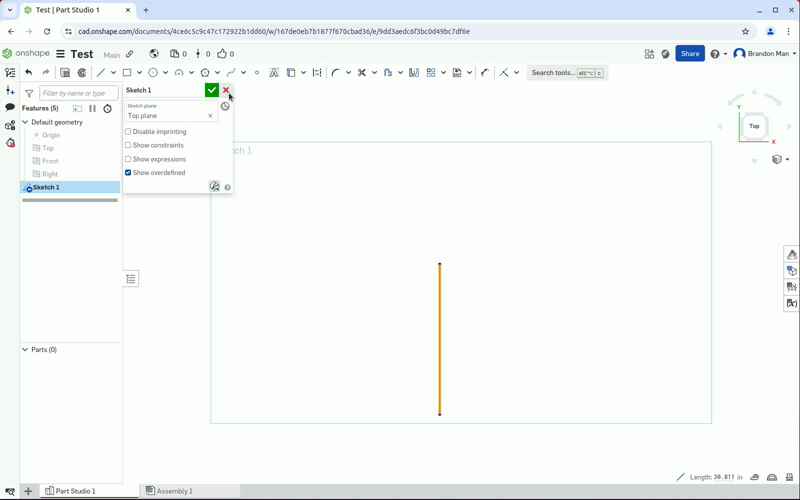
key(shift+h)
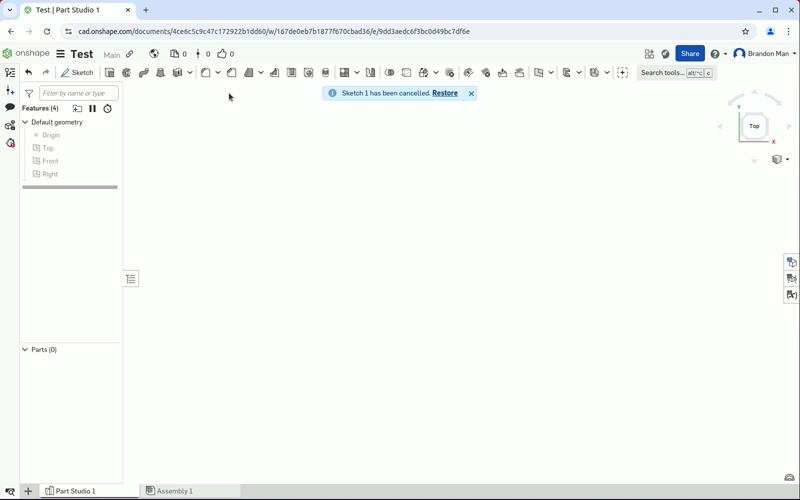
mouse_move(73, 352)
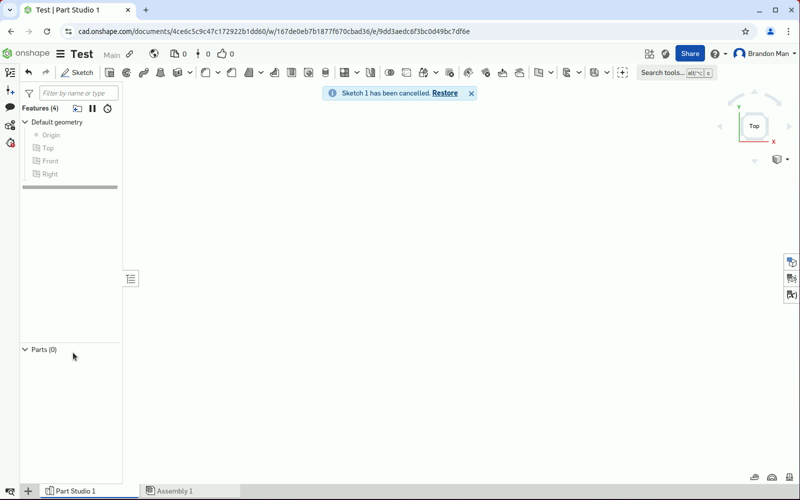
key(y)
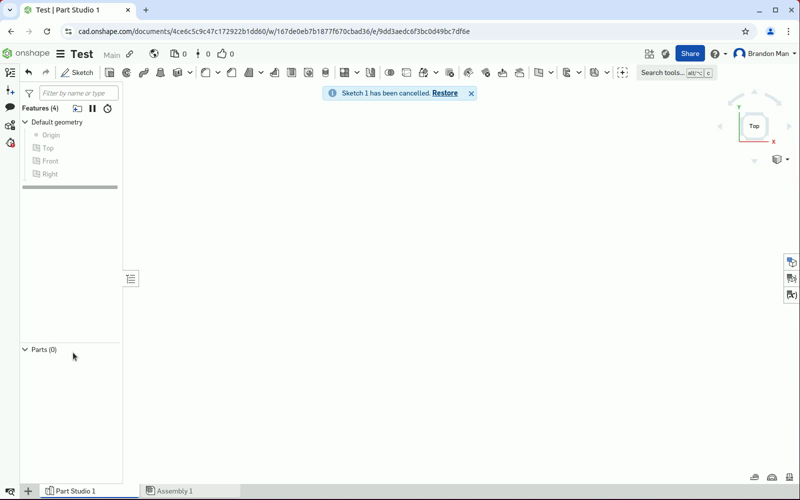
key(shift+p)
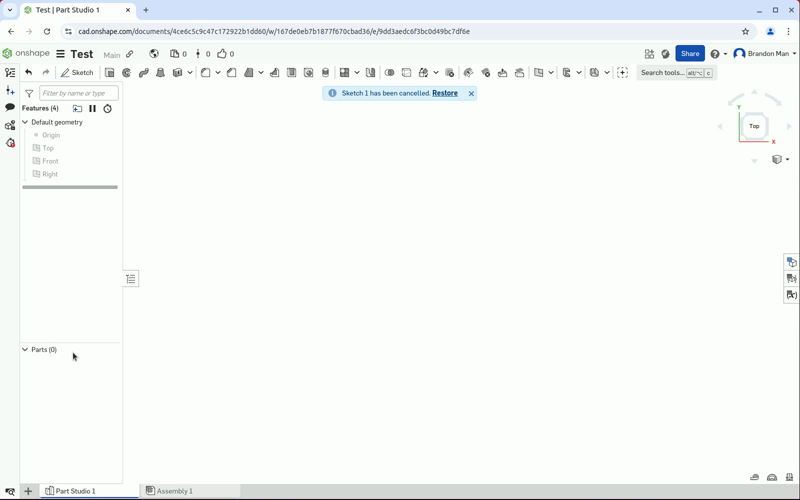
key(space)
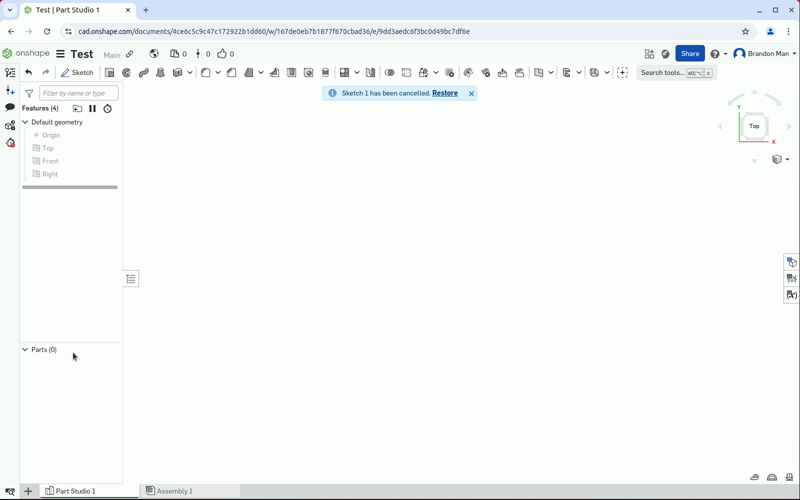
key_down(shift)
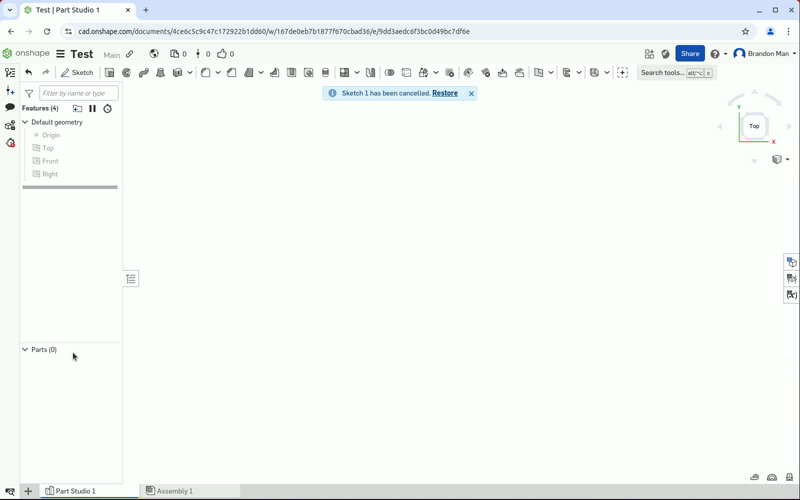
key(up)
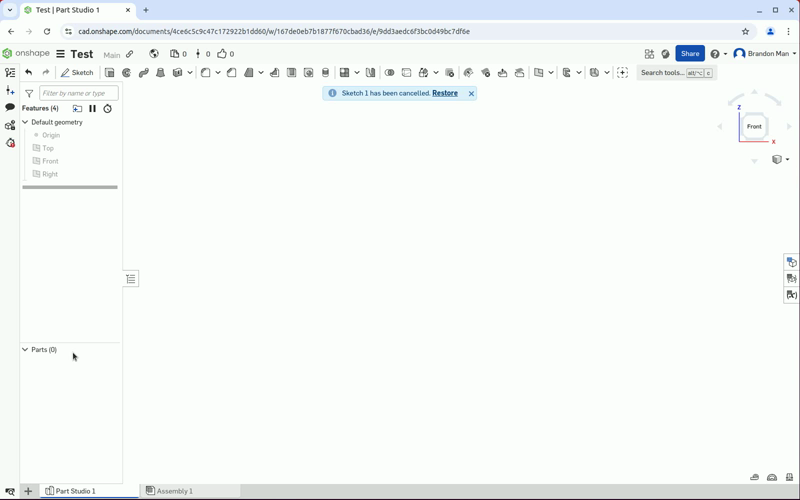
key_up(shift)
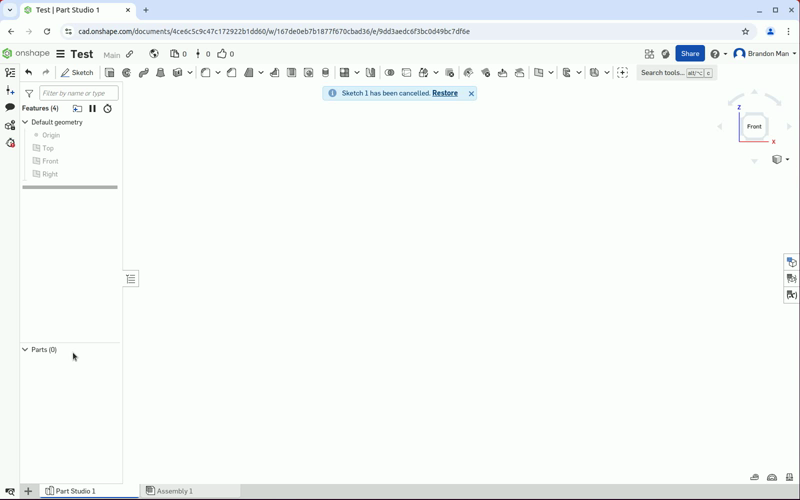
mouse_move(73, 352)
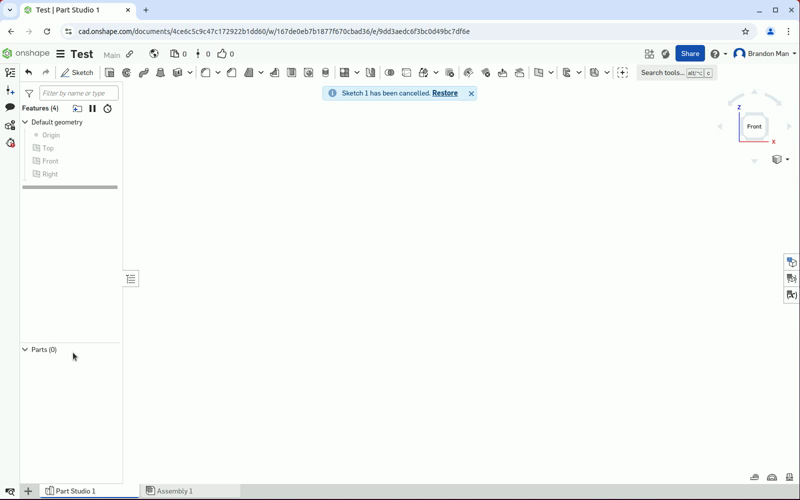
key(shift+y)
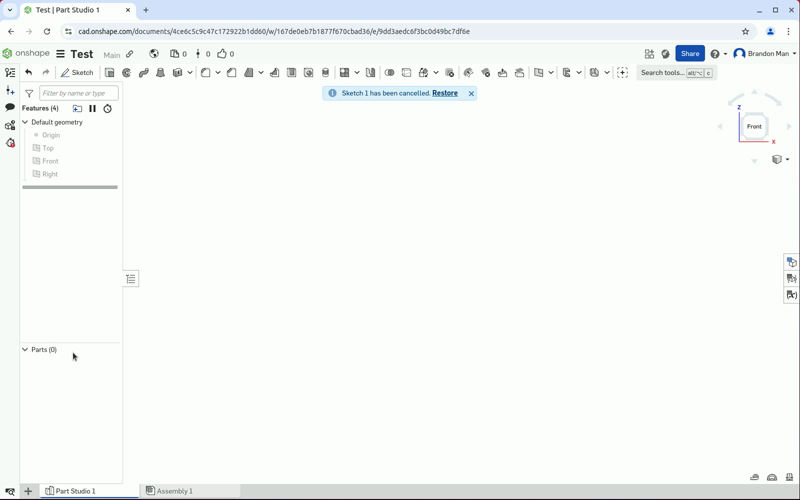
key(shift+s)
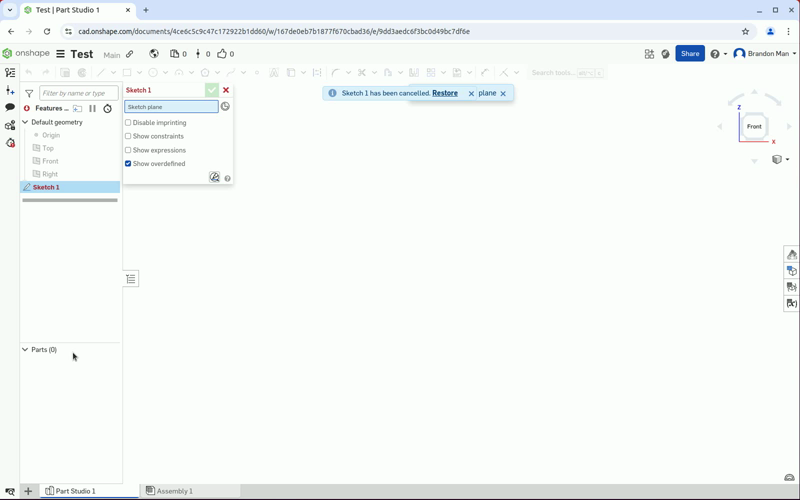
mouse_move(73, 163)
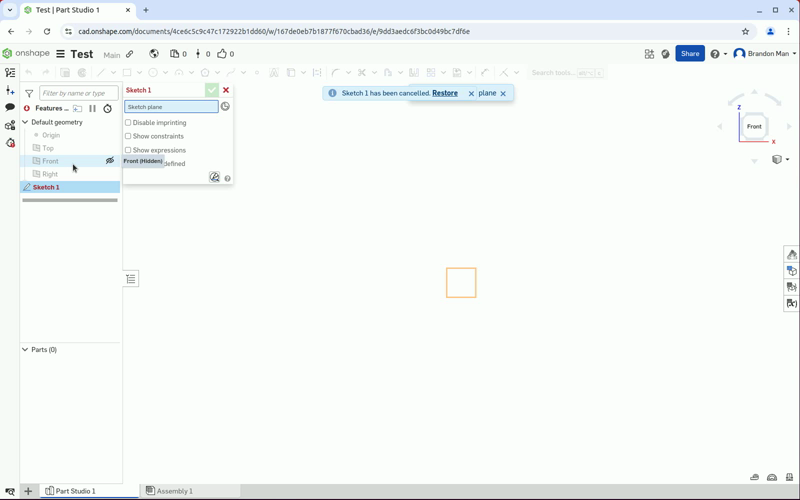
click(73, 163)
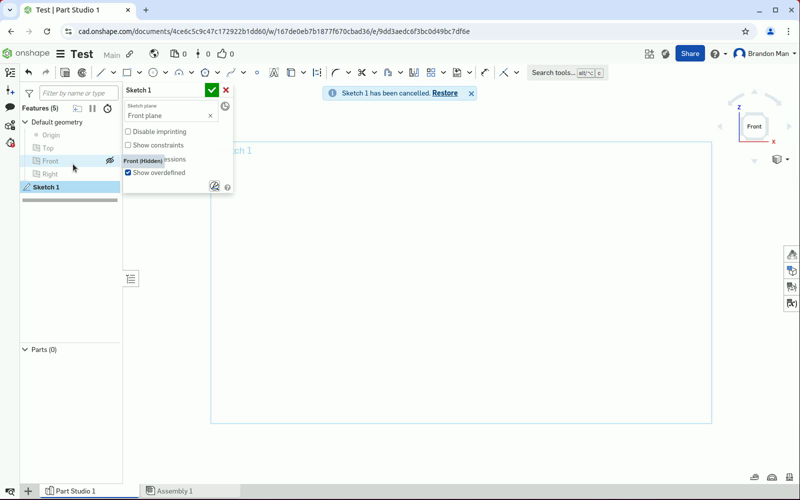
mouse_move(73, 352)
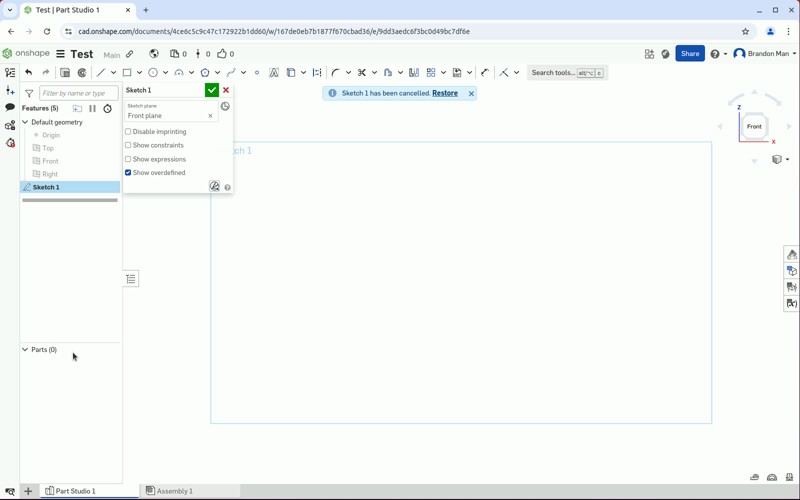
key(y)
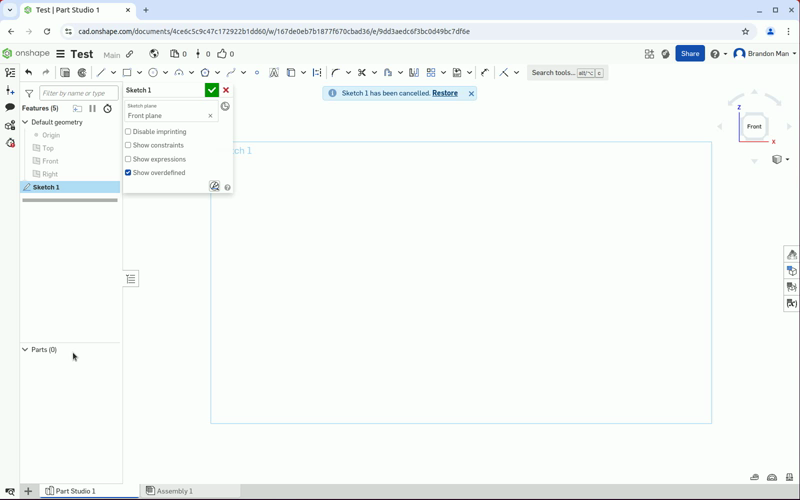
key(c)
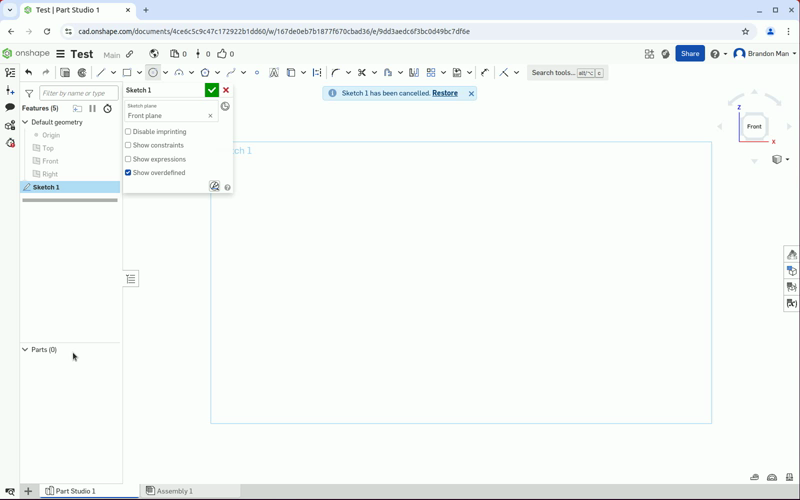
key_down(shift)
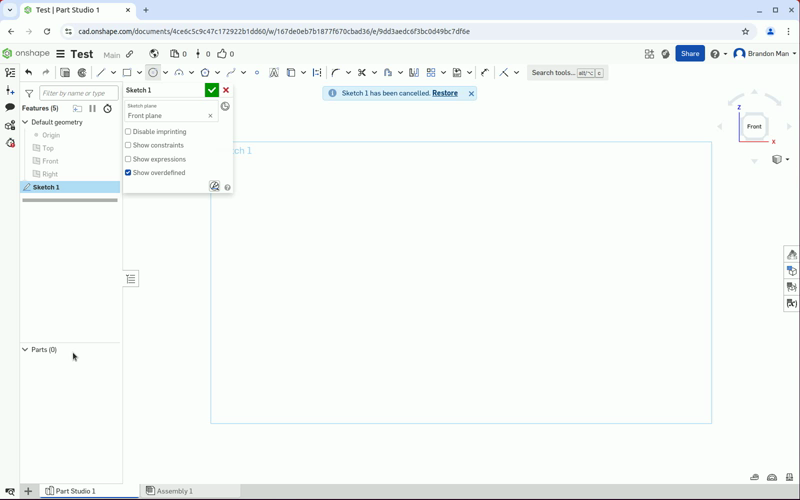
mouse_move(461, 282)
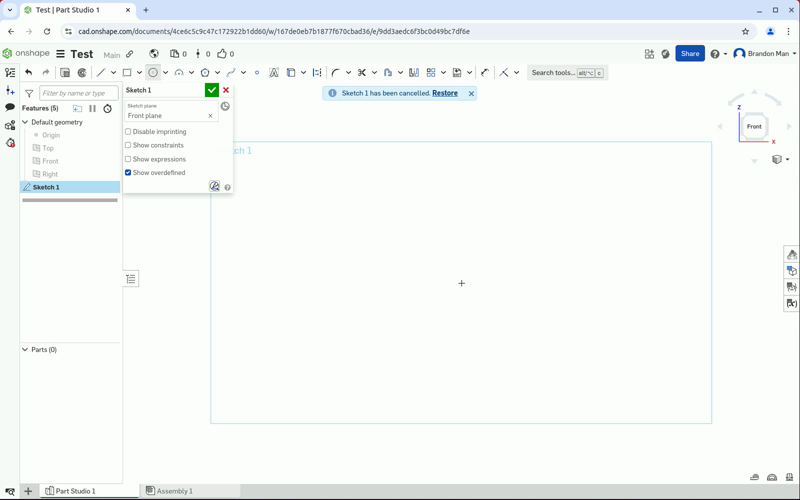
click(461, 282)
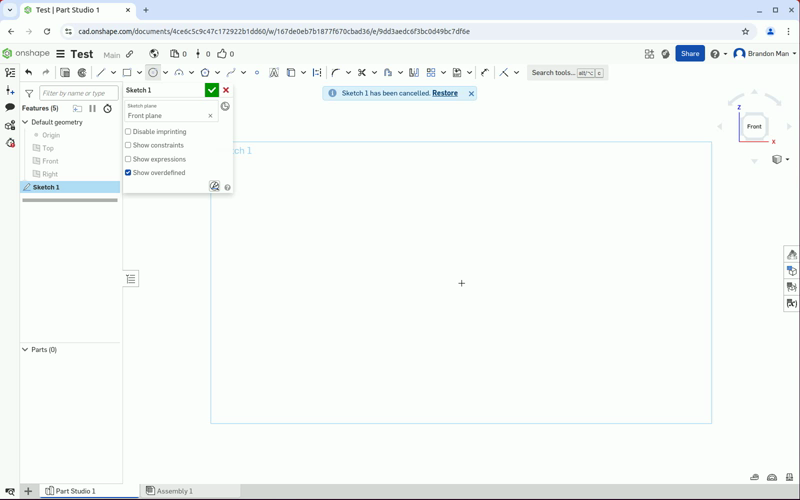
key_up(shift)
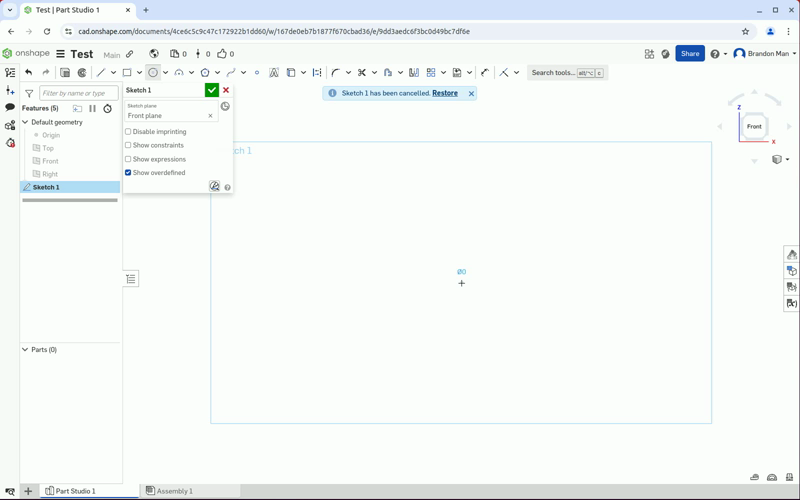
mouse_move(465, 282)
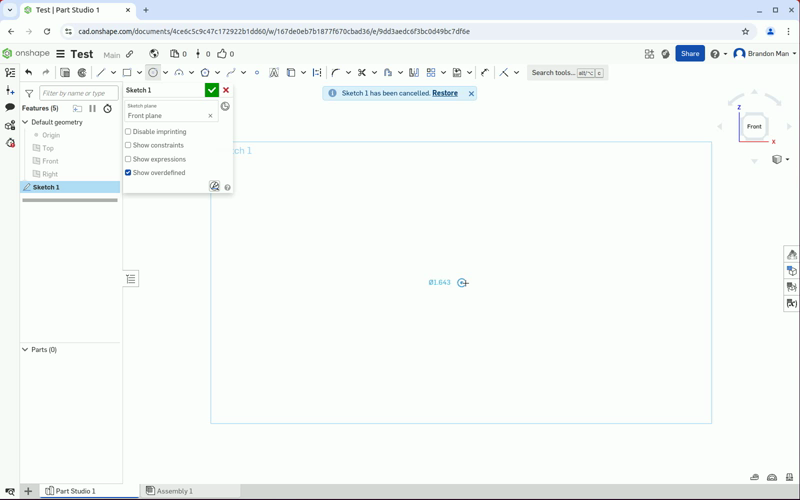
click(465, 282)
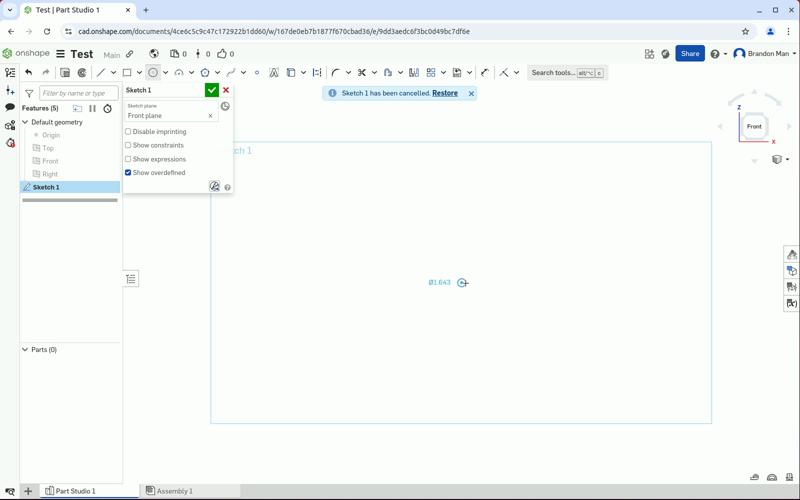
key(esc)
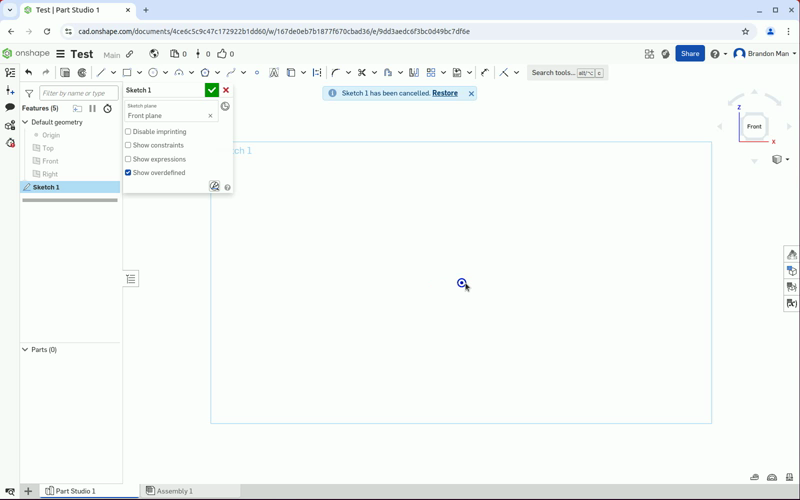
mouse_move(460, 282)
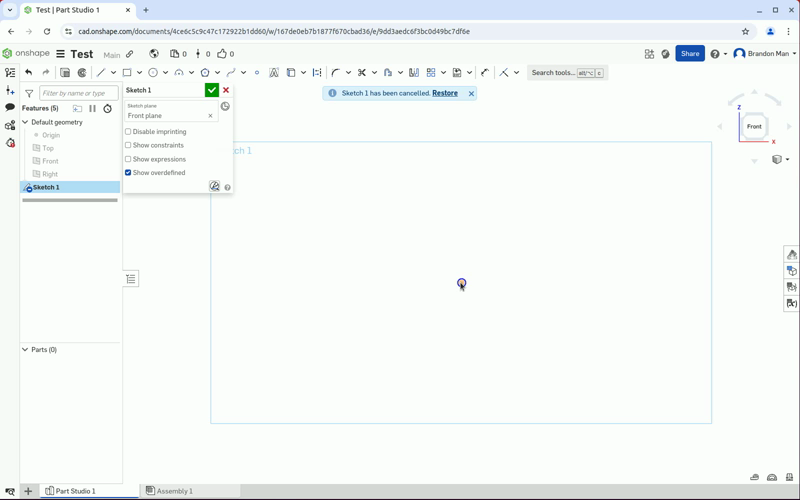
scroll(6)
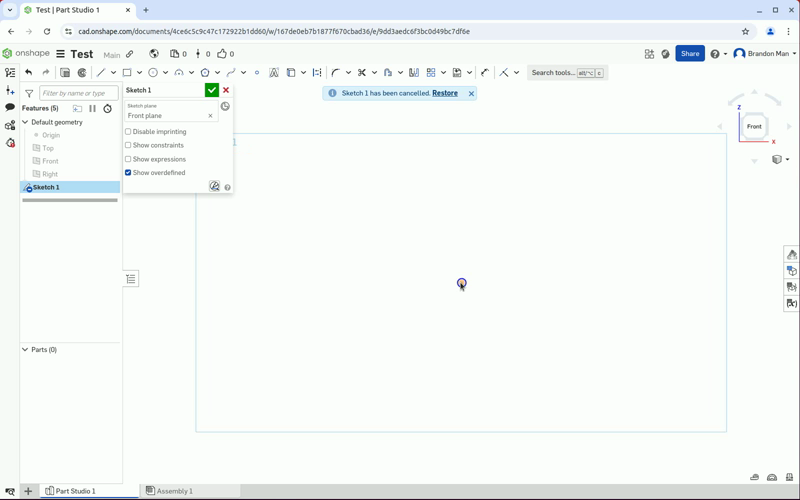
scroll(6)
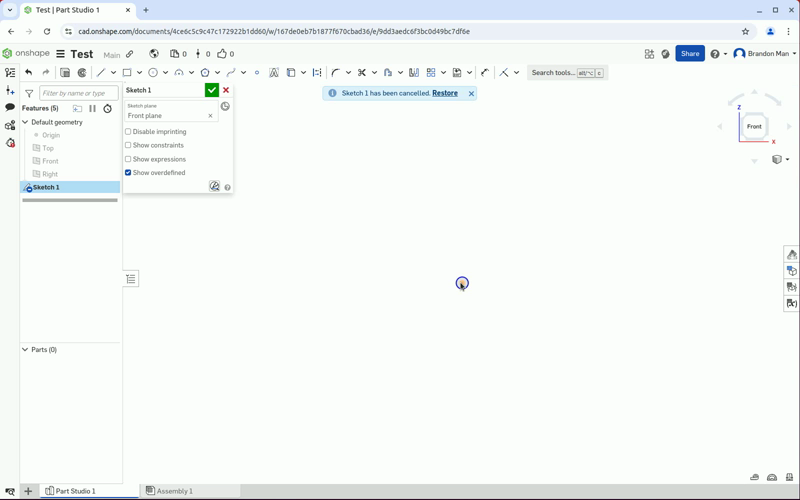
scroll(6)
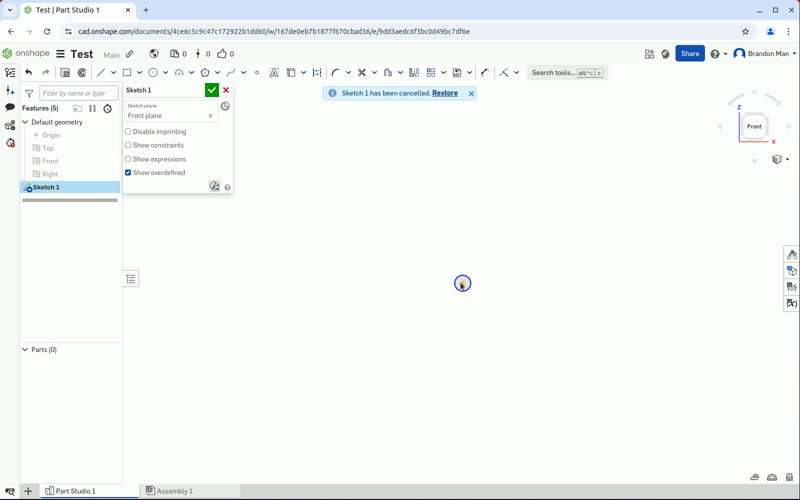
scroll(6)
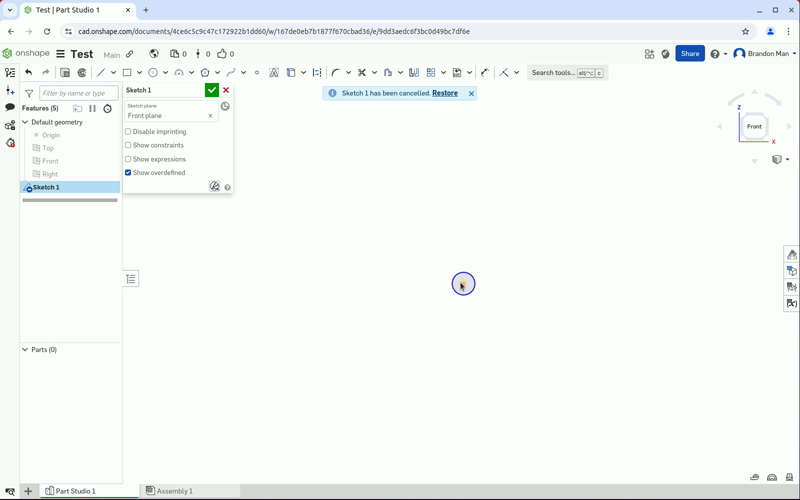
scroll(6)
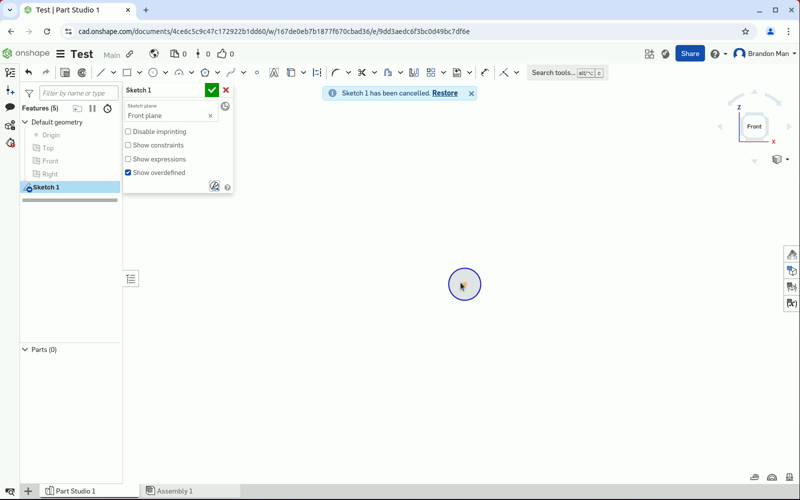
scroll(6)
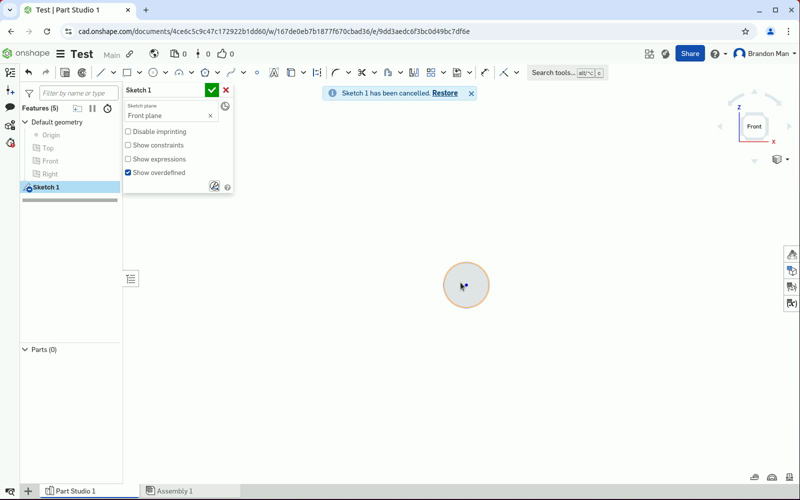
scroll(6)
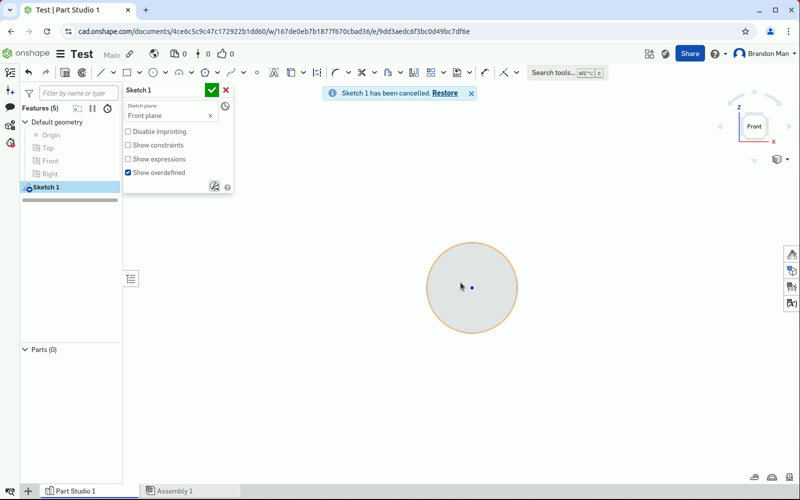
click(460, 282)
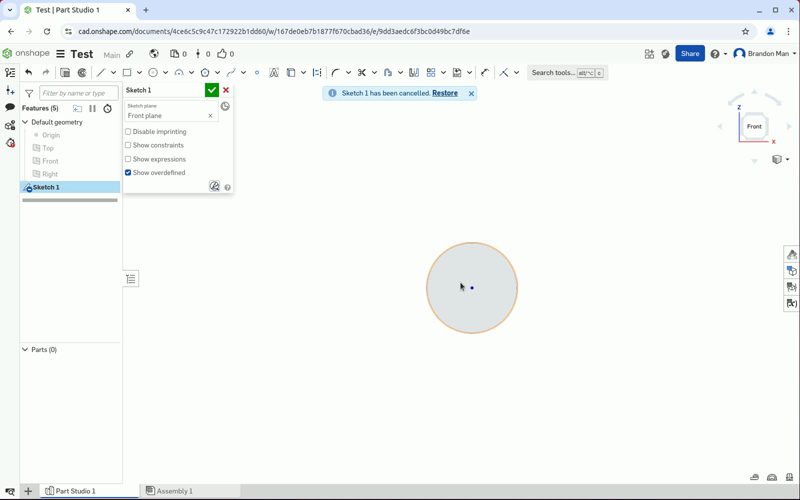
scroll(-6)
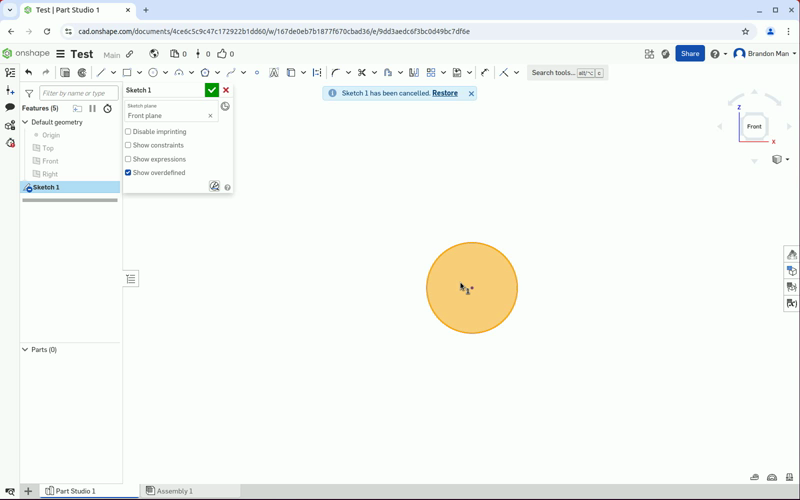
scroll(-6)
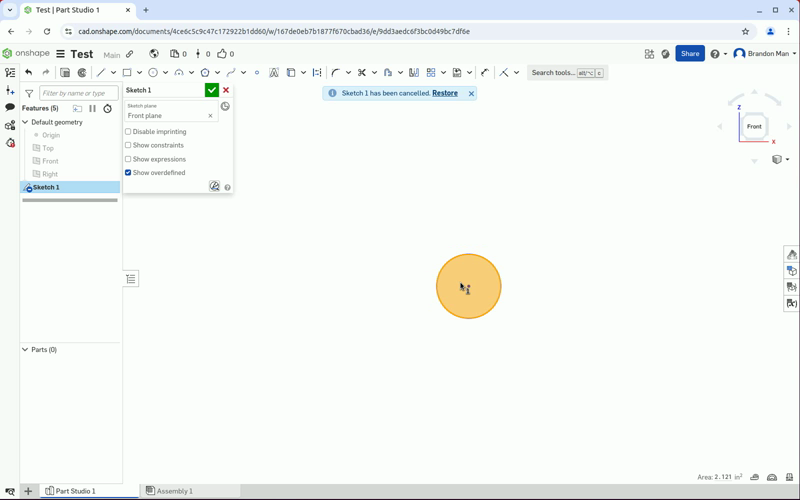
scroll(-6)
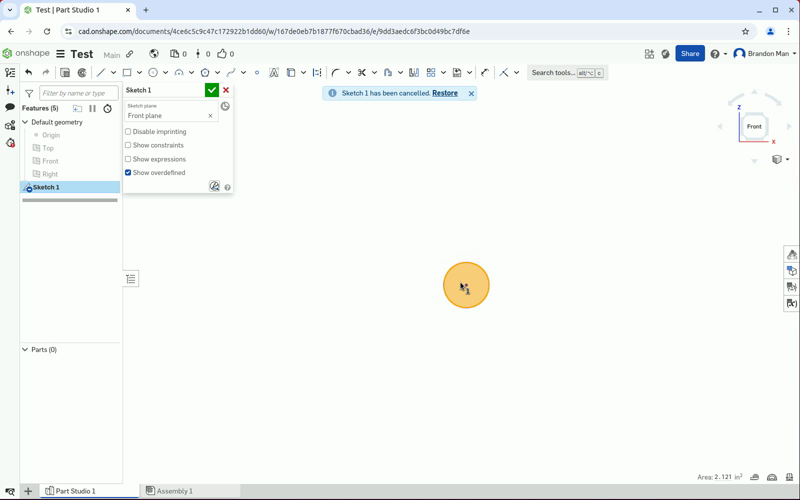
scroll(-6)
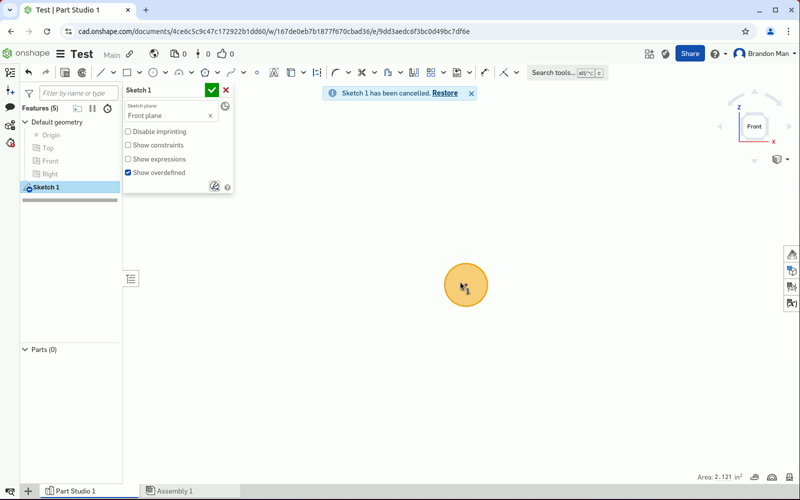
scroll(-6)
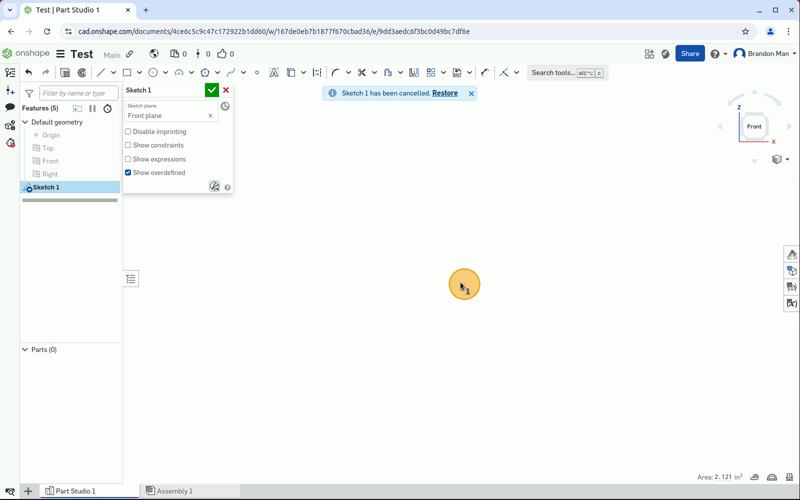
scroll(-6)
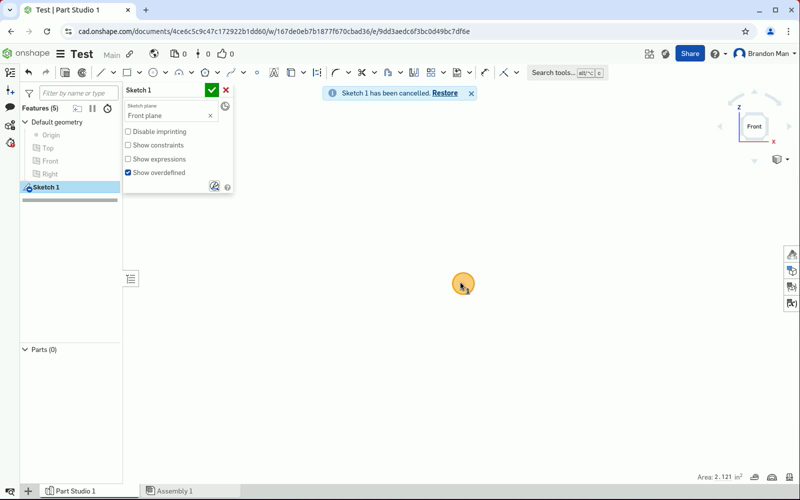
scroll(-6)
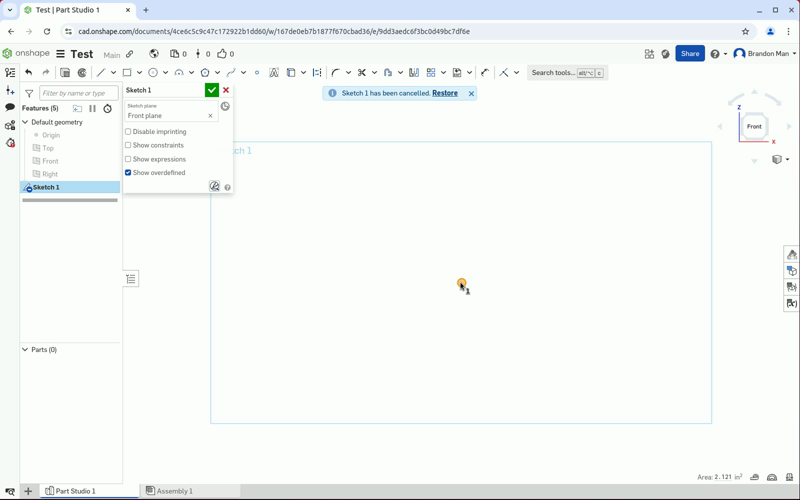
mouse_move(73, 352)
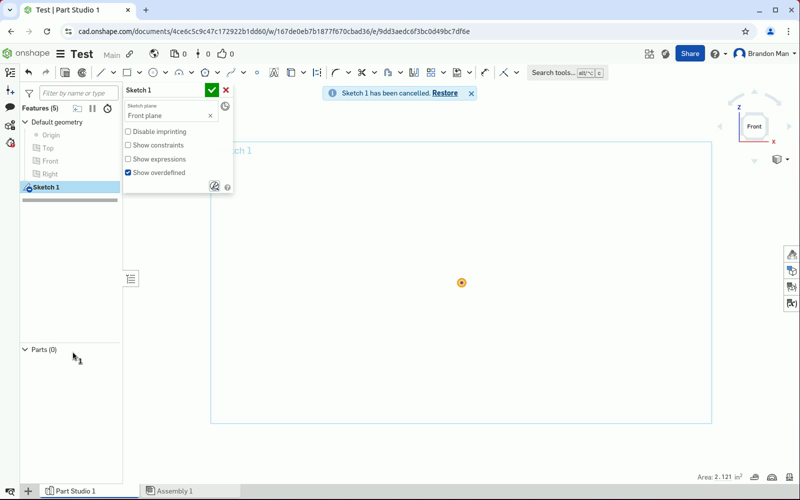
key(shift+y)
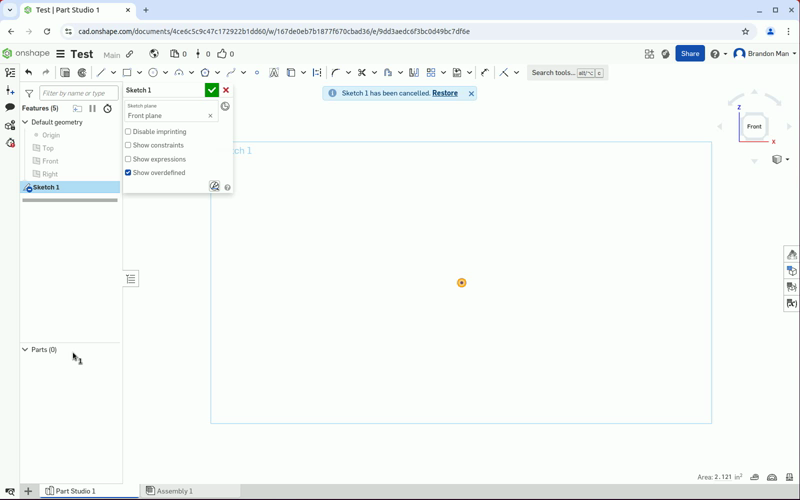
key(shift+e)
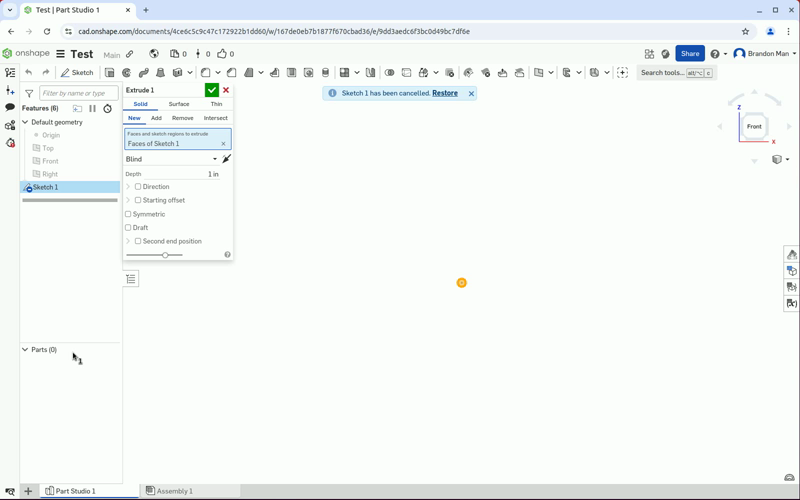
mouse_move(143, 106)
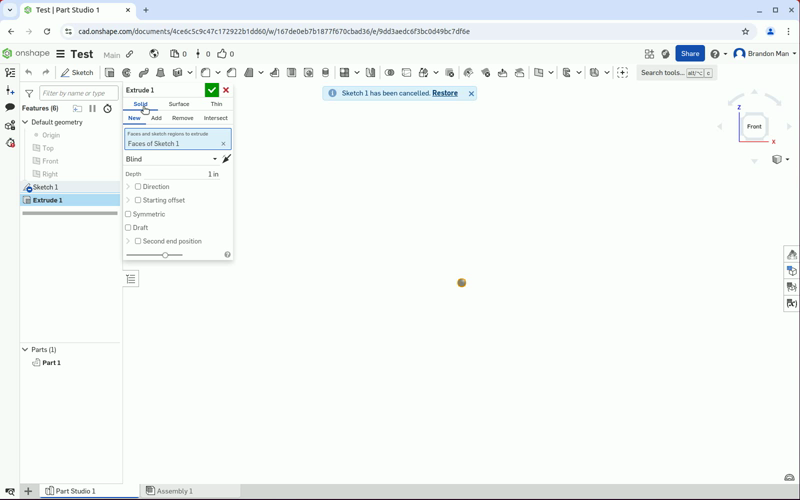
click(143, 106)
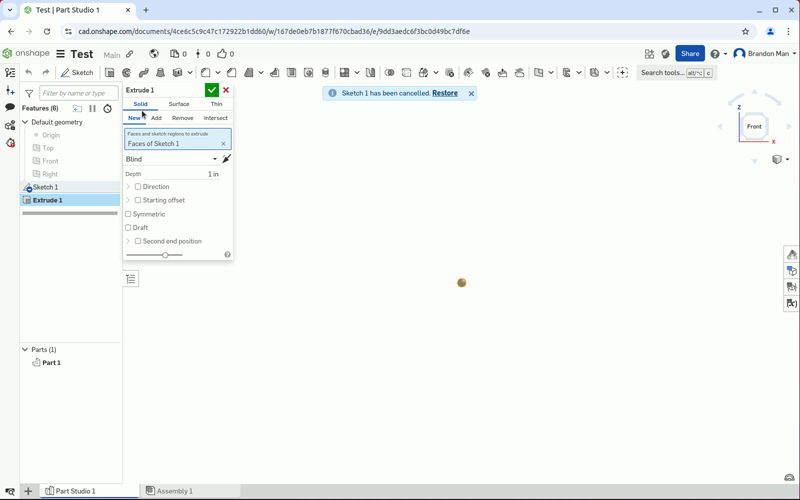
mouse_move(137, 120)
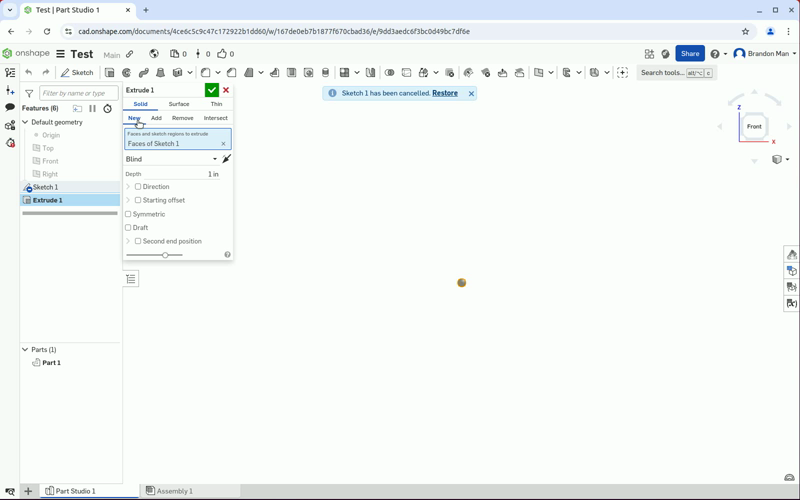
click(137, 120)
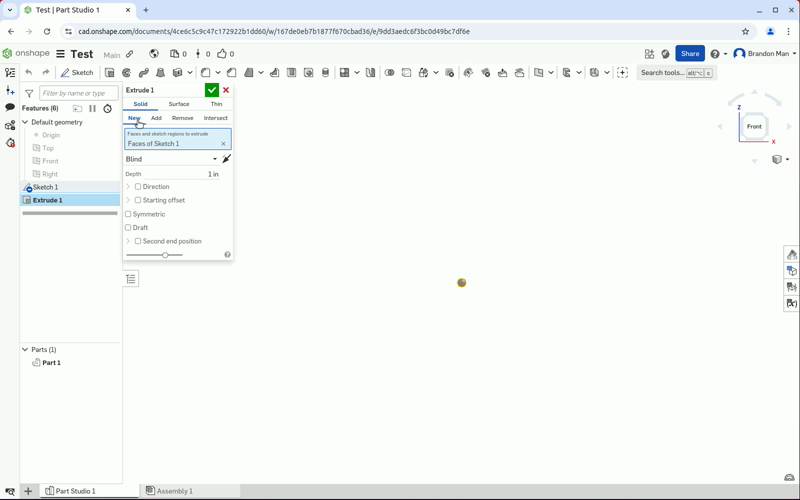
key(tab, 4)
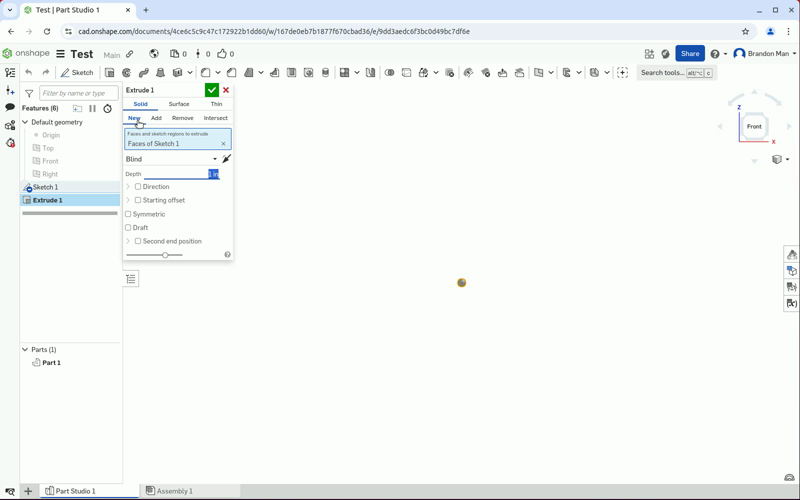
text(23.108)
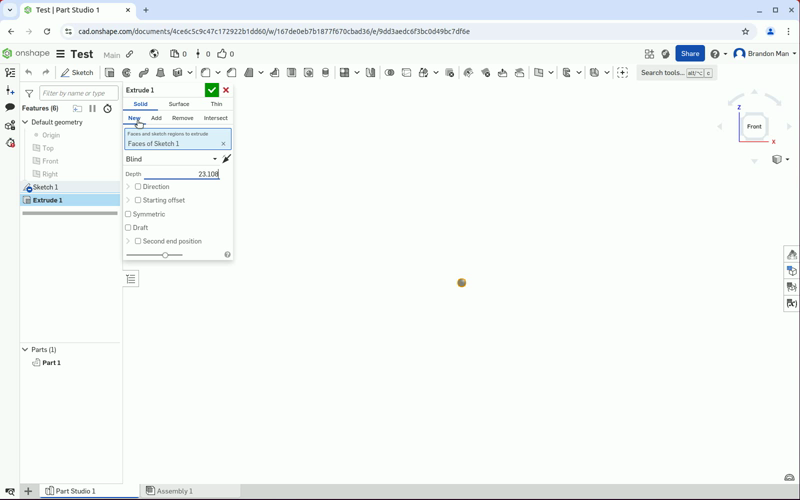
key(enter)
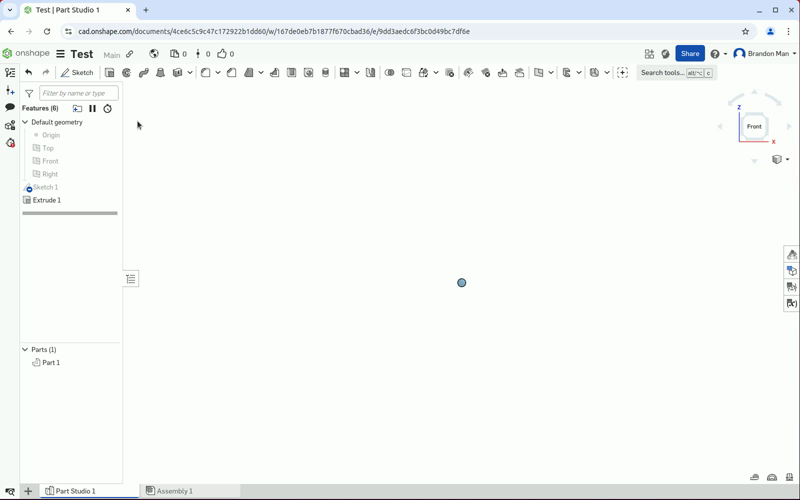
key(shift+h)
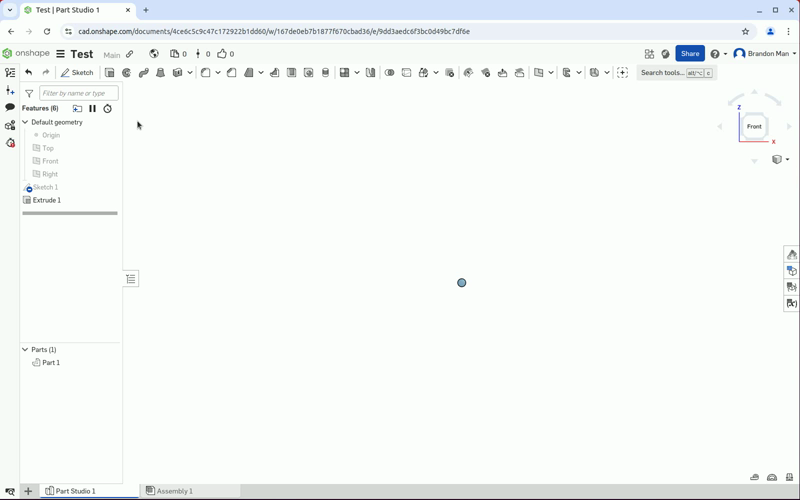
key(shift+h)
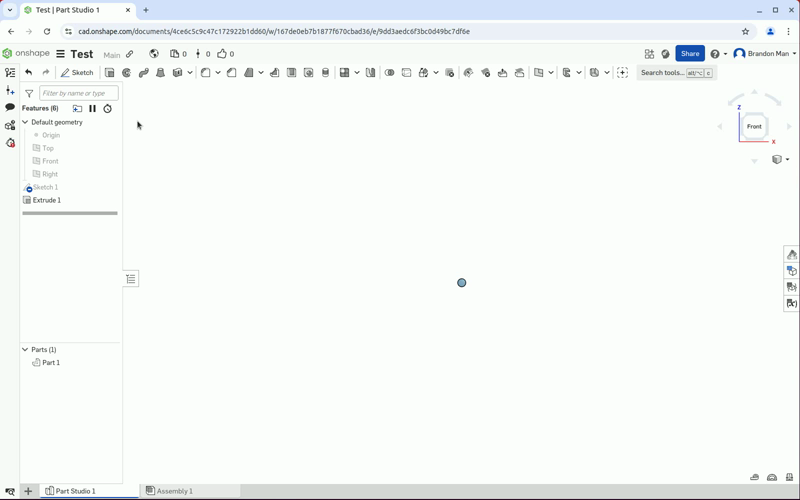
mouse_move(73, 189)
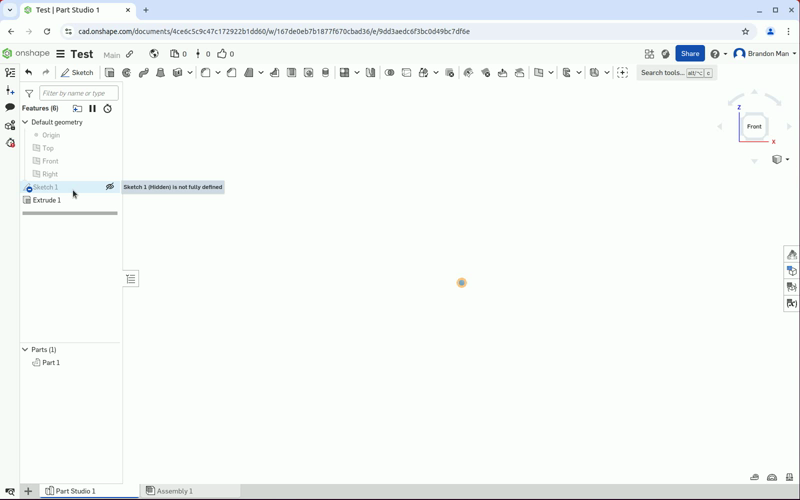
click(73, 189)
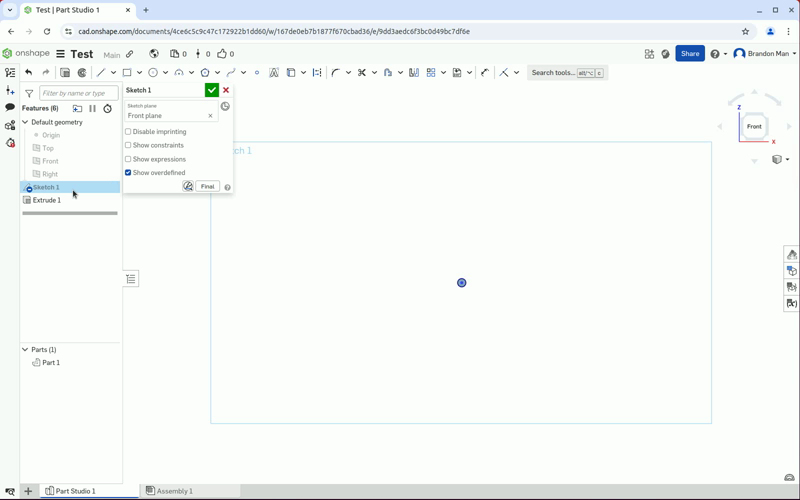
mouse_move(229, 92)
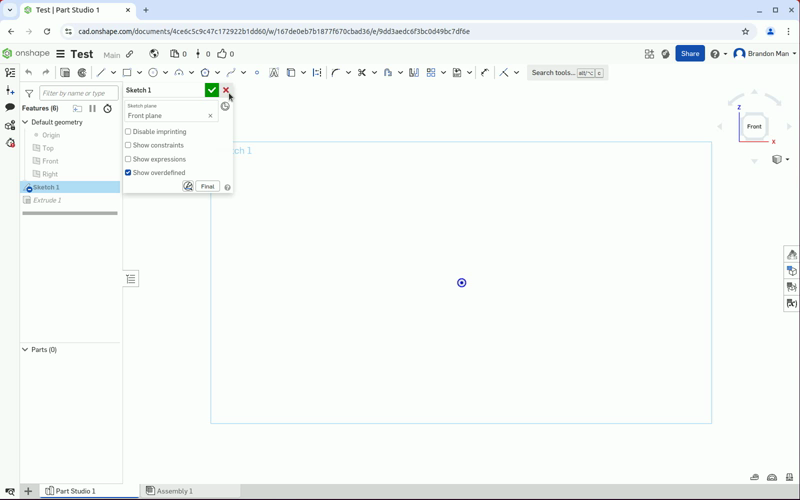
click(229, 92)
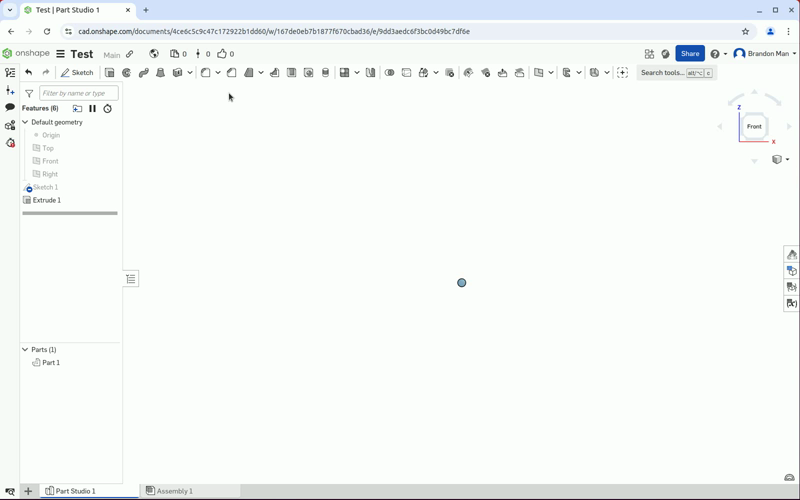
mouse_move(73, 352)
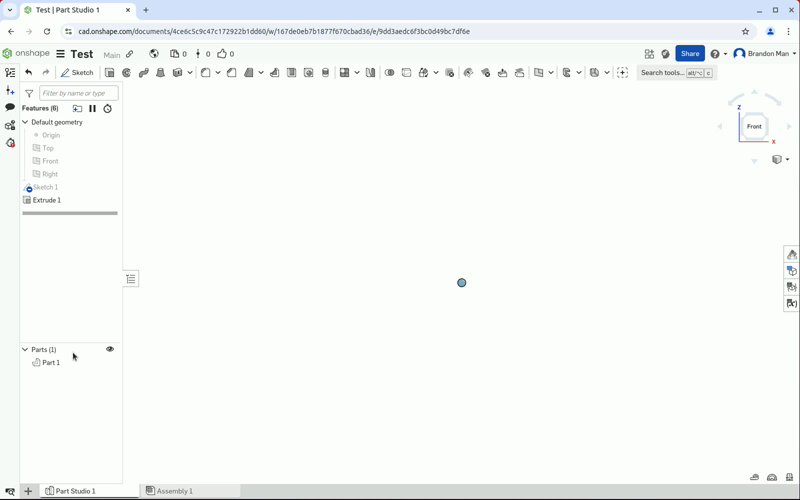
key(y)
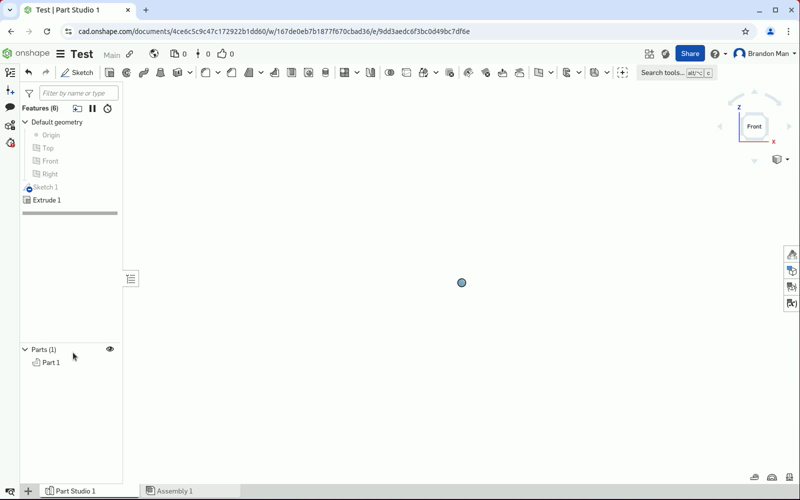
key(shift+p)
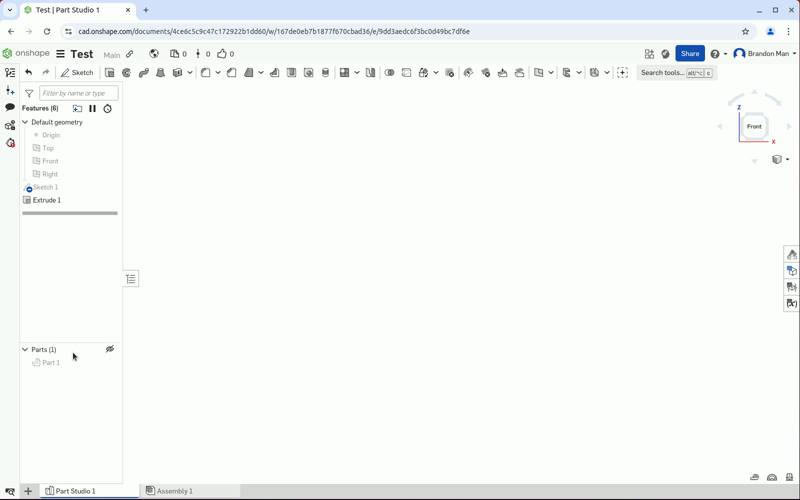
key(space)
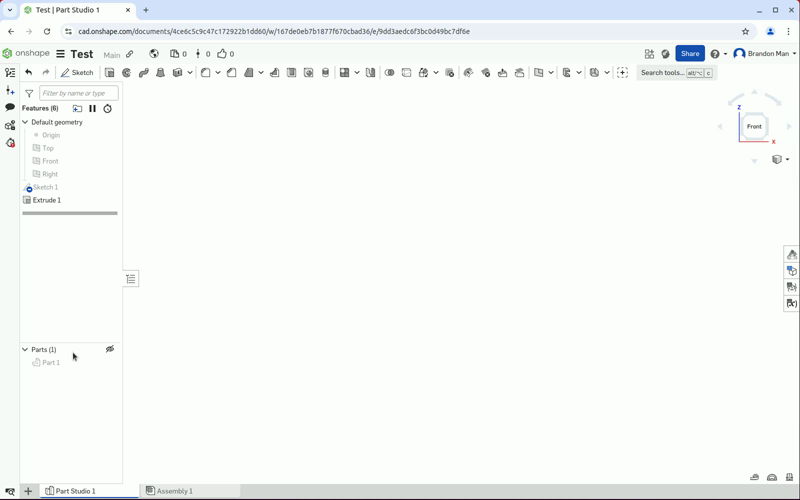
key_down(shift)
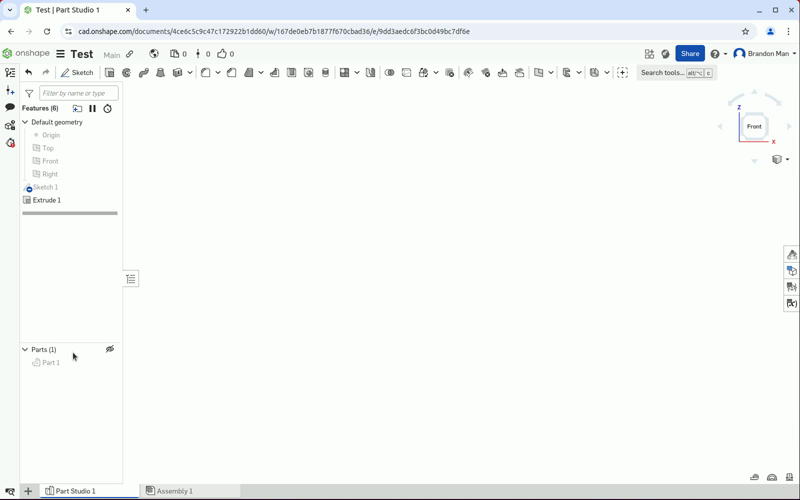
key(left)
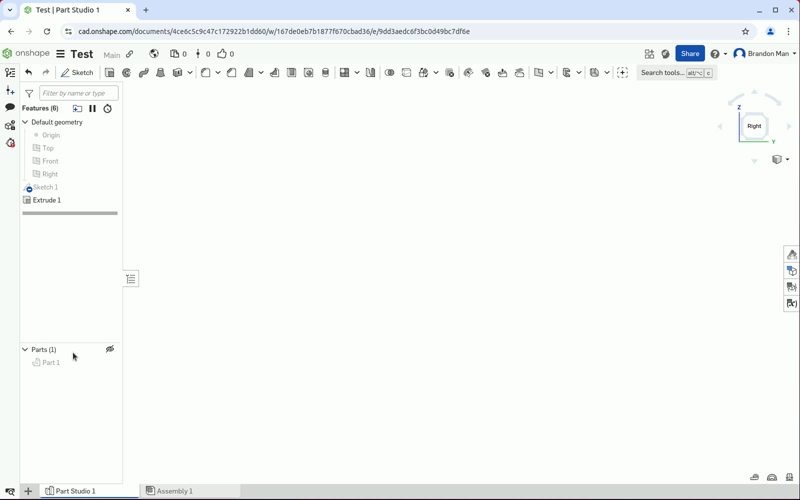
key_up(shift)
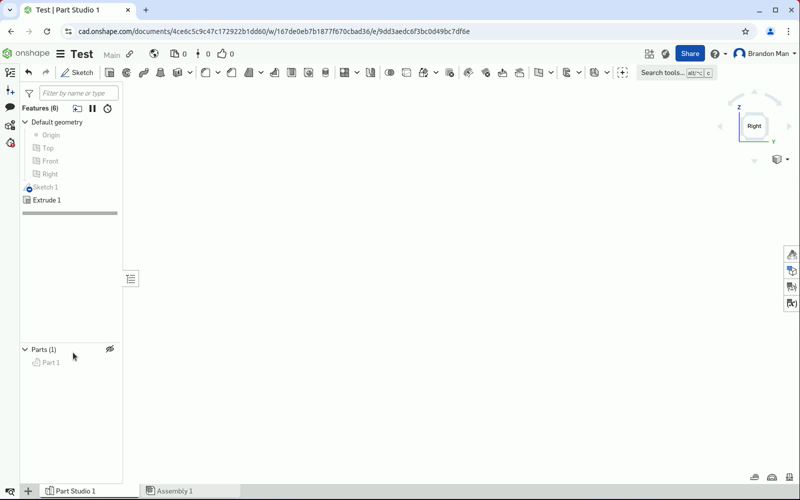
mouse_move(73, 352)
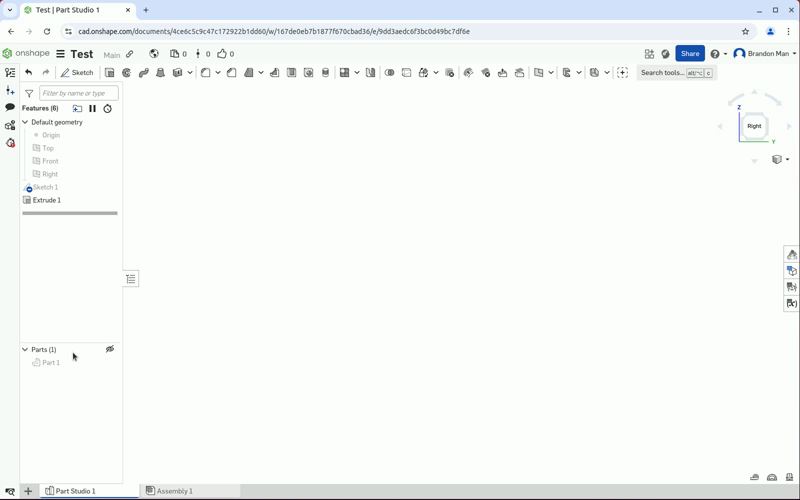
key(shift+y)
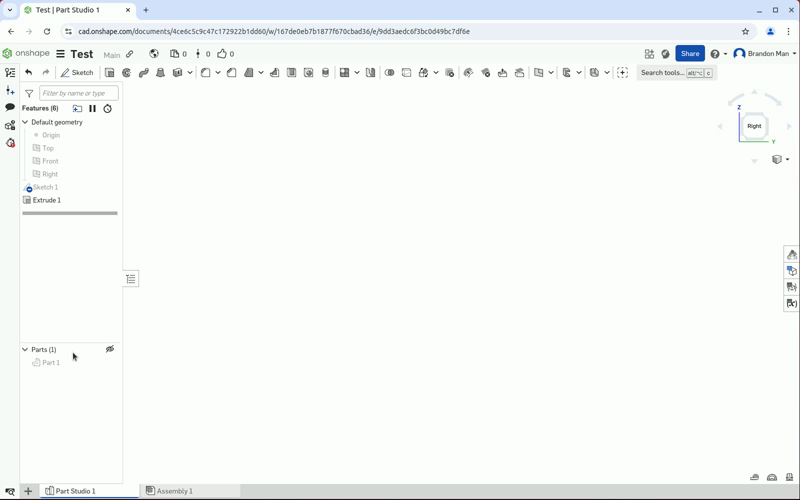
key(shift+s)
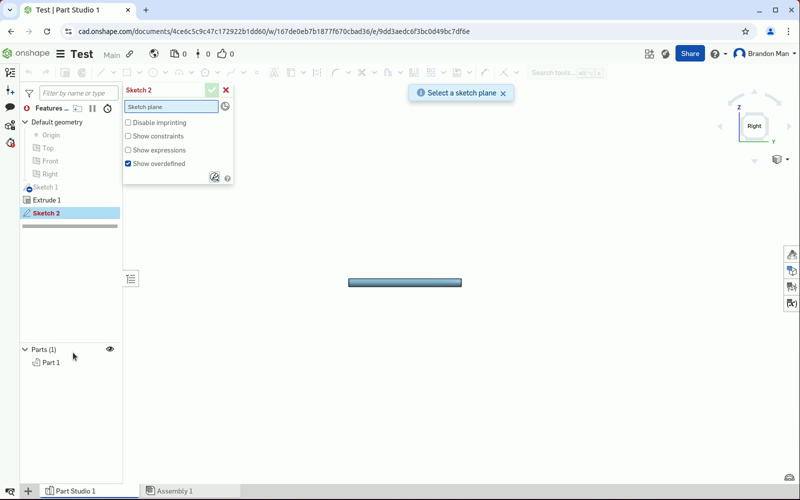
mouse_move(73, 176)
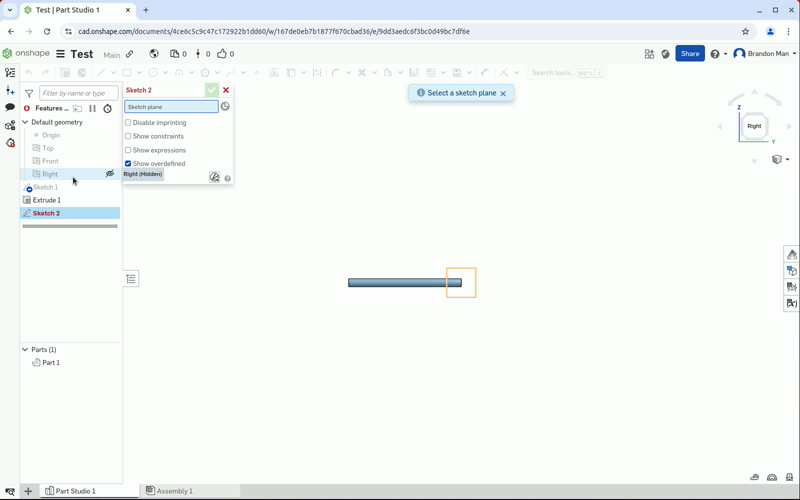
click(73, 176)
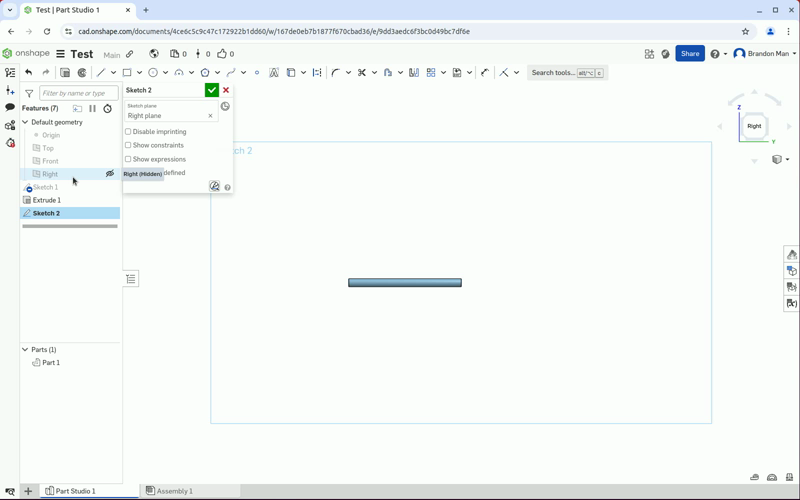
mouse_move(73, 352)
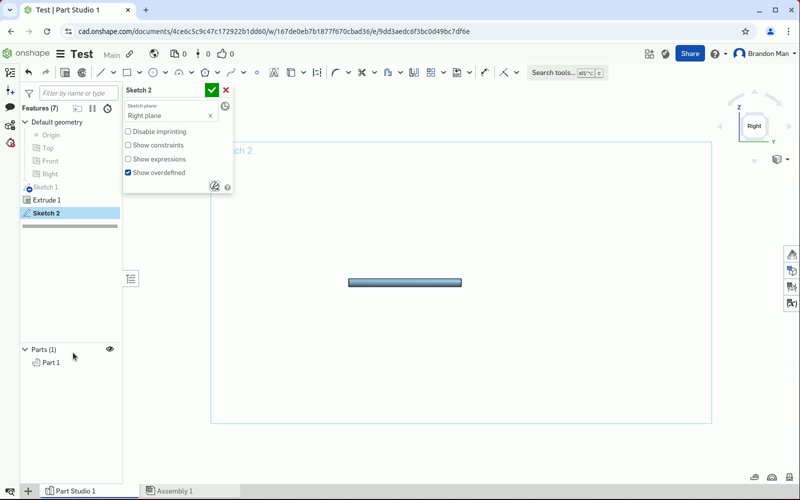
key(y)
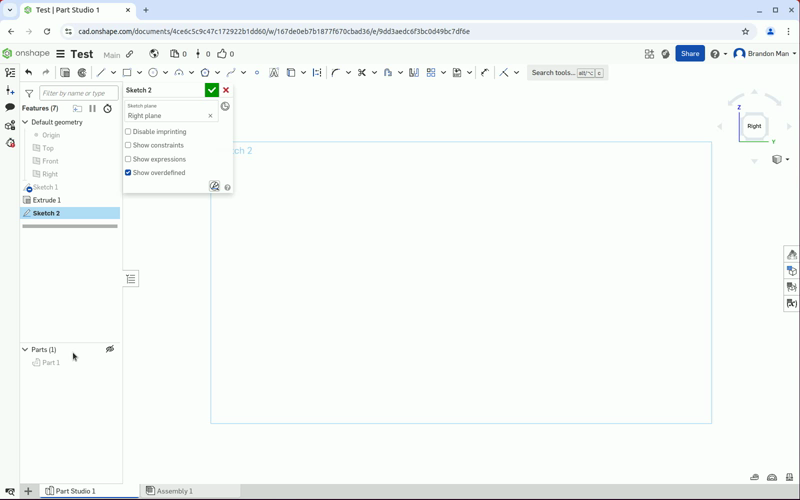
key(c)
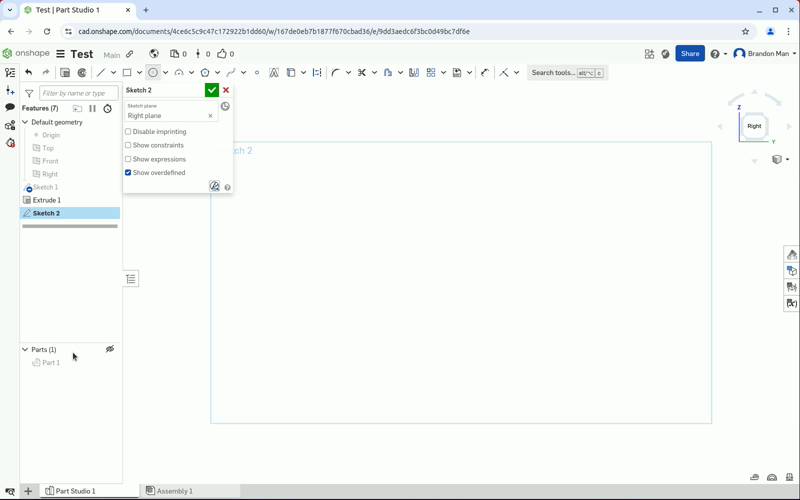
key_down(shift)
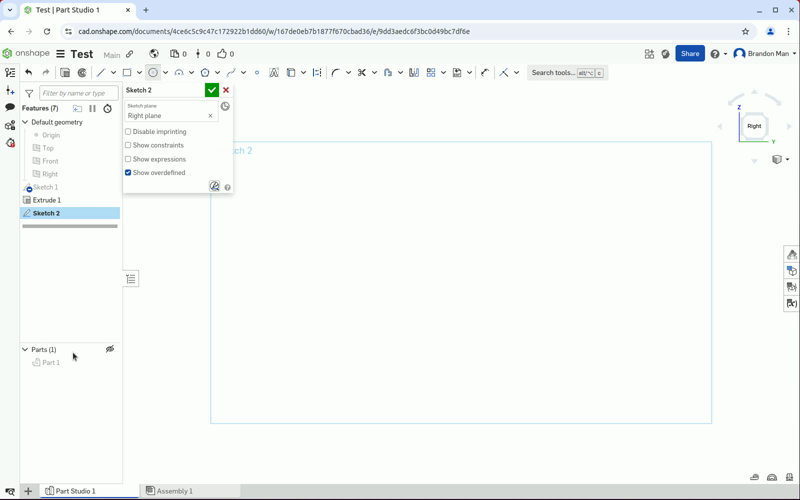
mouse_move(351, 282)
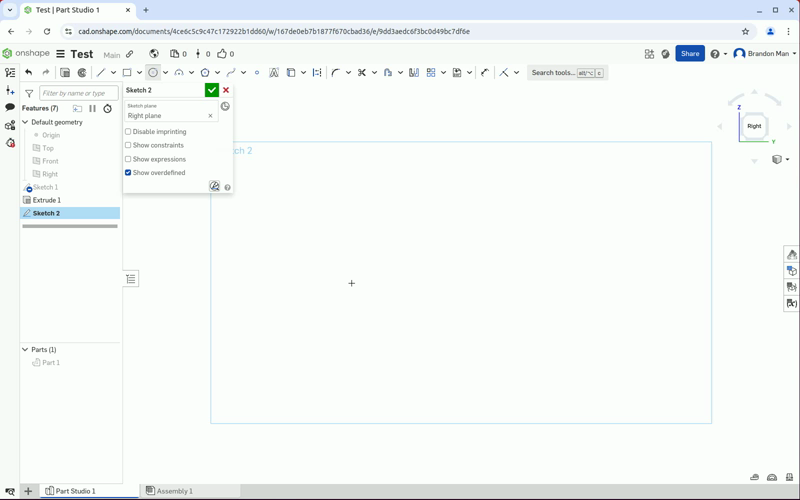
click(351, 282)
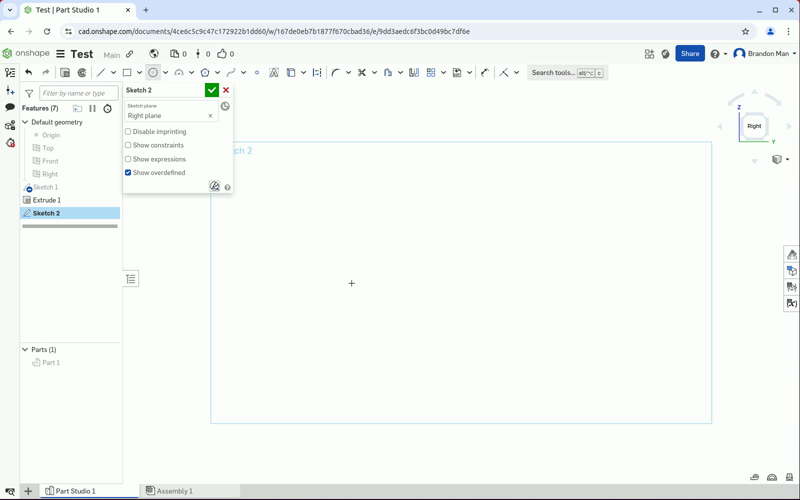
key_up(shift)
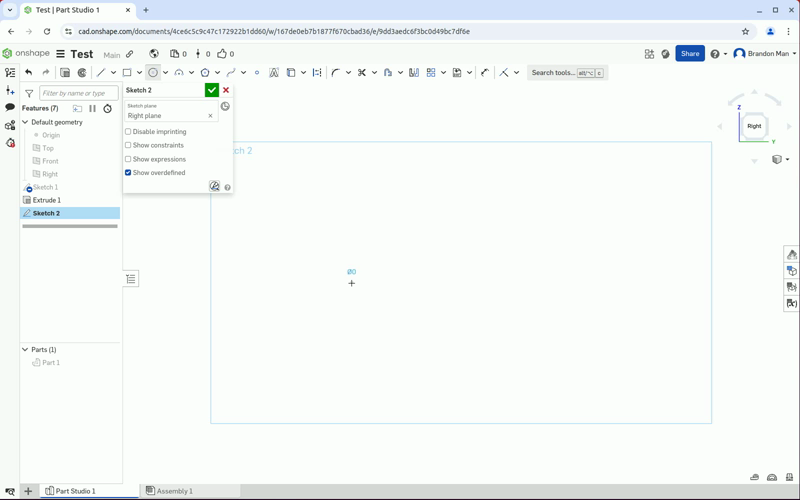
mouse_move(354, 282)
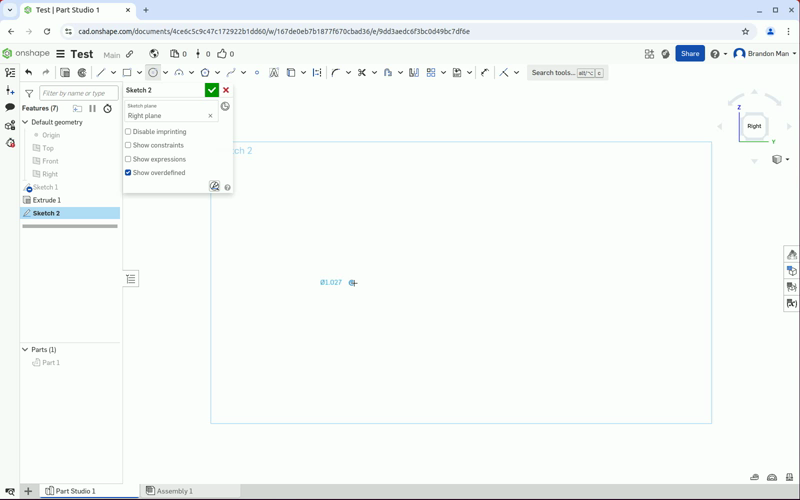
scroll(6)
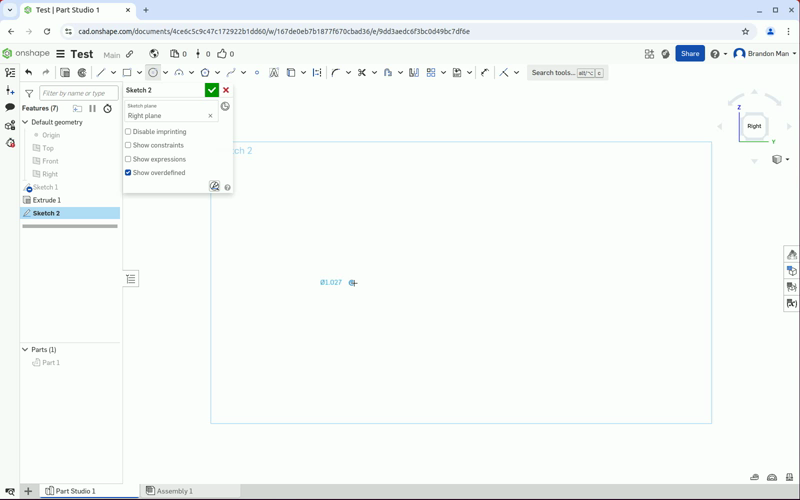
scroll(6)
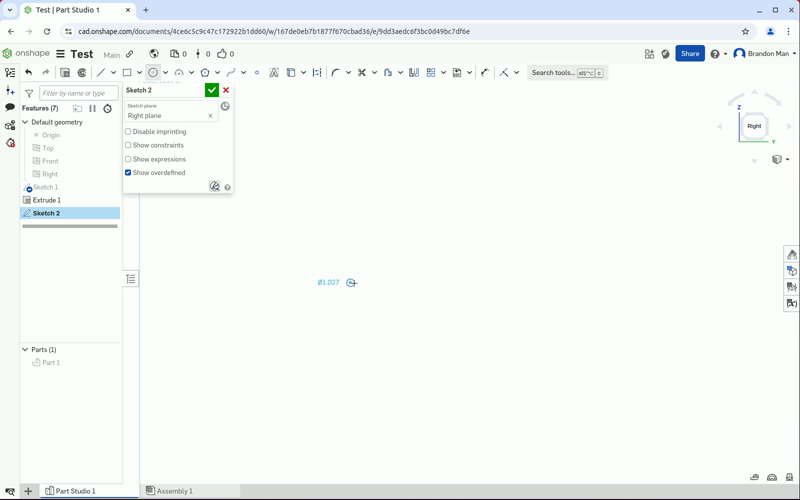
scroll(6)
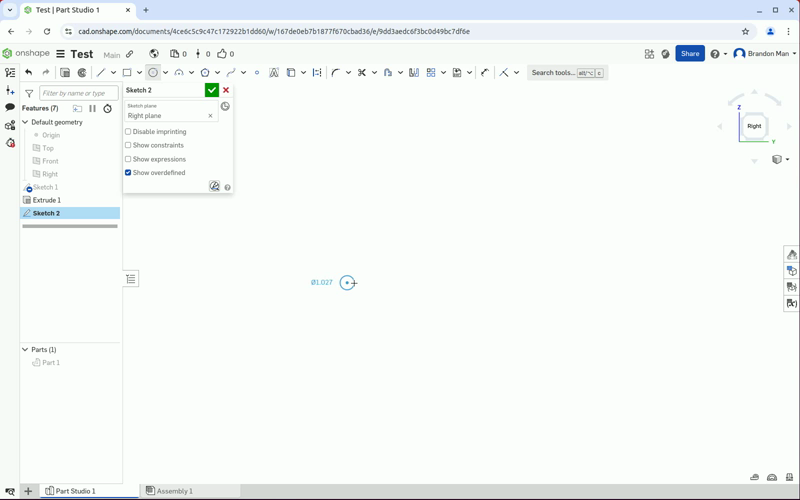
scroll(6)
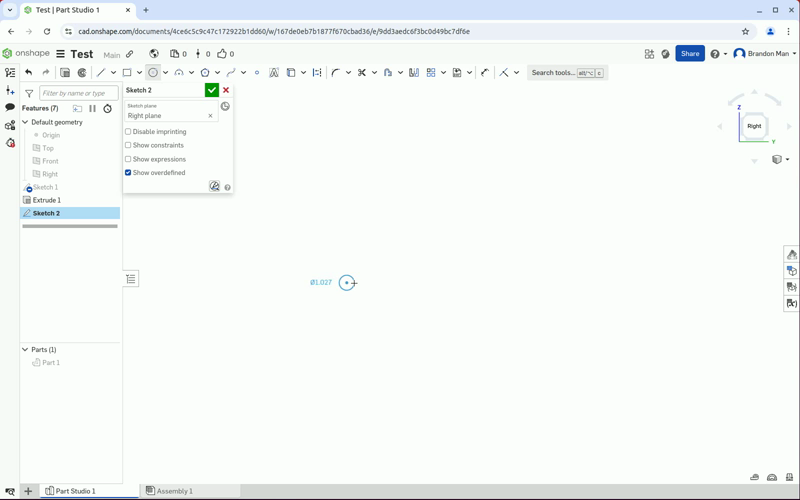
scroll(6)
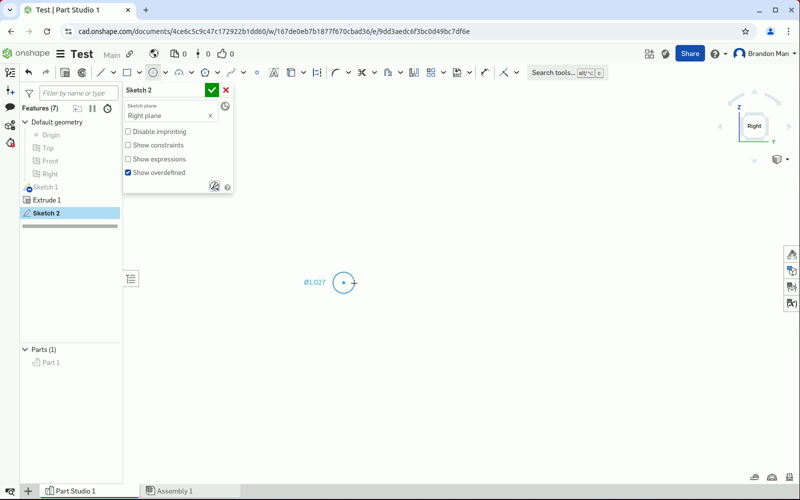
scroll(6)
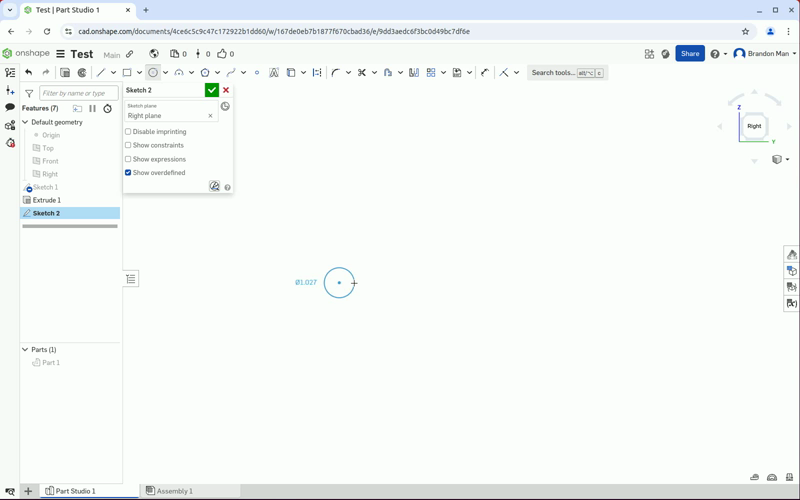
scroll(6)
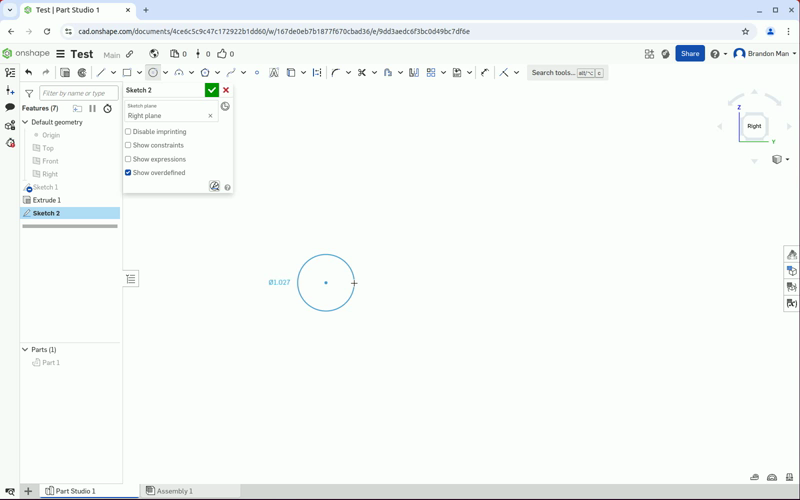
click(354, 282)
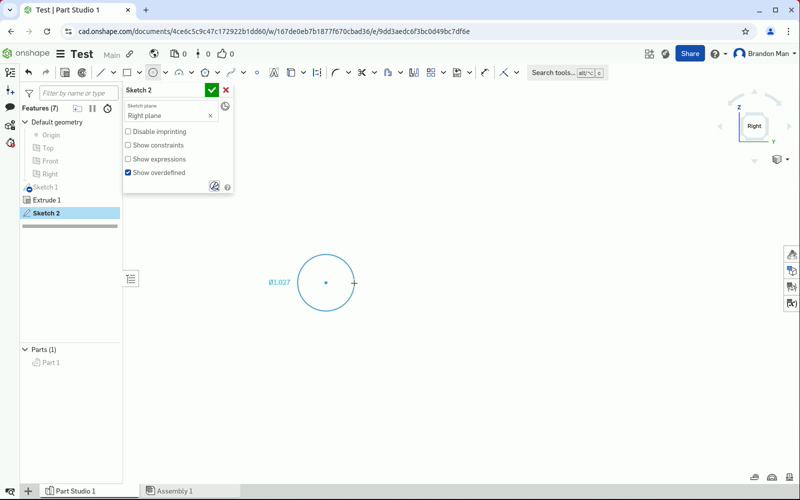
scroll(-6)
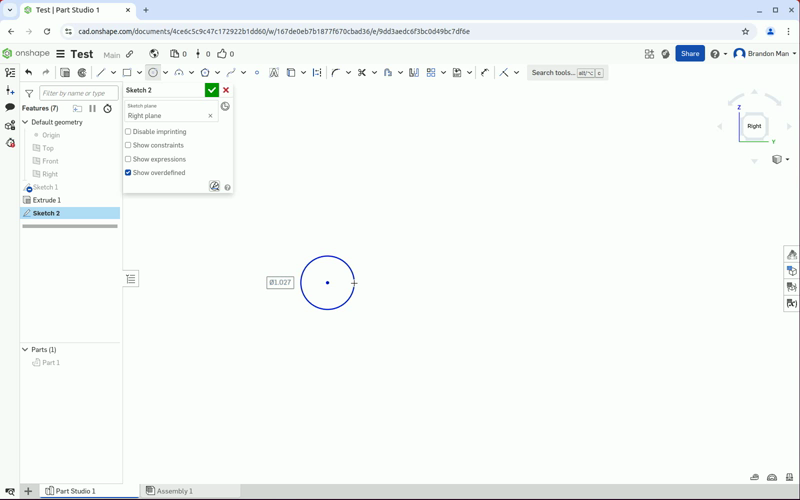
scroll(-6)
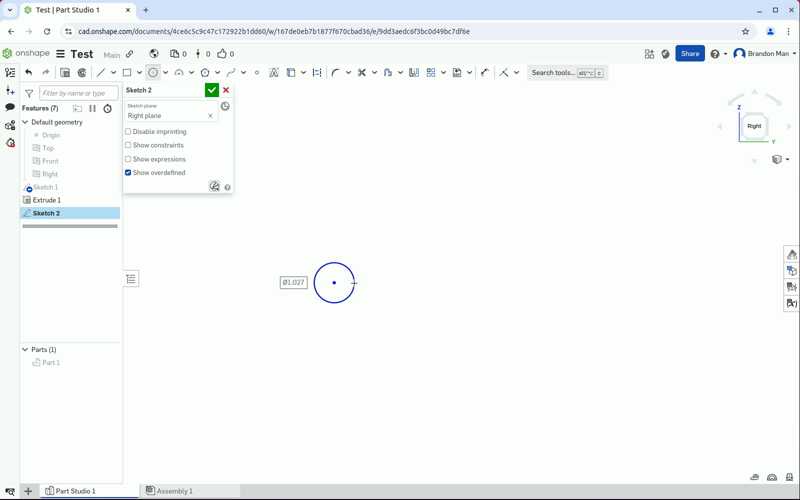
scroll(-6)
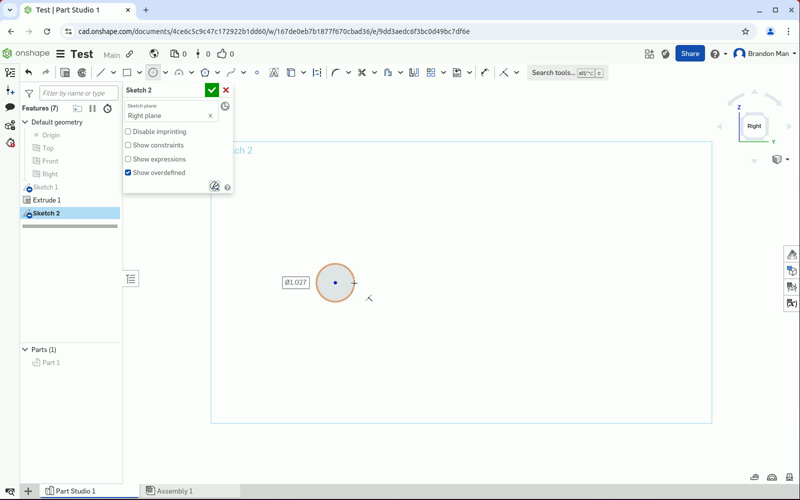
scroll(-6)
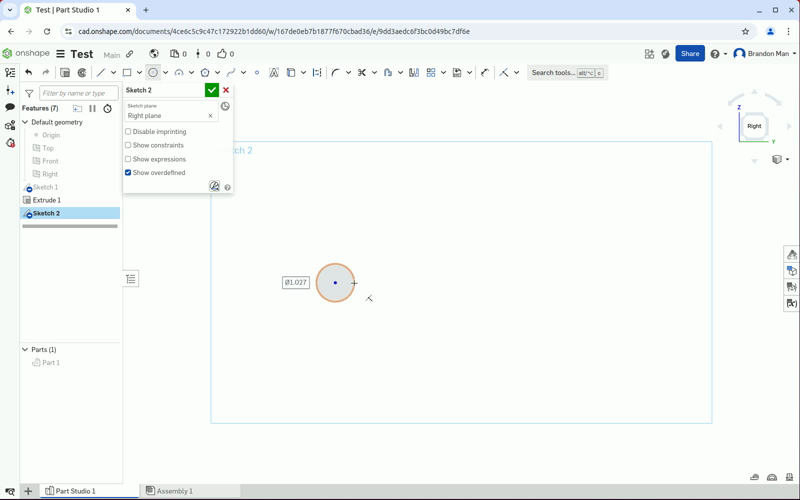
scroll(-6)
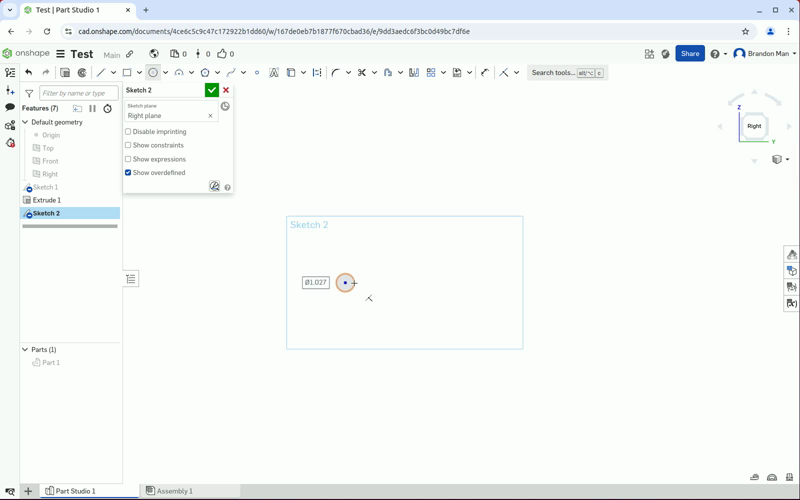
scroll(-6)
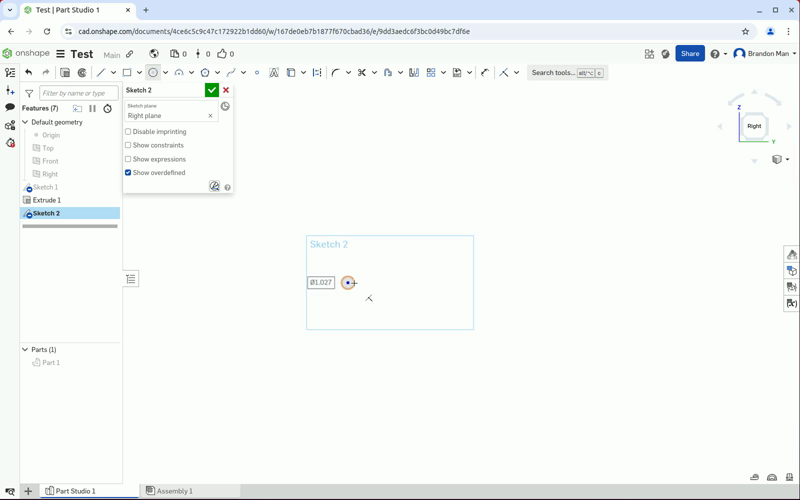
scroll(-6)
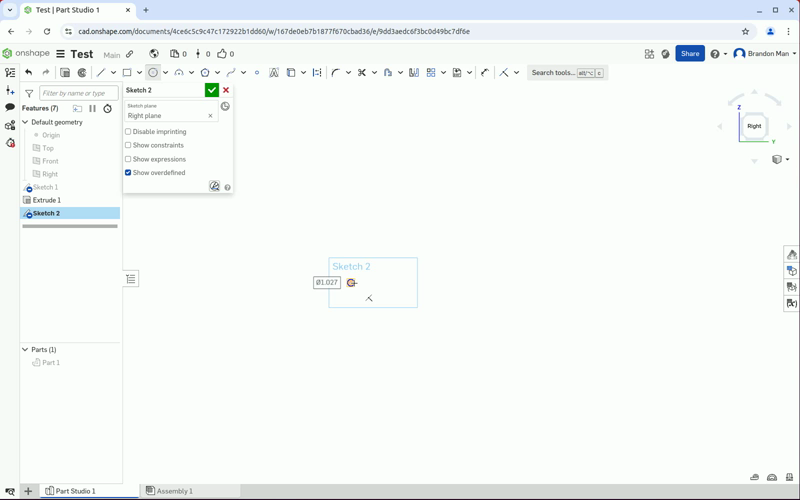
key(esc)
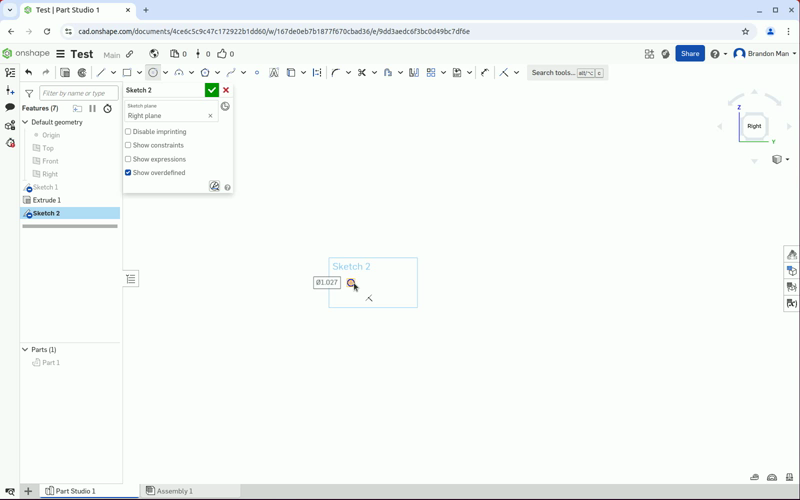
mouse_move(350, 281)
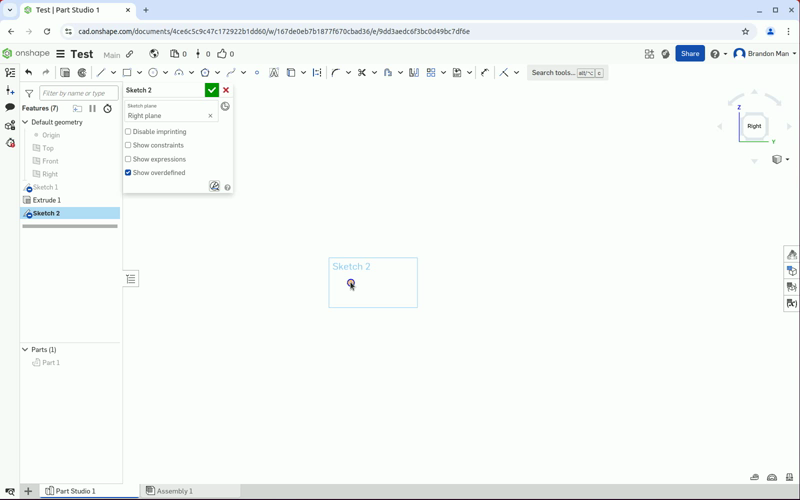
scroll(6)
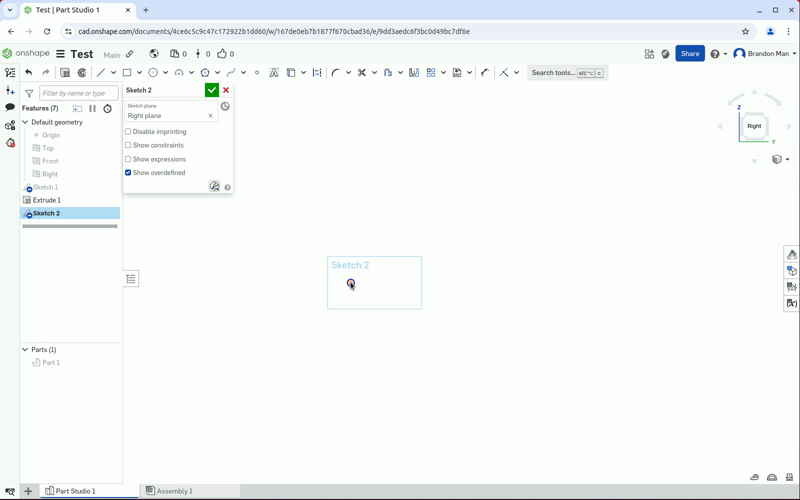
scroll(6)
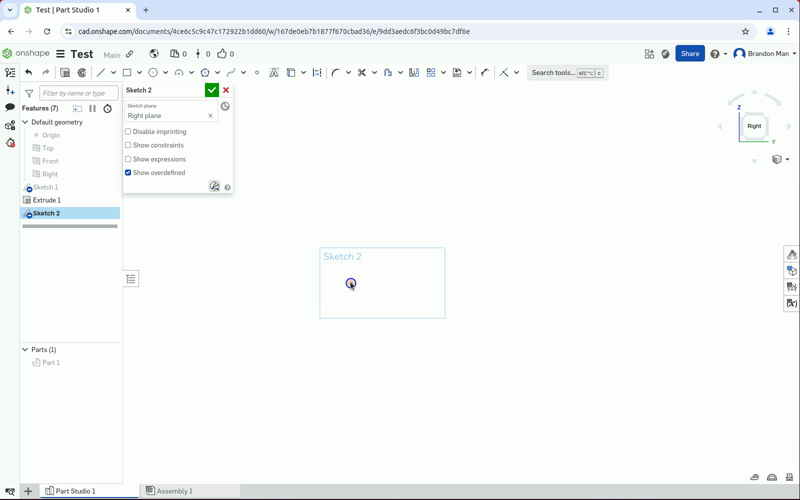
scroll(6)
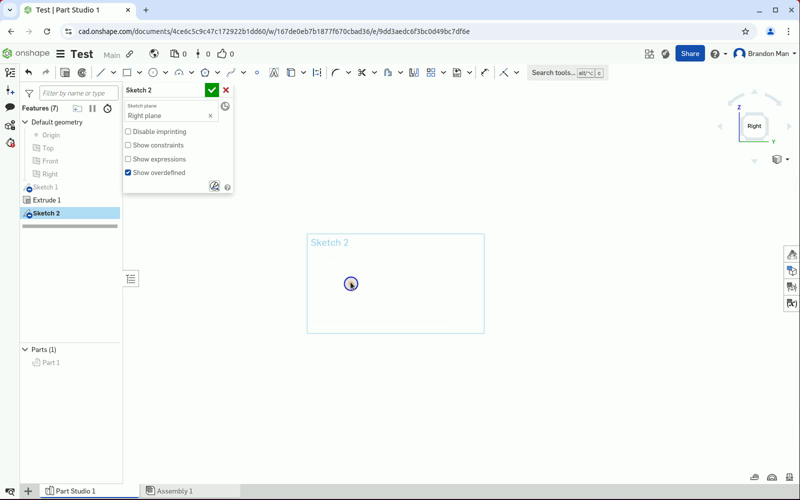
scroll(6)
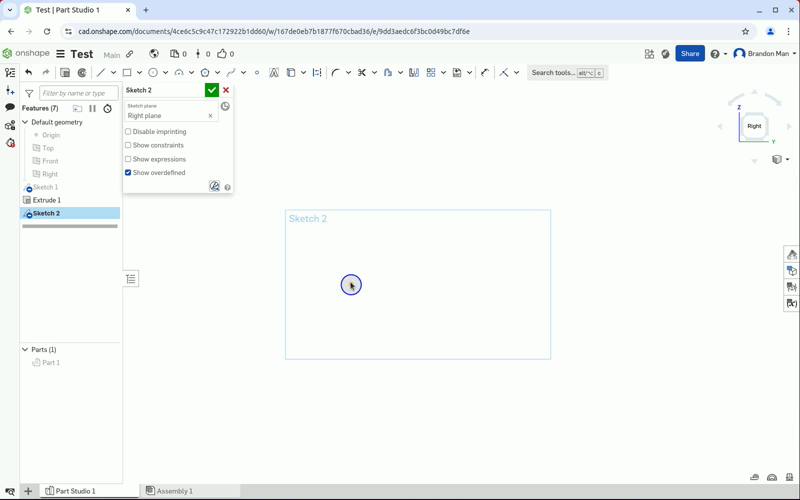
scroll(6)
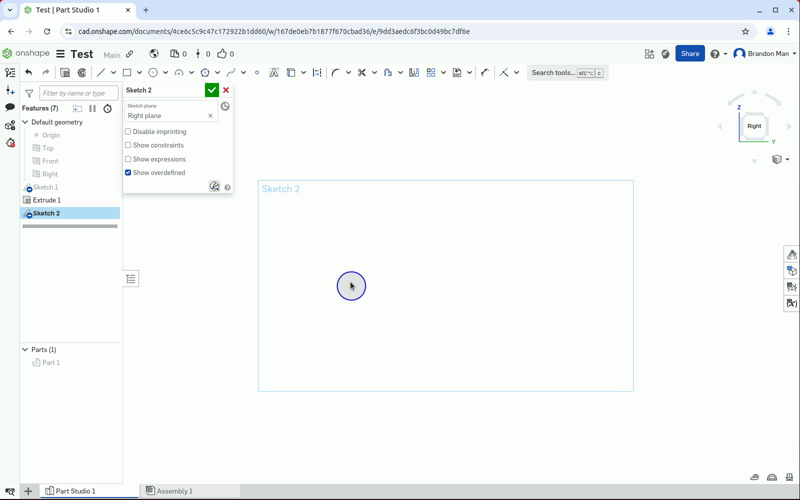
scroll(6)
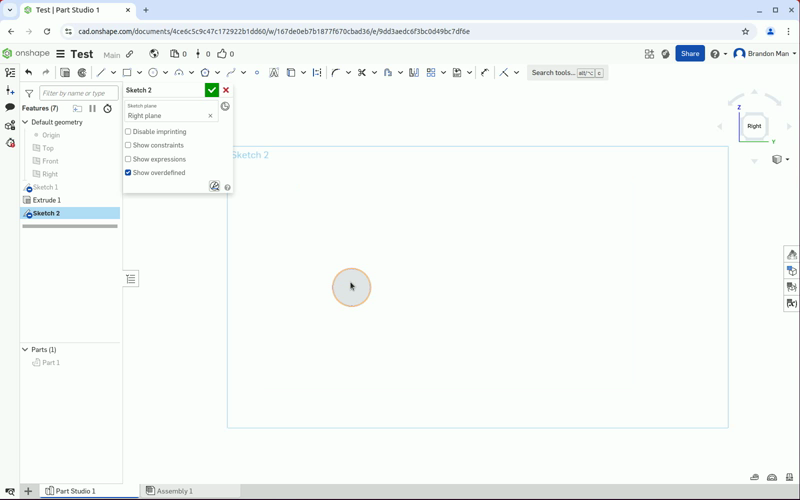
scroll(6)
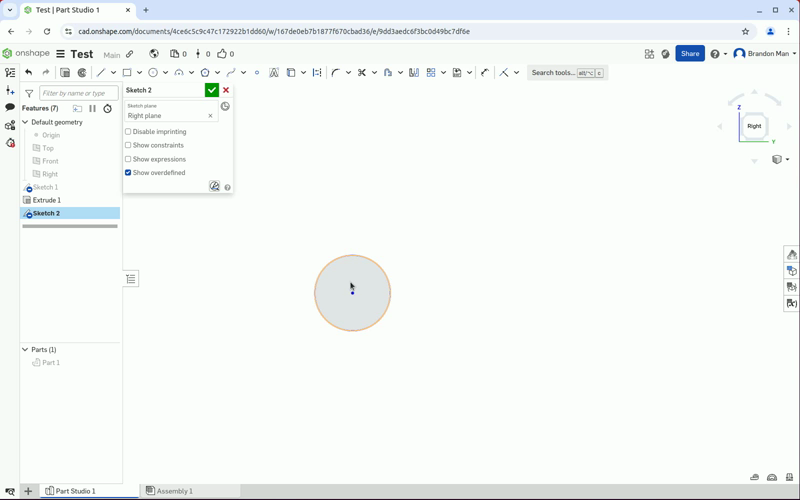
click(350, 281)
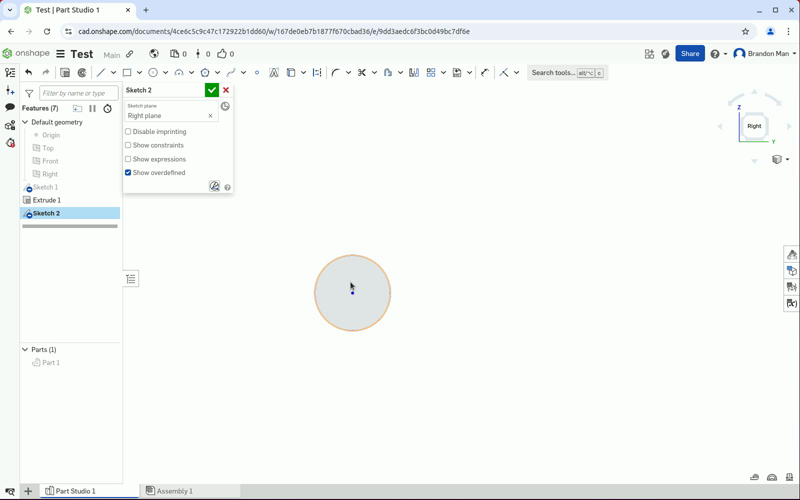
scroll(-6)
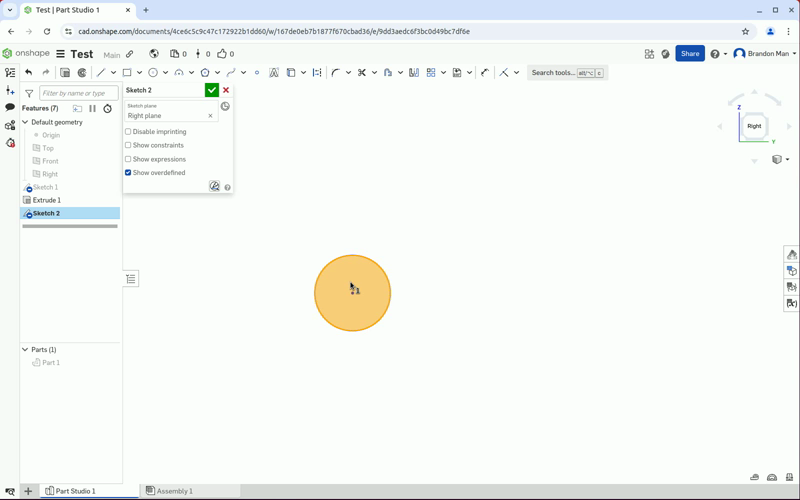
scroll(-6)
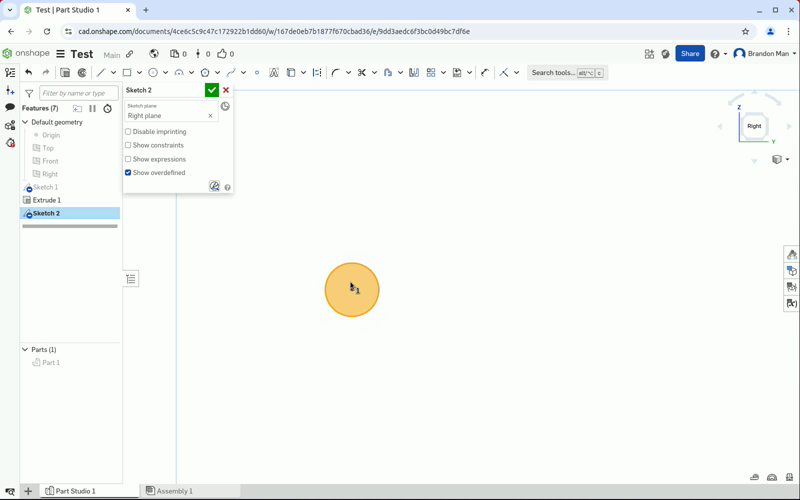
scroll(-6)
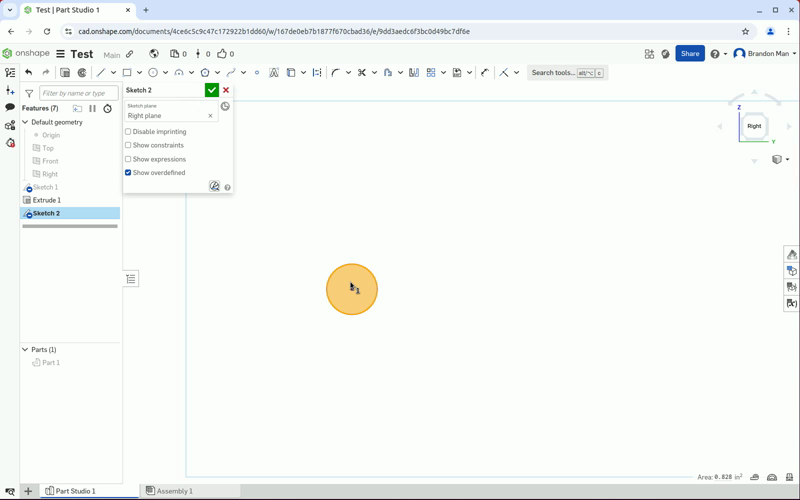
scroll(-6)
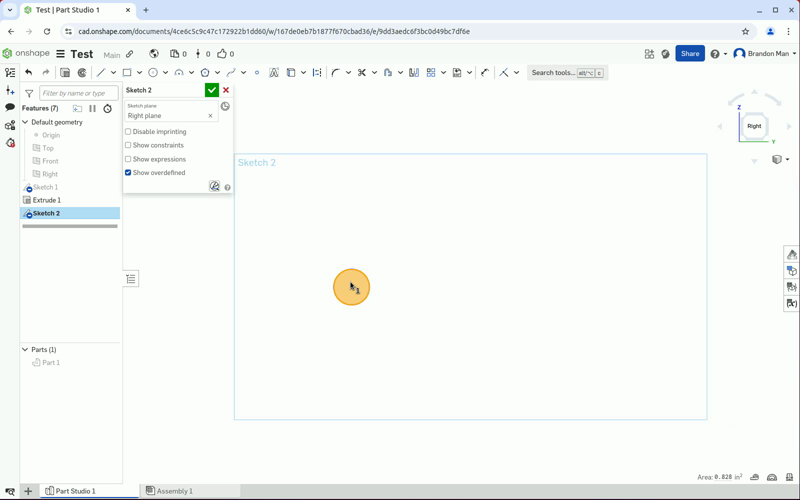
scroll(-6)
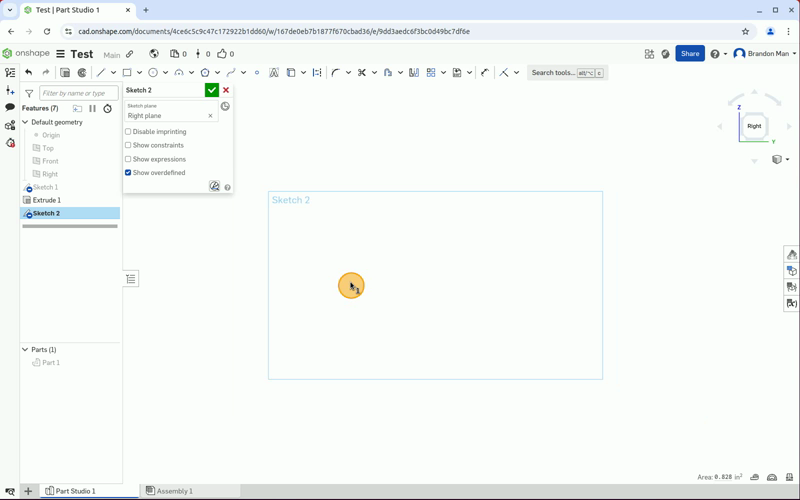
scroll(-6)
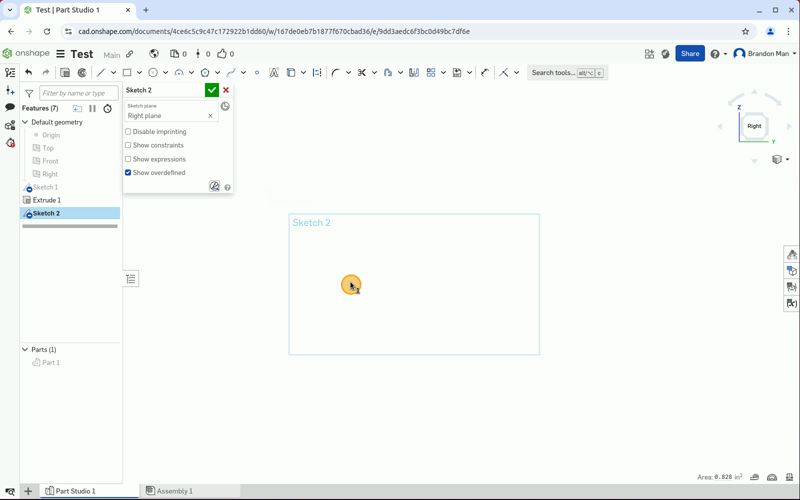
scroll(-6)
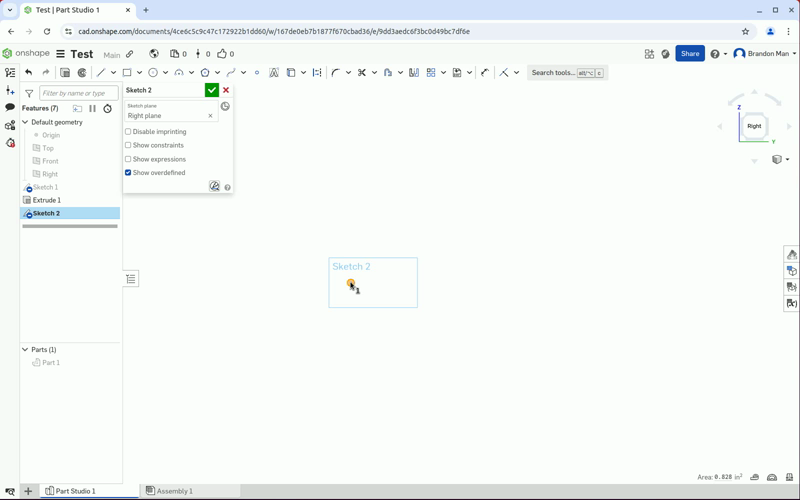
mouse_move(73, 352)
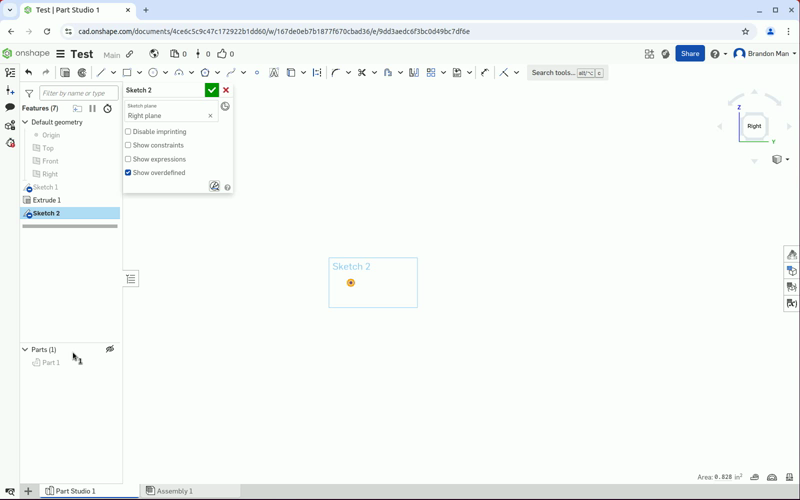
key(shift+y)
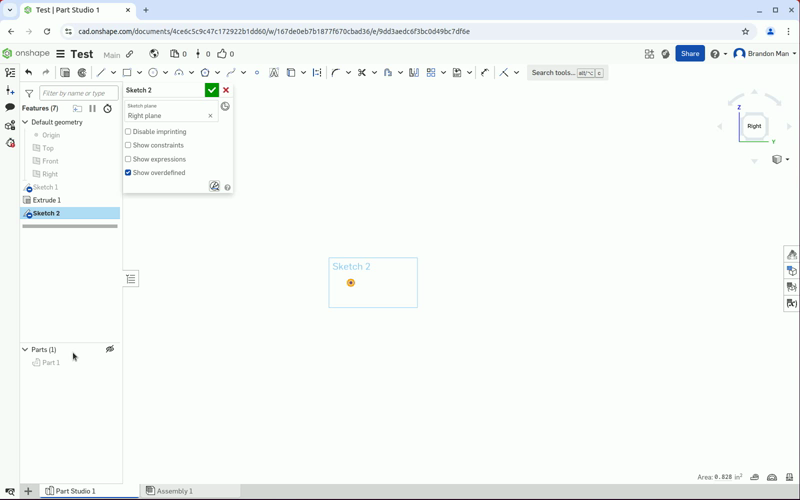
key(shift+e)
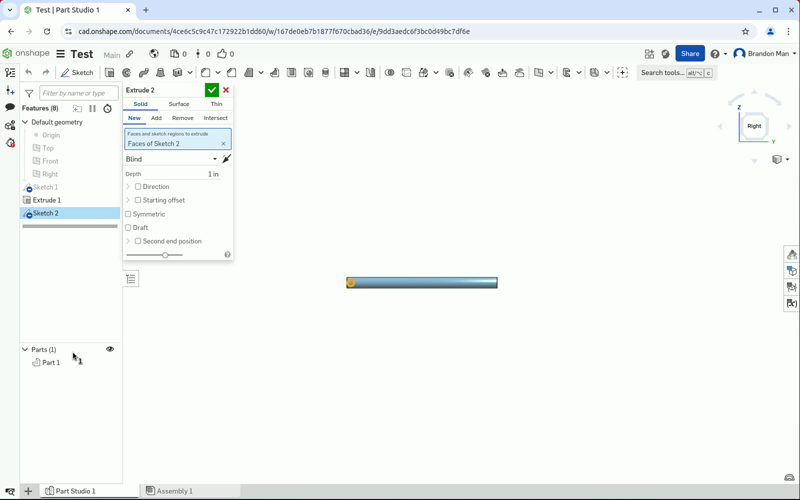
mouse_move(143, 106)
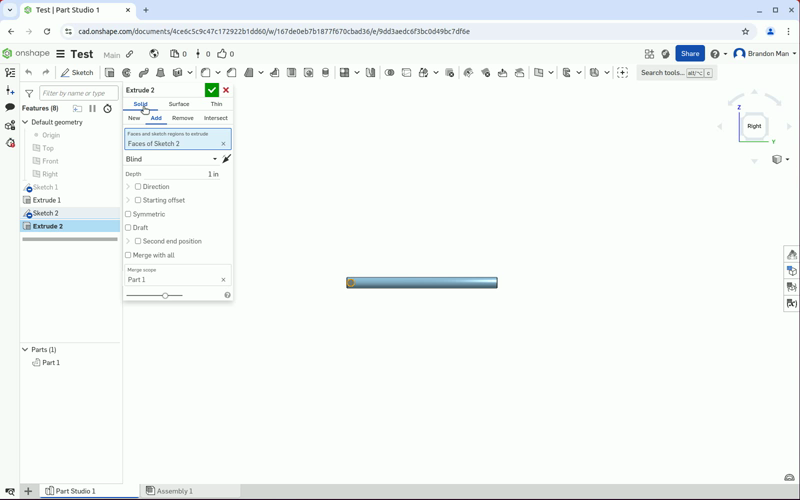
click(143, 106)
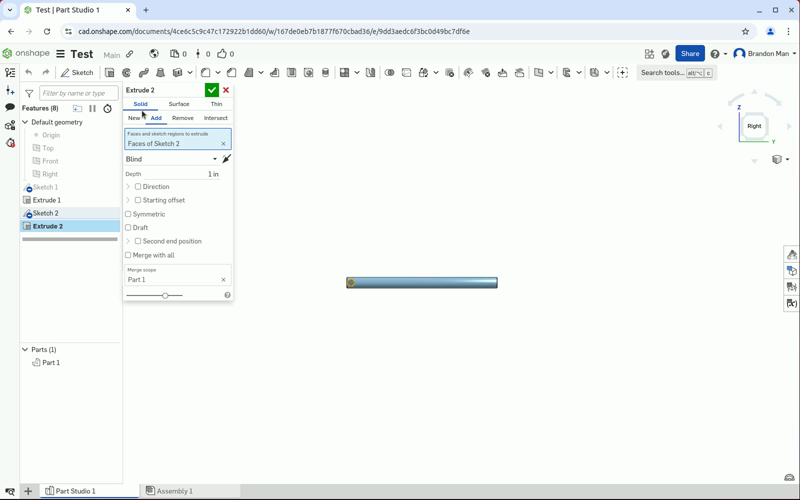
mouse_move(137, 120)
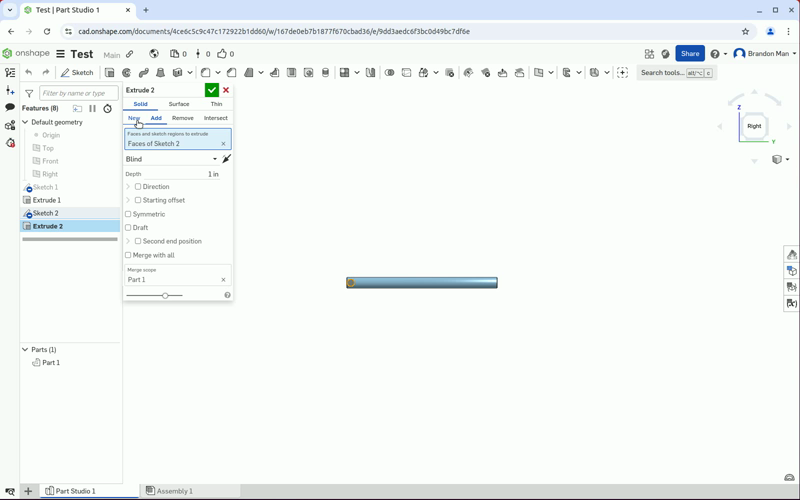
click(137, 120)
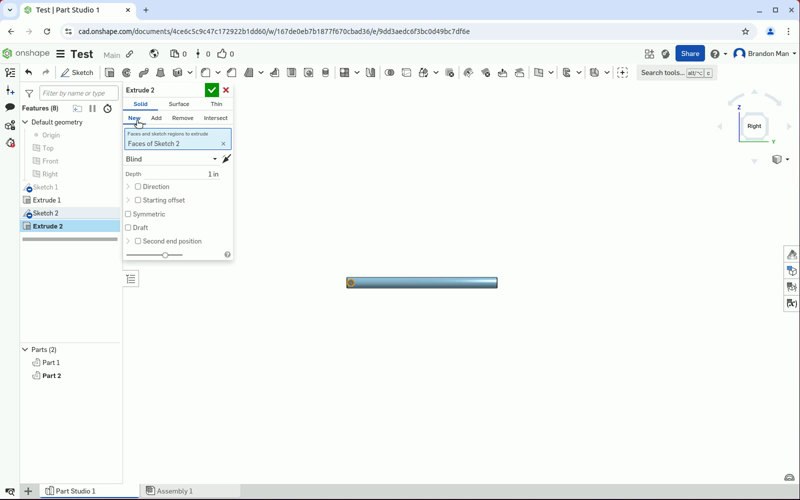
key(tab, 4)
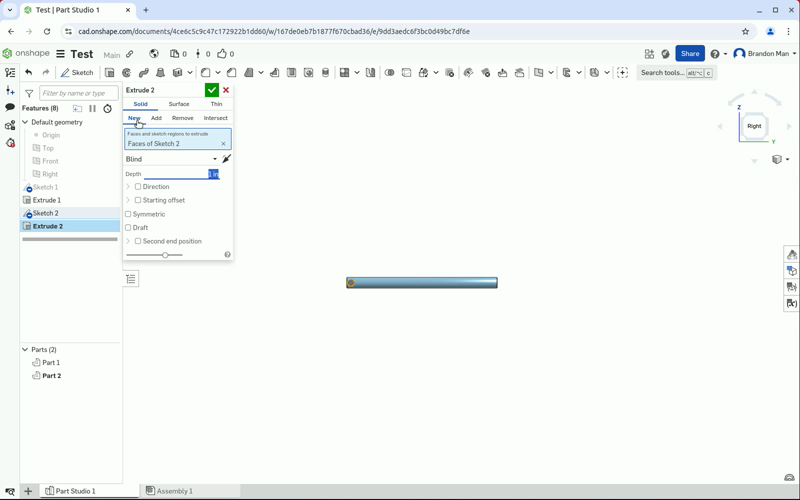
text(-1.204)
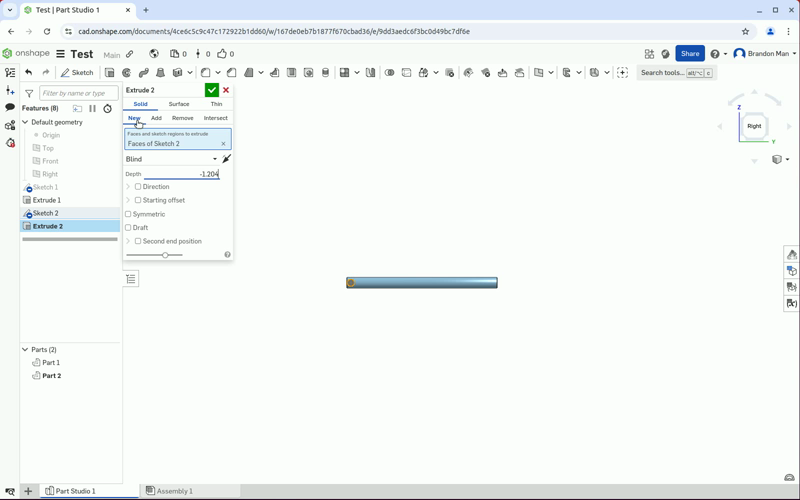
key(enter)
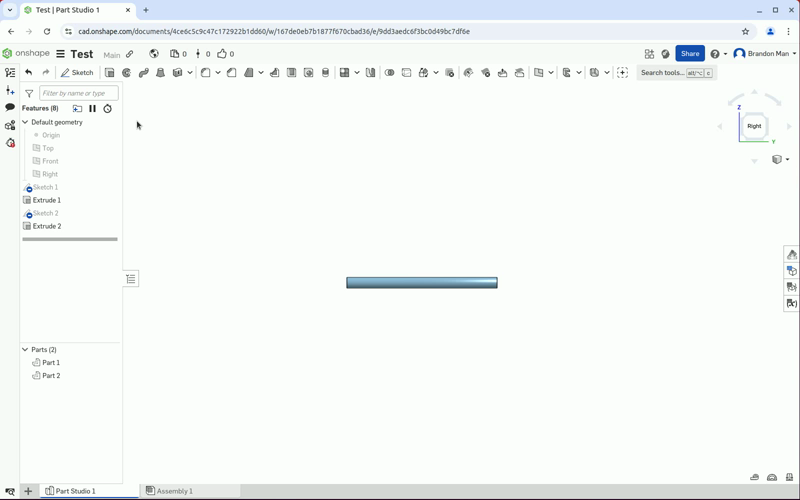
key(shift+h)
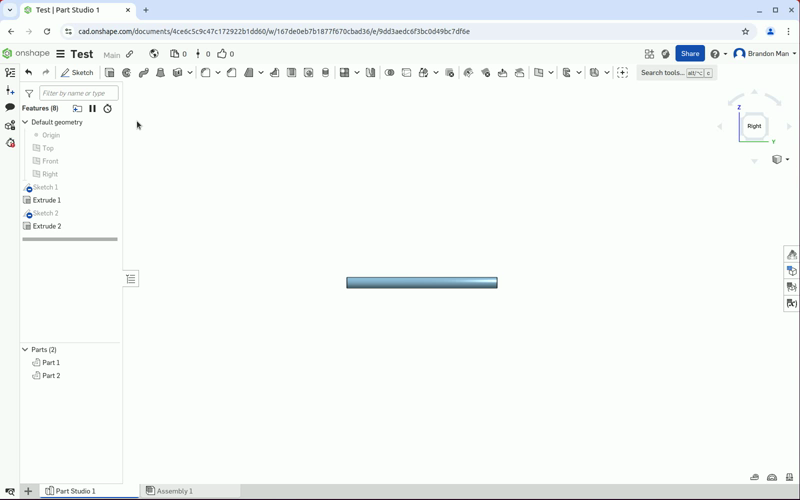
key(shift+h)
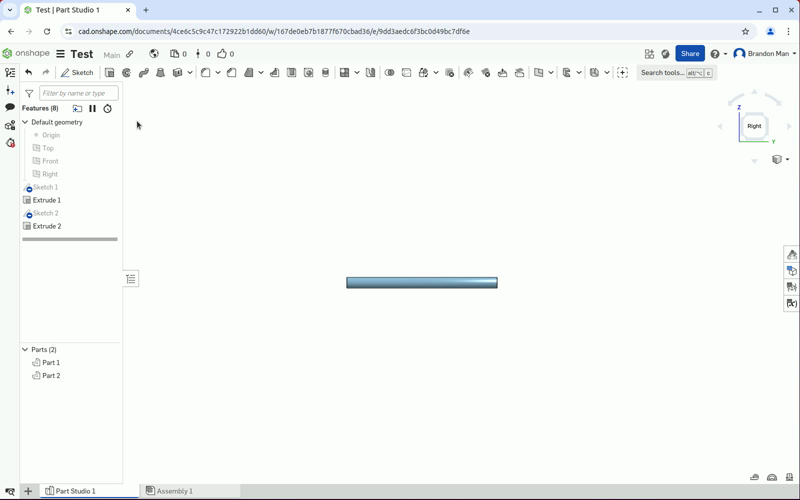
mouse_move(73, 189)
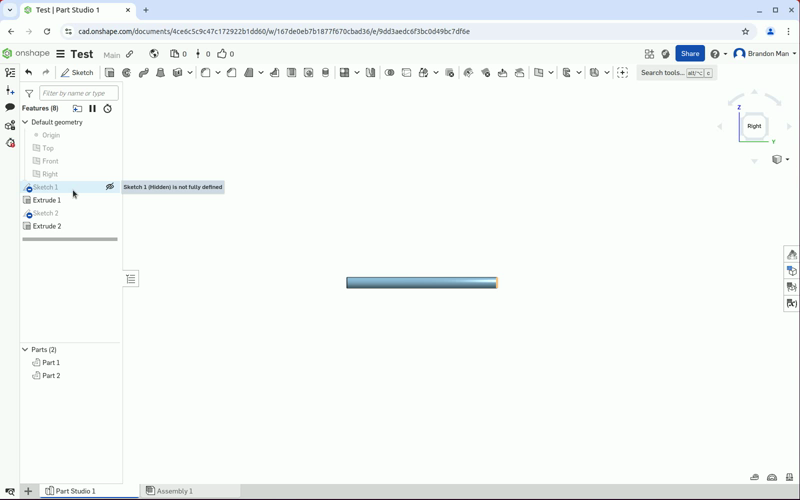
click(73, 189)
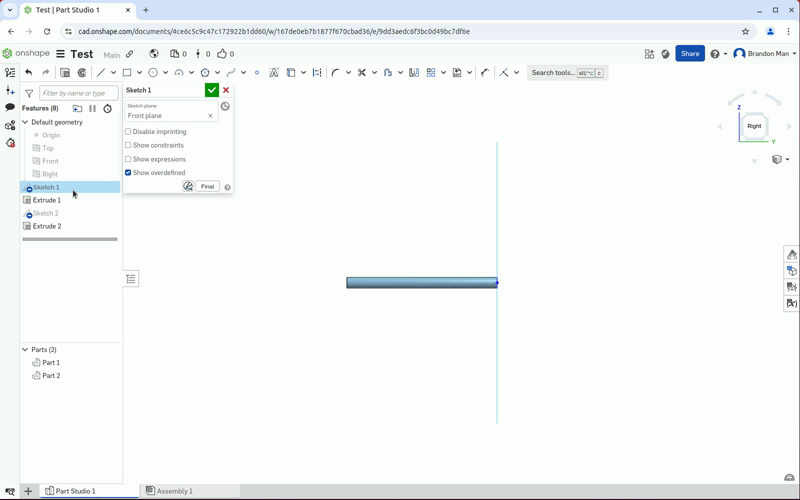
mouse_move(229, 92)
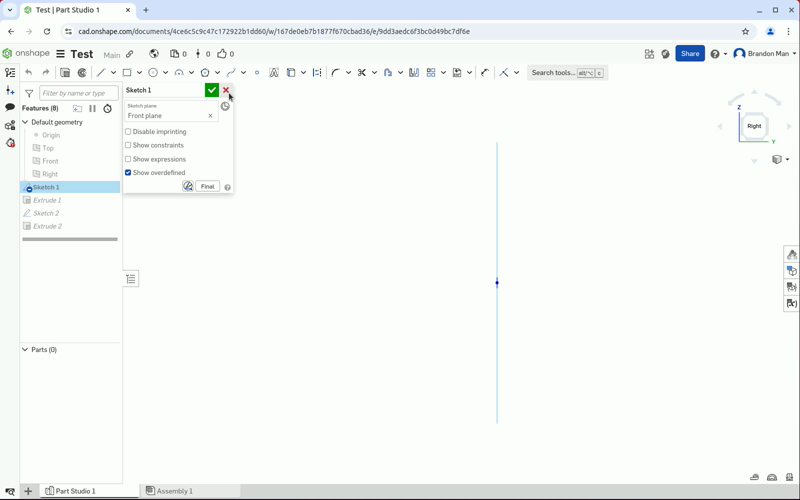
click(229, 92)
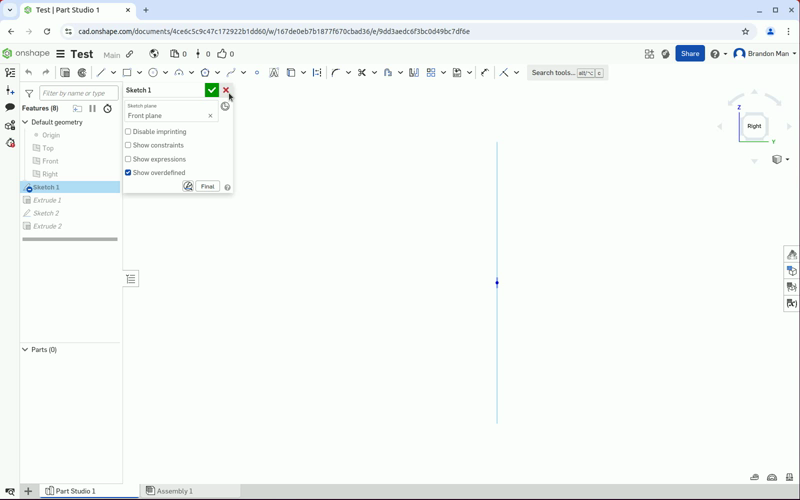
key(shift+s)
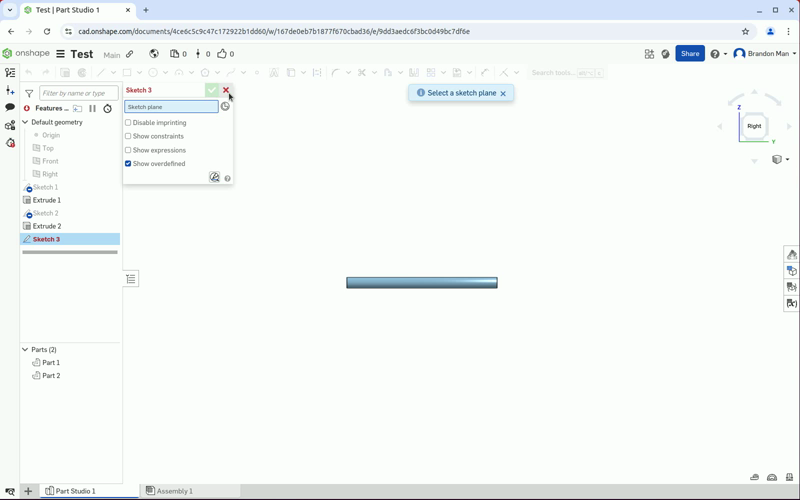
mouse_move(73, 176)
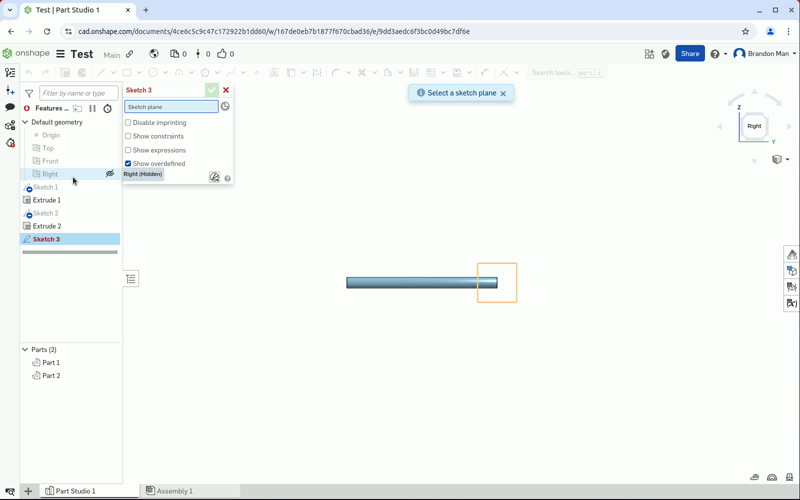
click(73, 176)
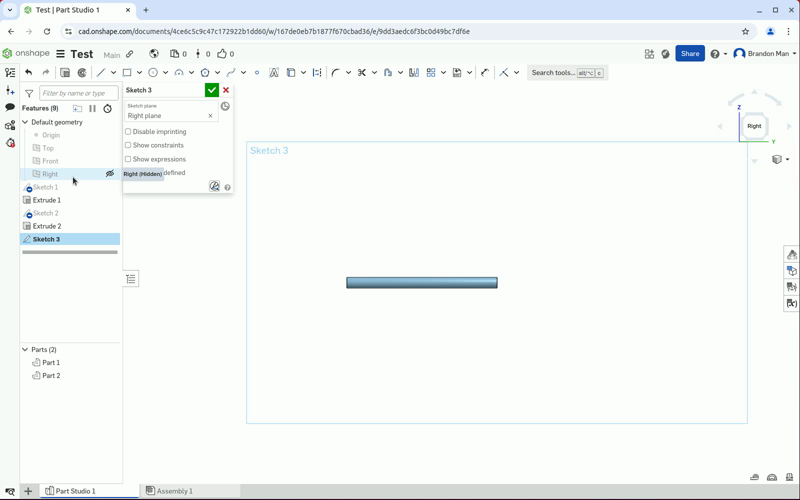
mouse_move(73, 352)
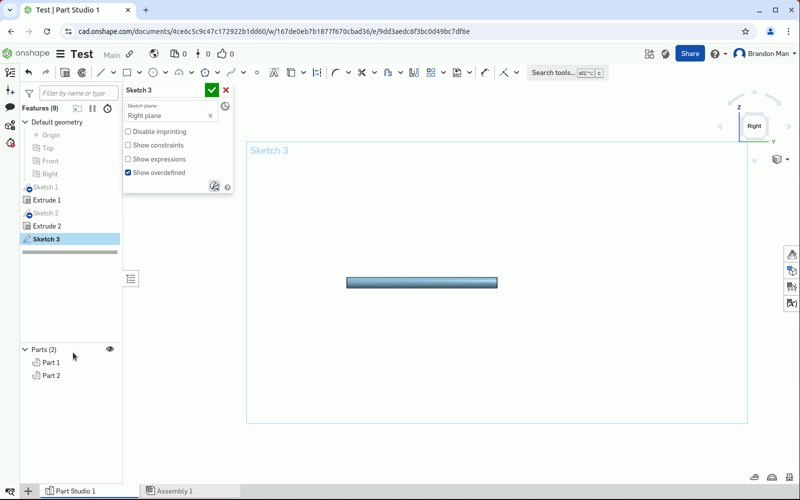
key(y)
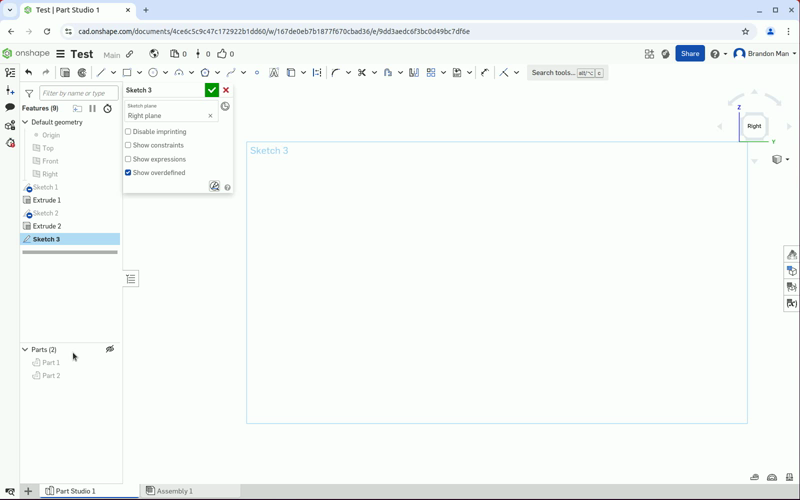
key(l)
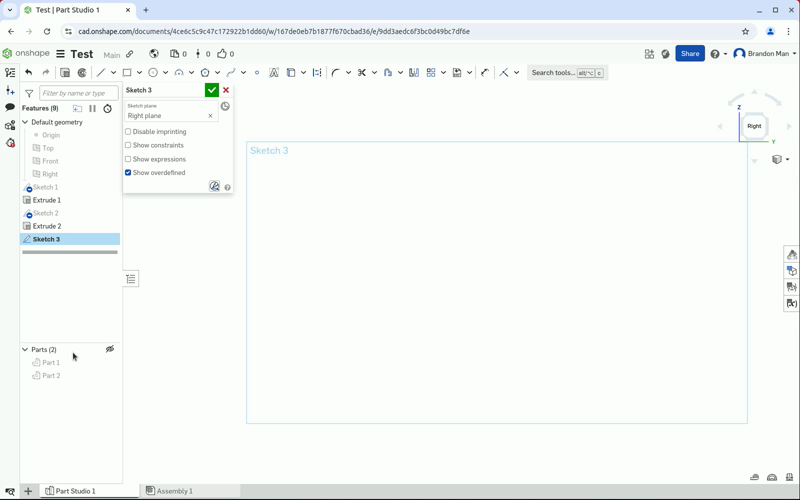
key_down(shift)
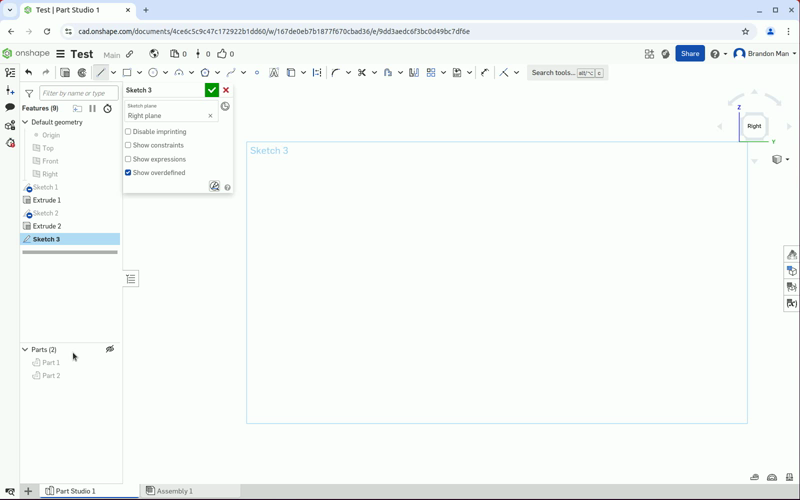
mouse_move(454, 279)
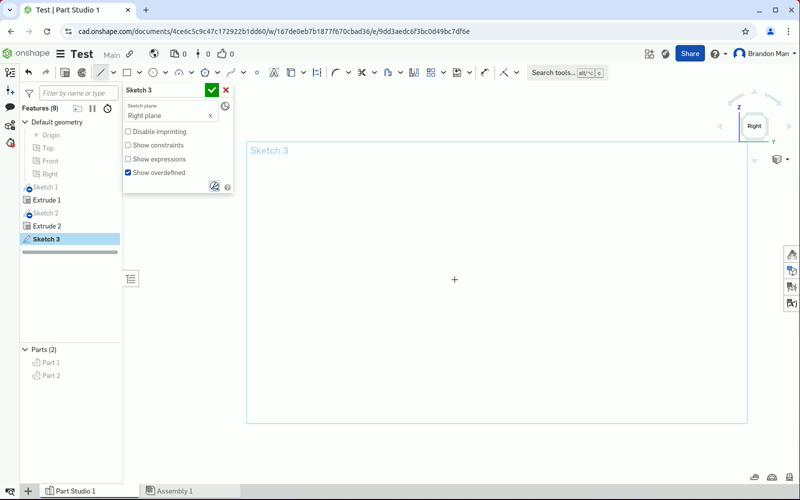
click(454, 279)
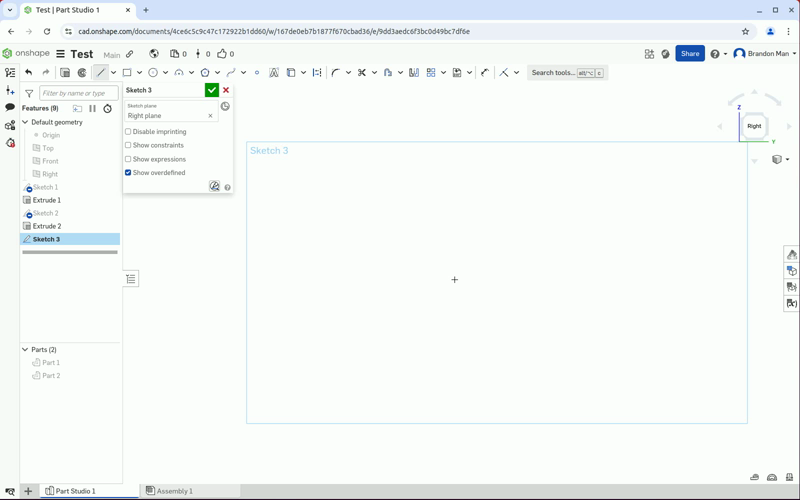
key_up(shift)
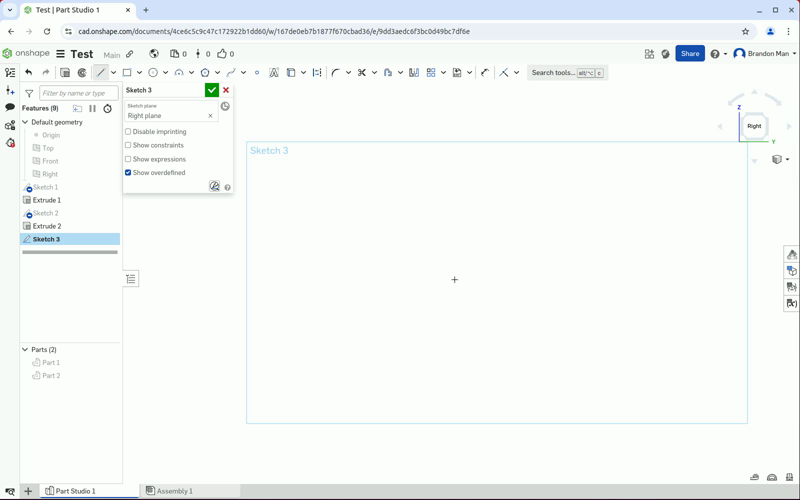
key_down(shift)
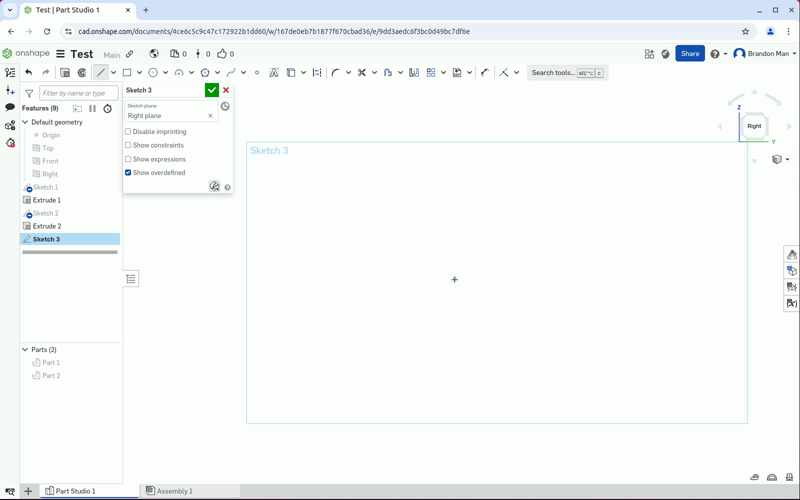
mouse_move(484, 279)
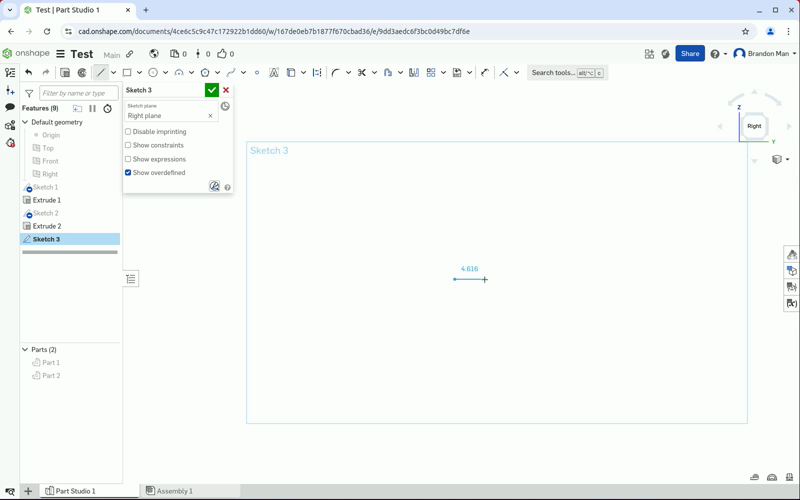
mouse_move(461, 286)
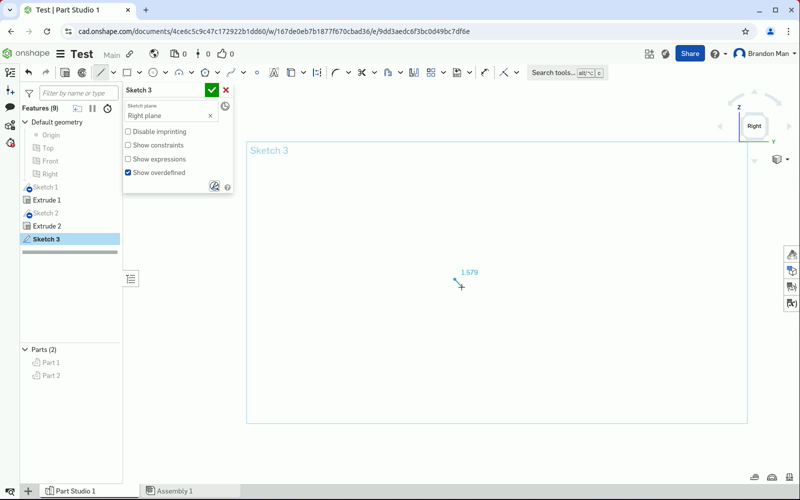
click(461, 286)
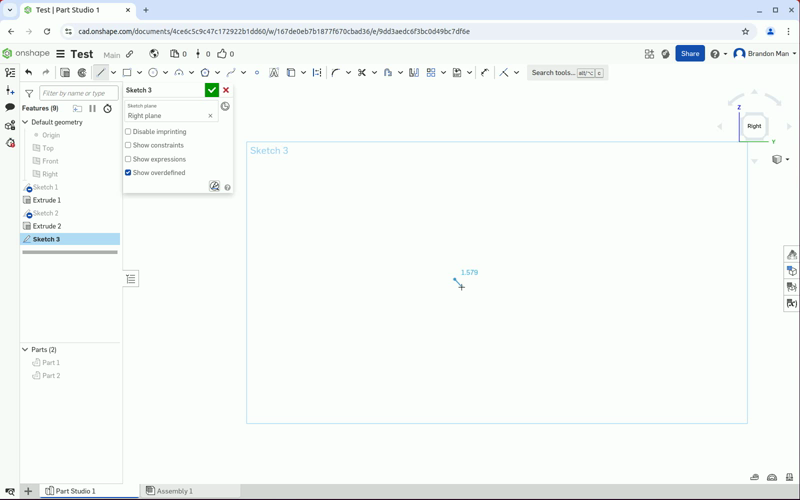
key_up(shift)
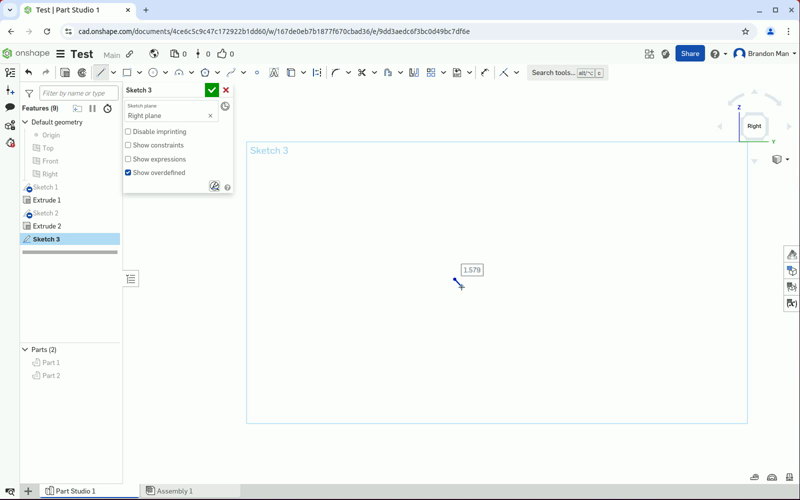
key_down(shift)
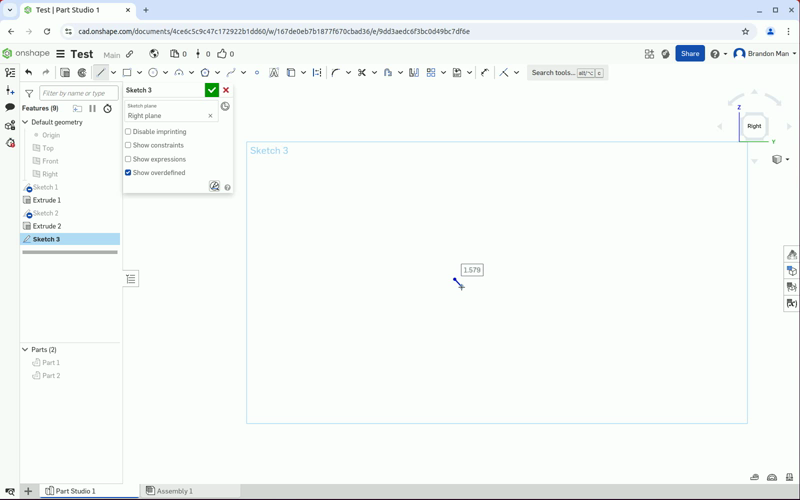
mouse_move(492, 286)
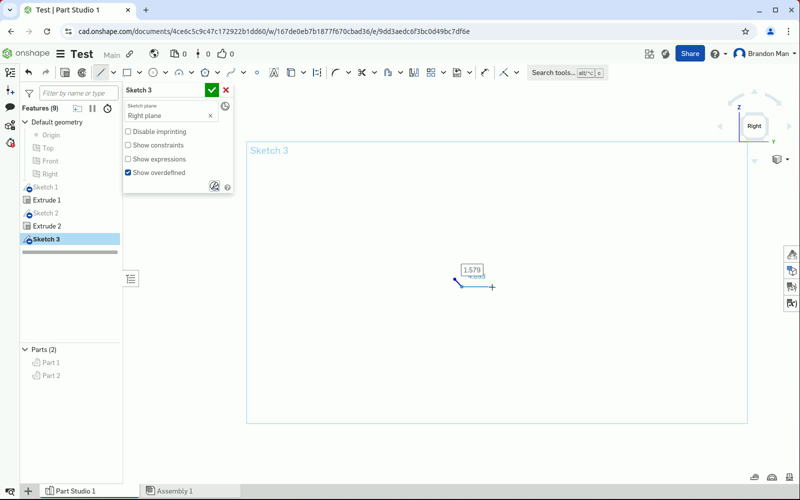
mouse_move(461, 279)
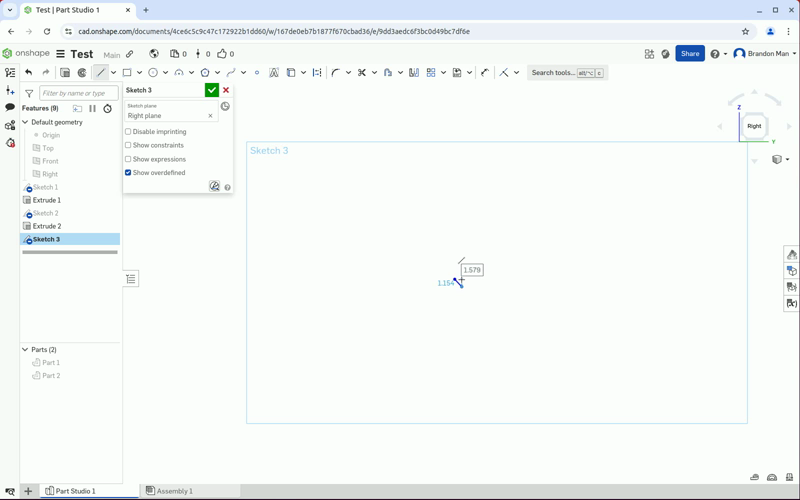
scroll(6)
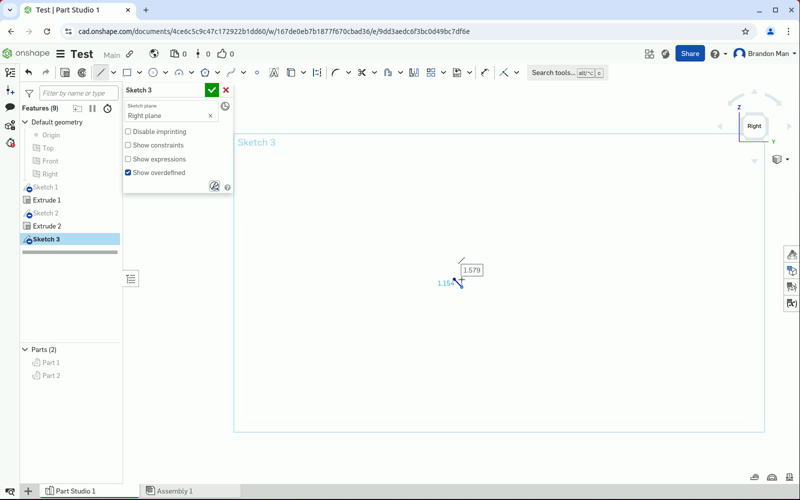
scroll(6)
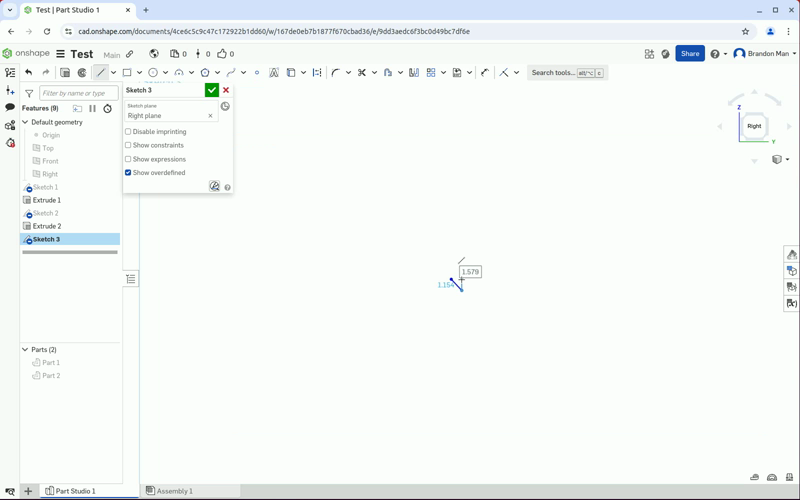
scroll(6)
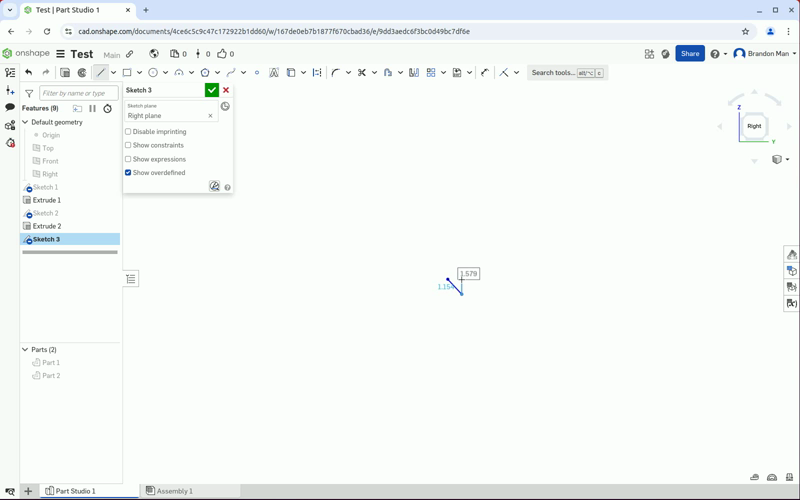
scroll(6)
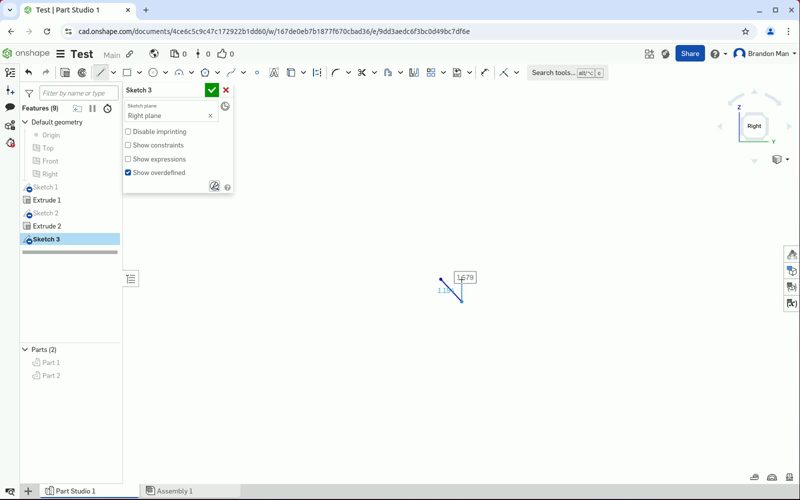
scroll(6)
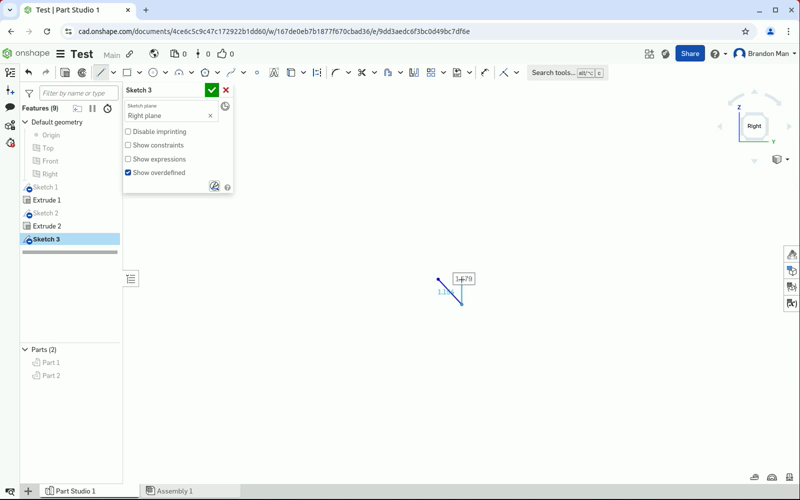
scroll(6)
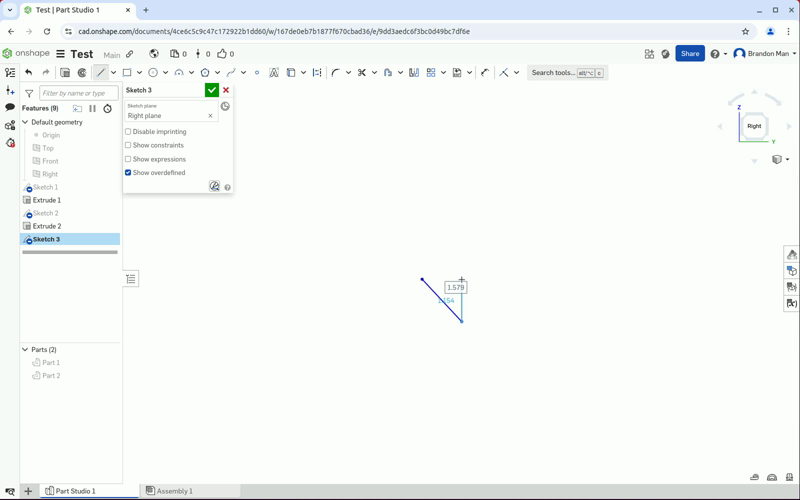
scroll(6)
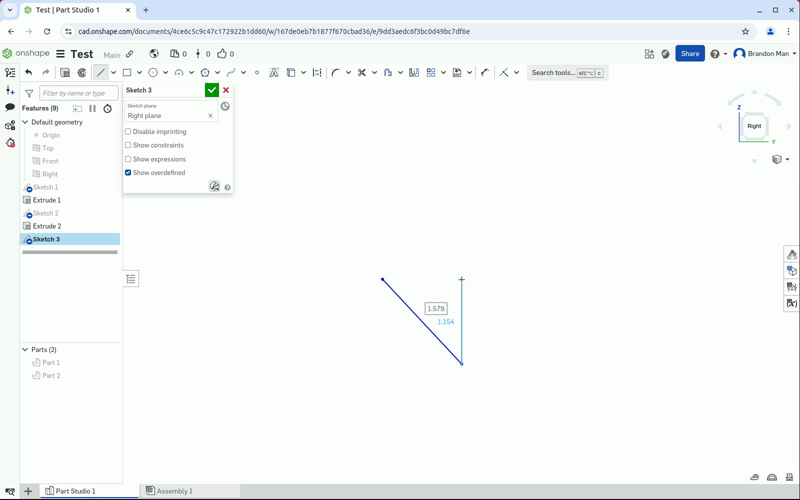
click(461, 279)
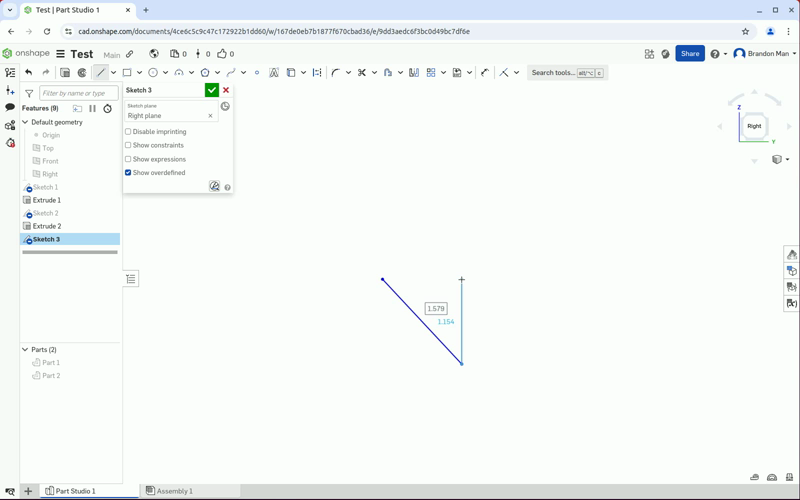
scroll(-6)
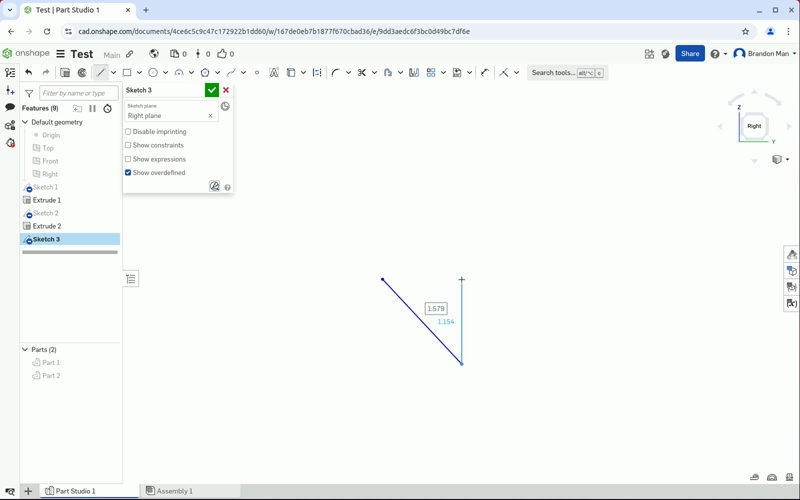
scroll(-6)
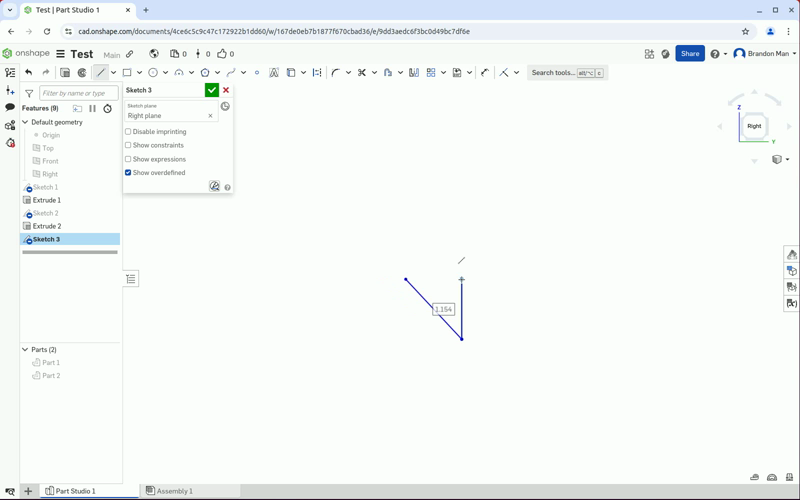
scroll(-6)
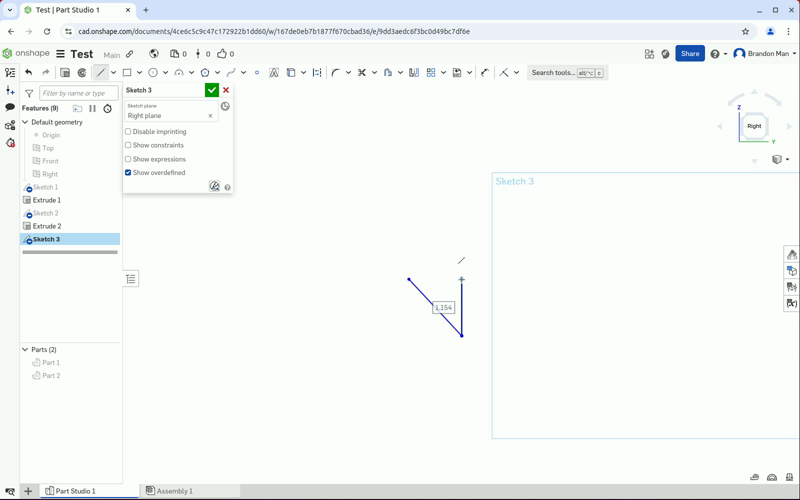
scroll(-6)
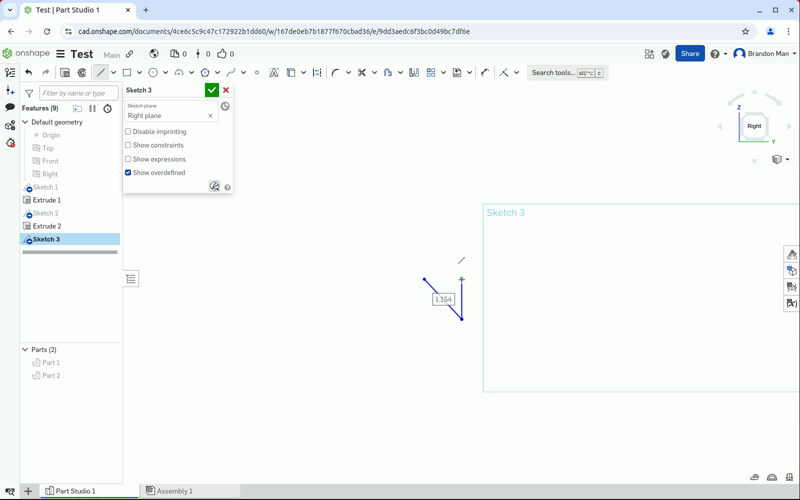
scroll(-6)
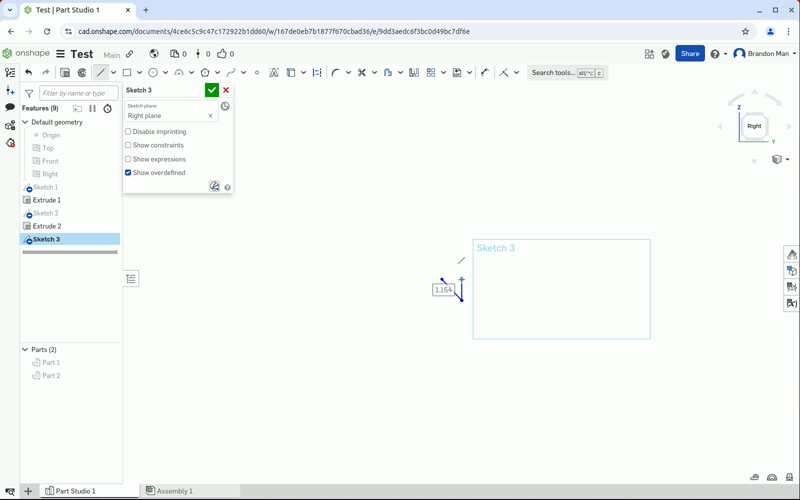
scroll(-6)
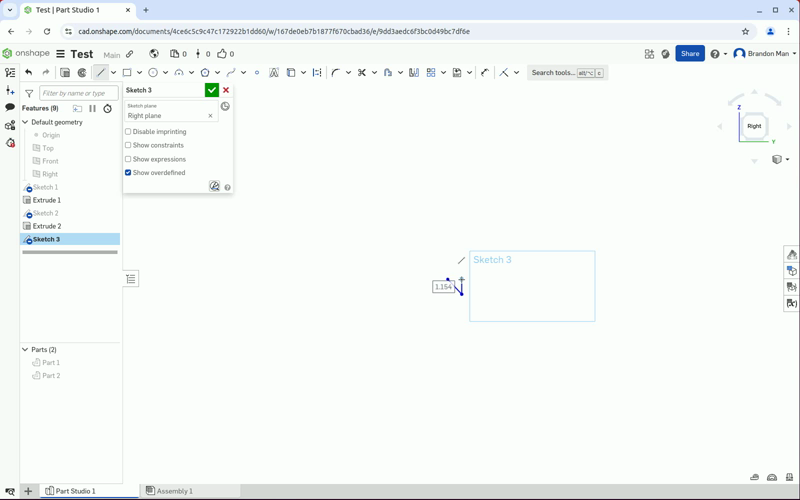
scroll(-6)
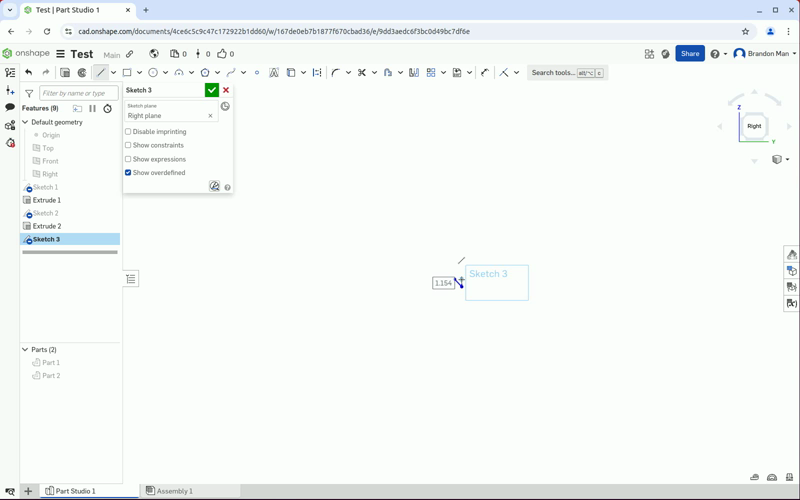
key_up(shift)
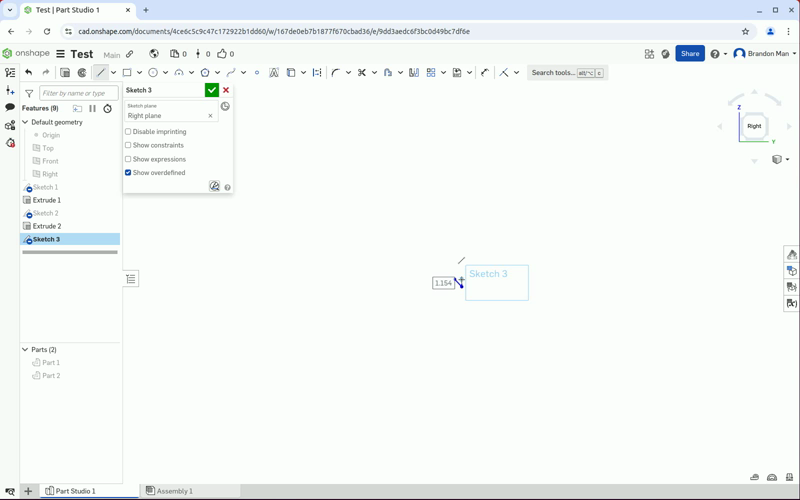
mouse_move(492, 279)
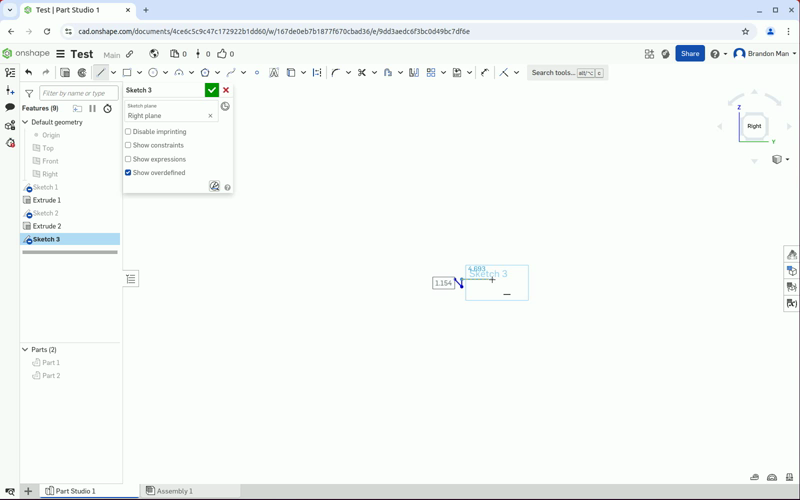
key_down(shift)
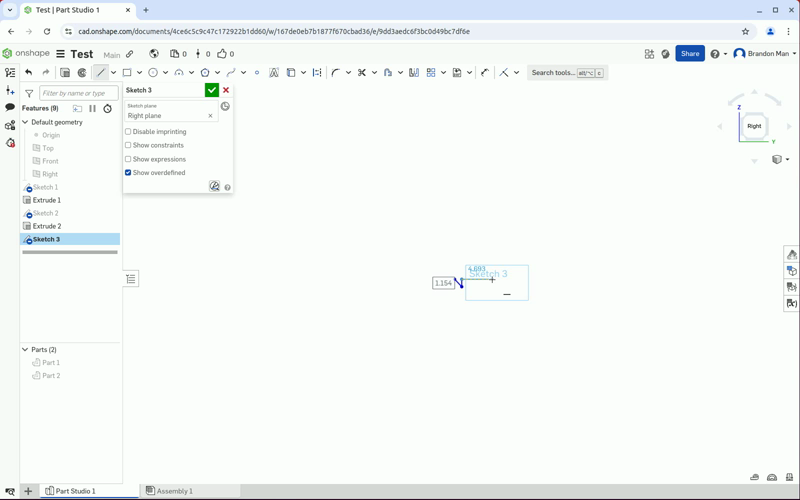
mouse_move(454, 279)
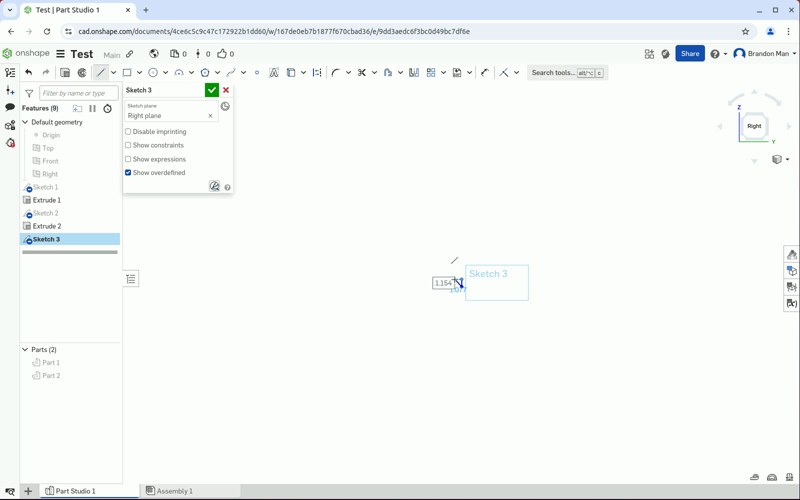
scroll(6)
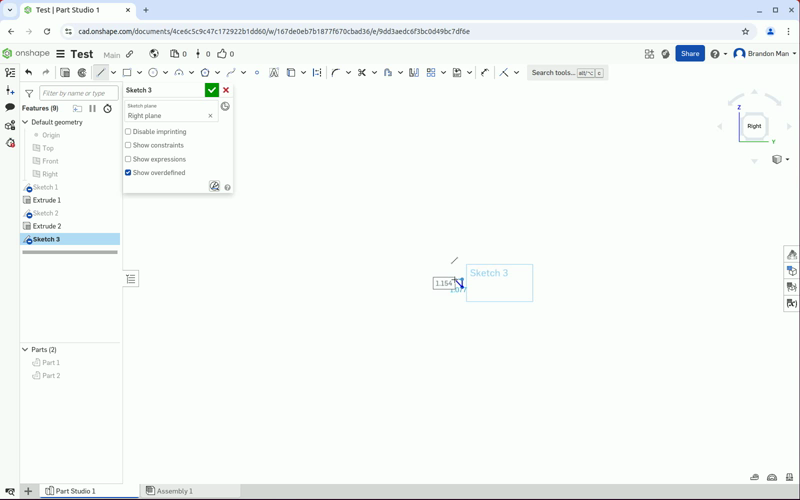
scroll(6)
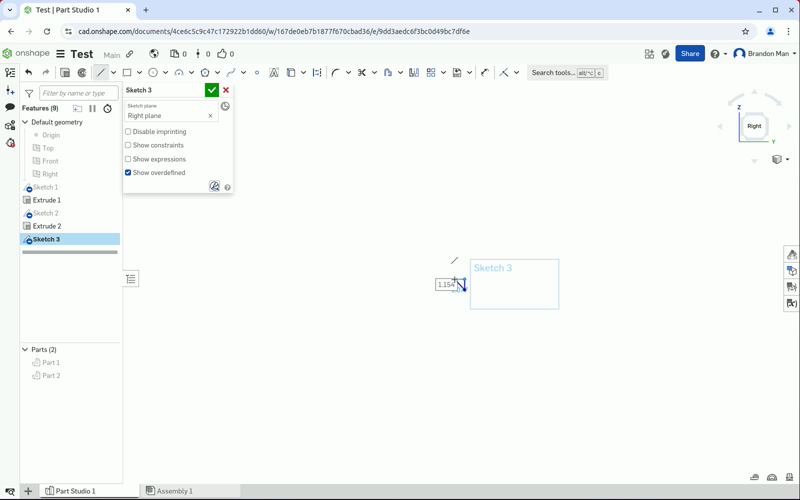
scroll(6)
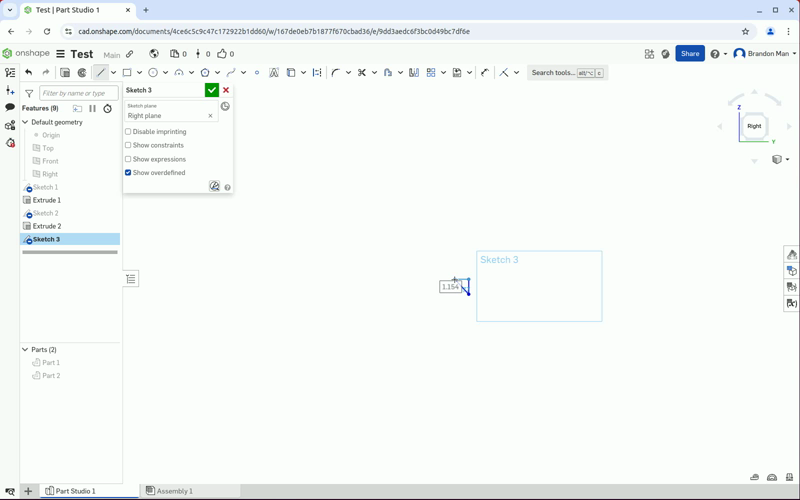
scroll(6)
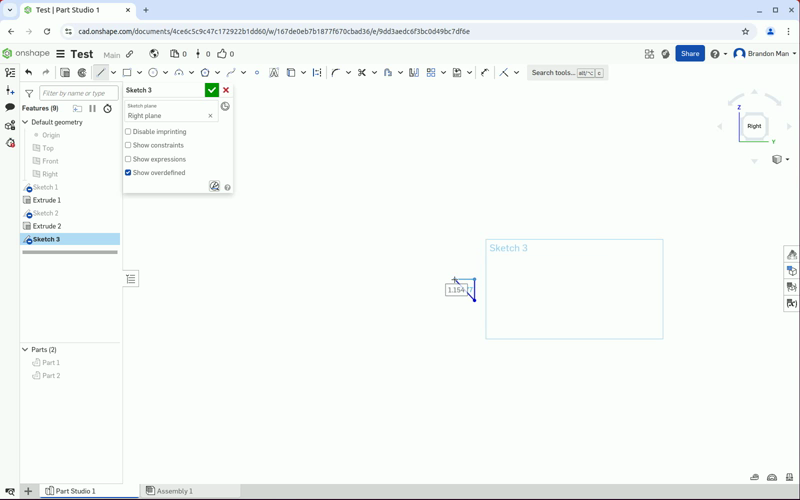
scroll(6)
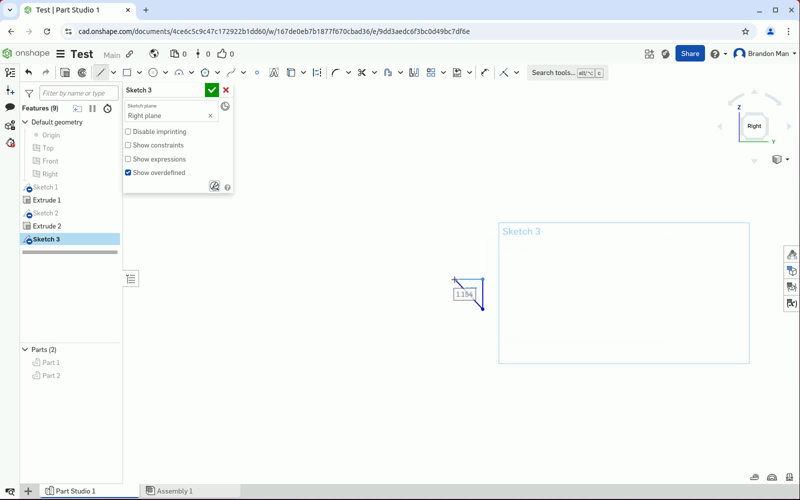
scroll(6)
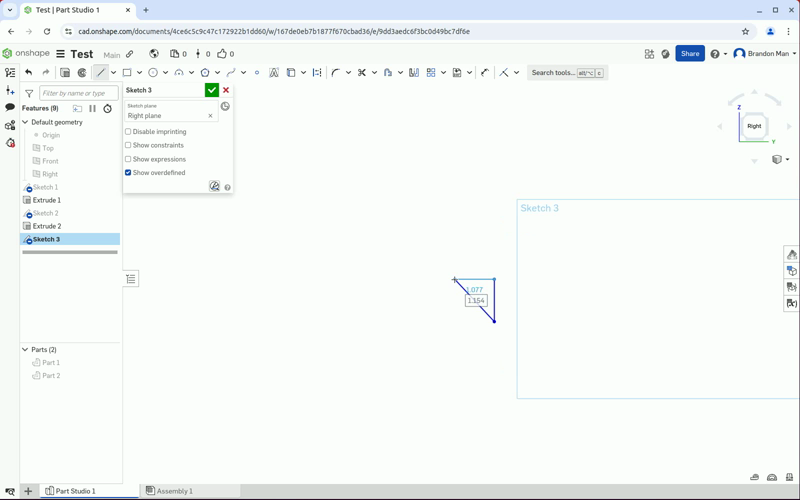
scroll(6)
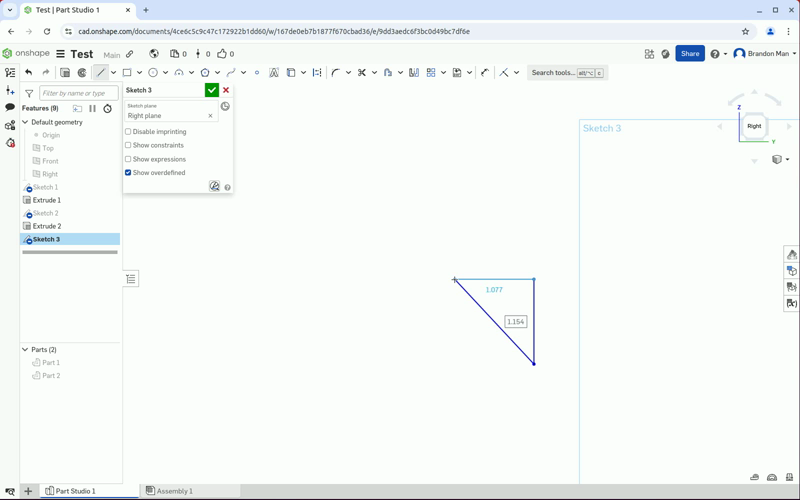
key_up(shift)
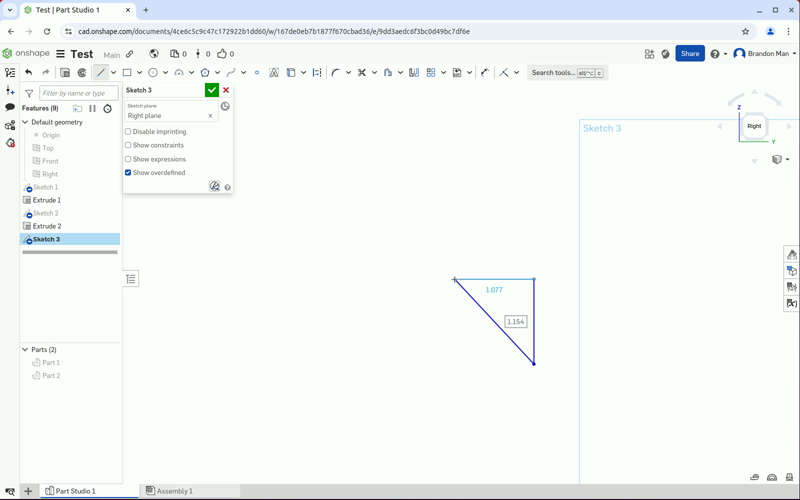
click(454, 279)
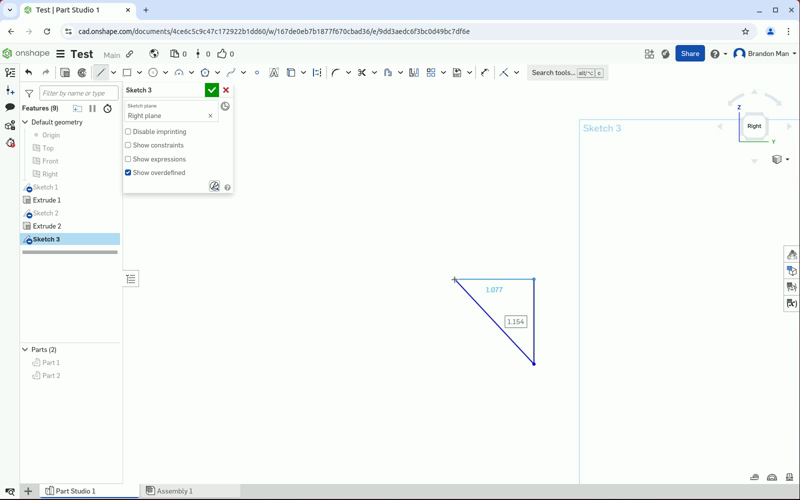
scroll(-6)
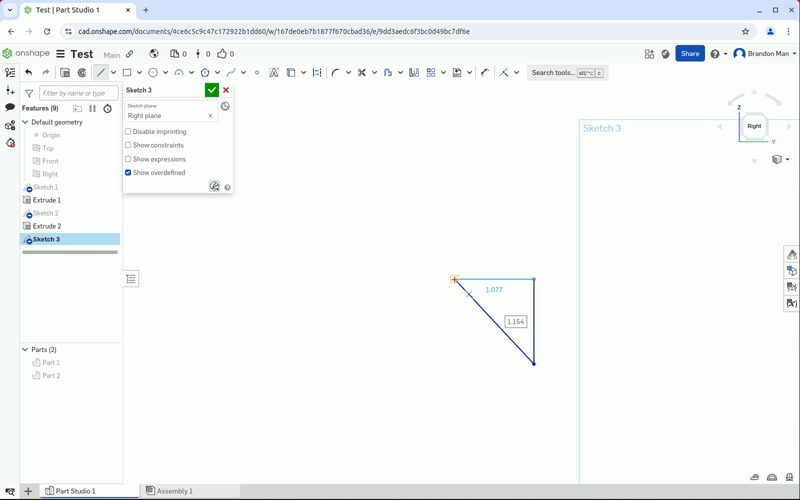
scroll(-6)
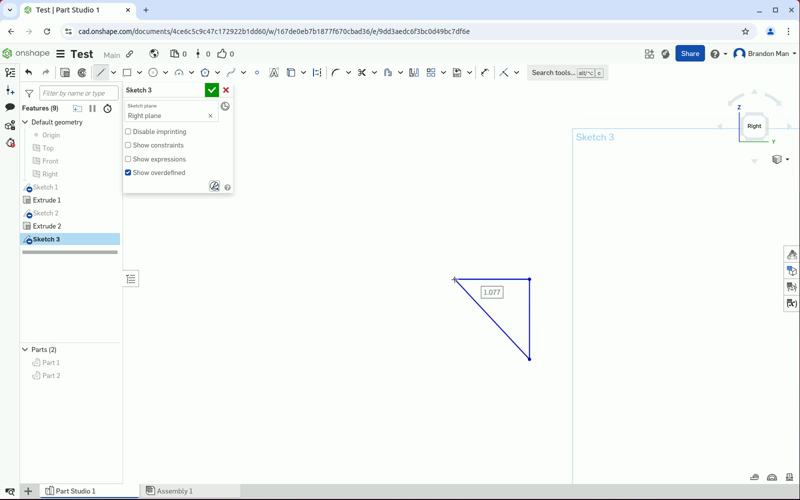
scroll(-6)
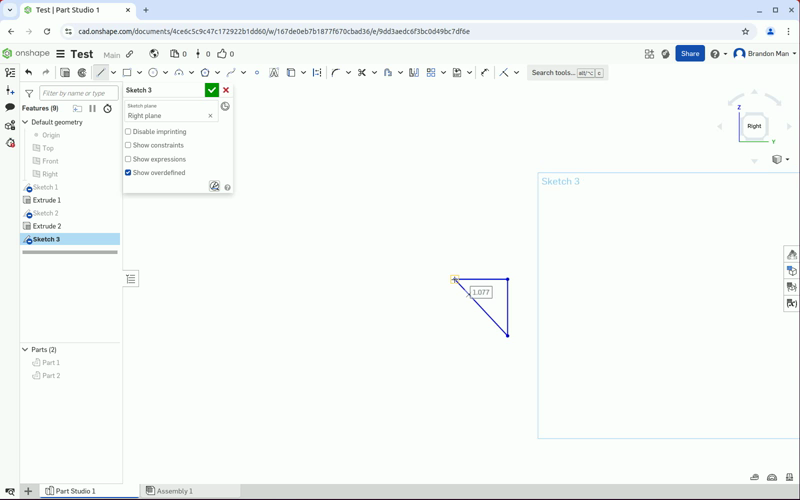
scroll(-6)
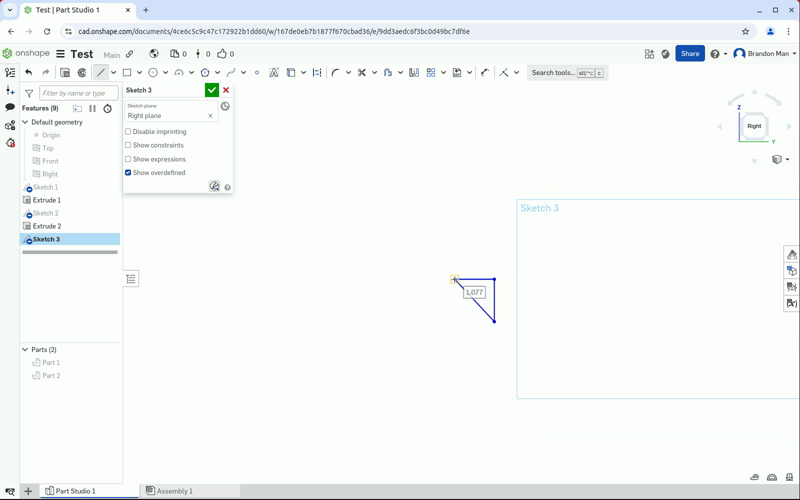
scroll(-6)
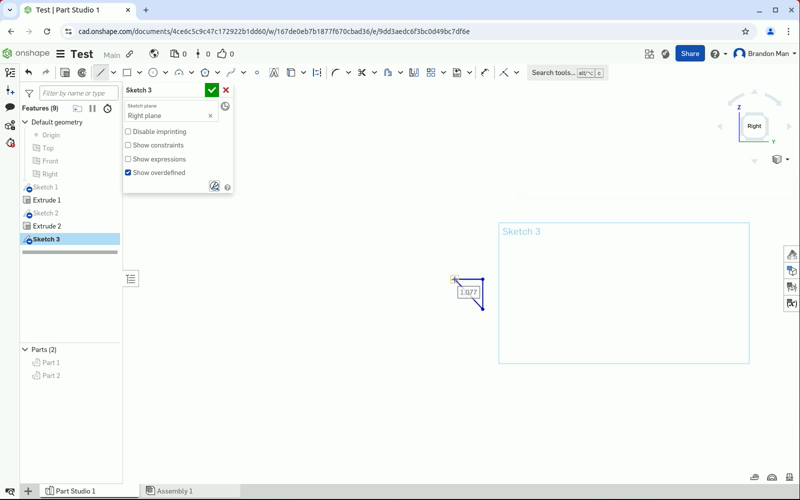
scroll(-6)
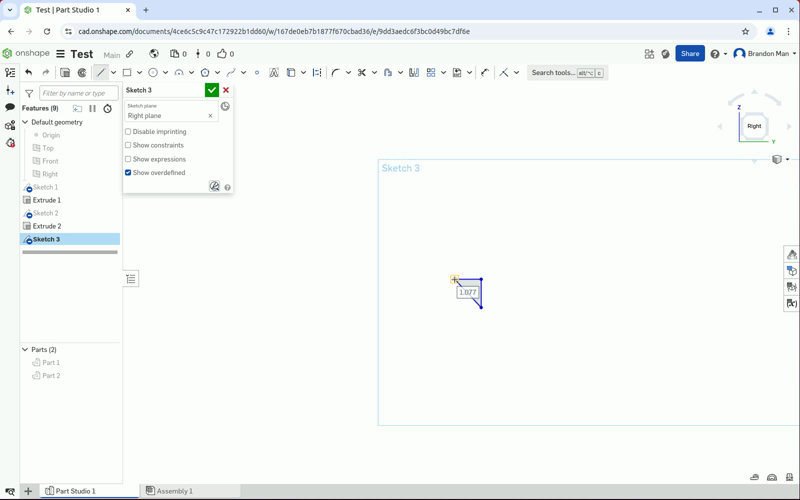
scroll(-6)
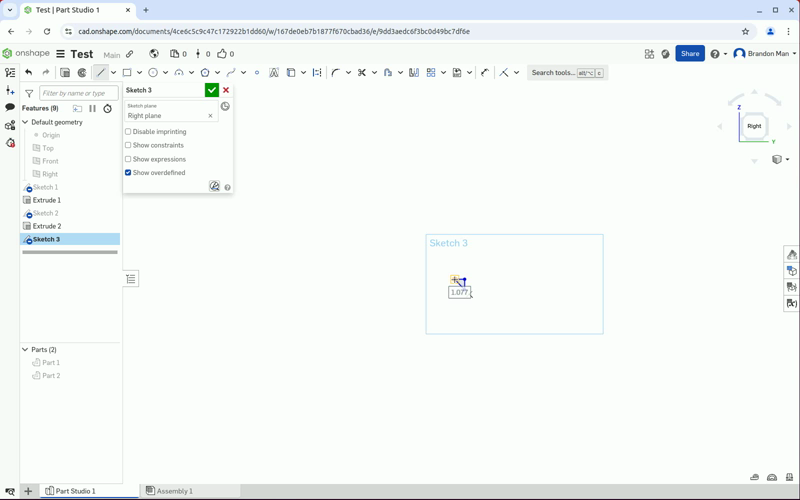
key(esc)
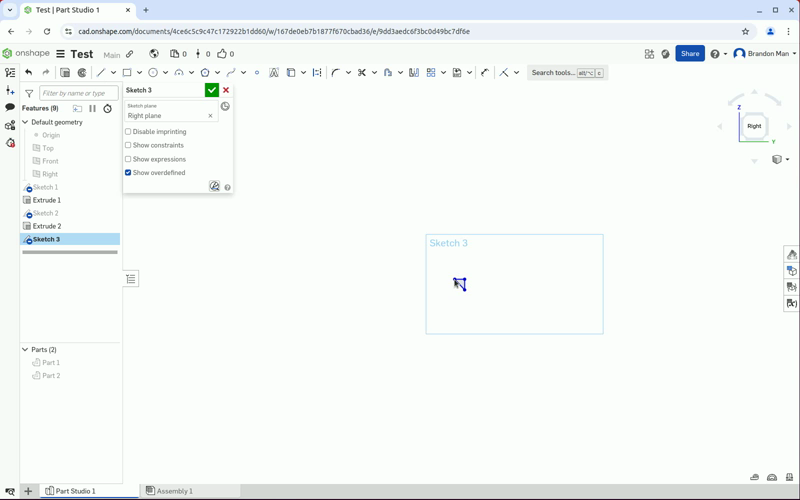
mouse_move(461, 279)
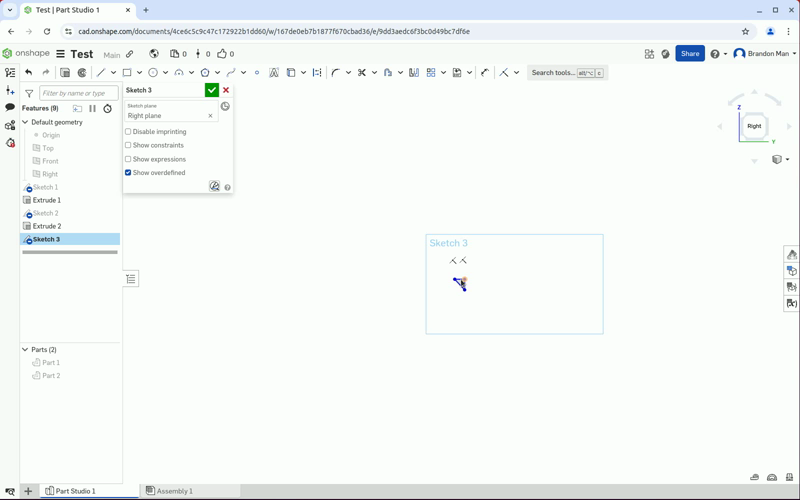
scroll(6)
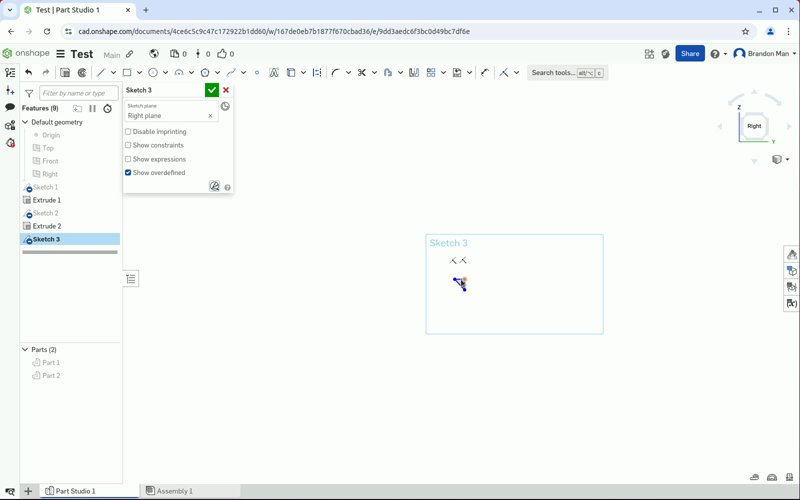
scroll(6)
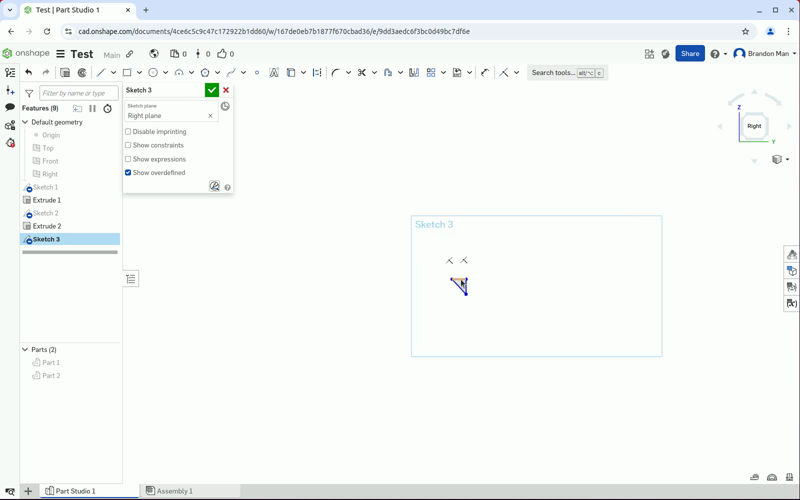
scroll(6)
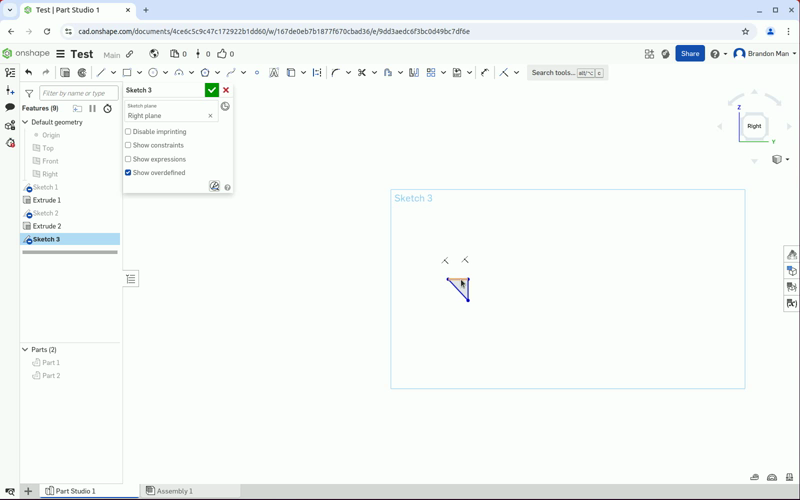
scroll(6)
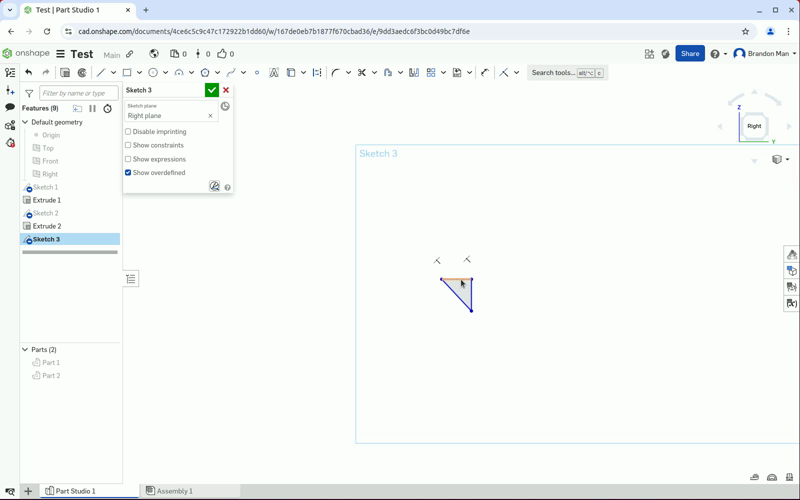
scroll(6)
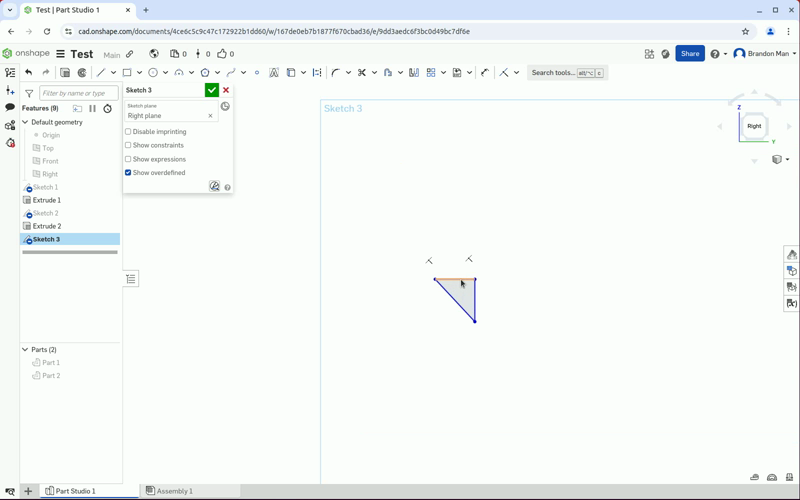
scroll(6)
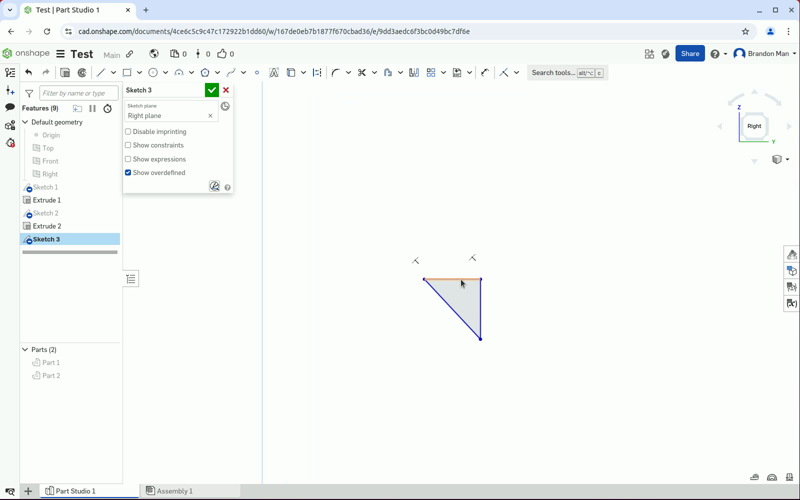
scroll(6)
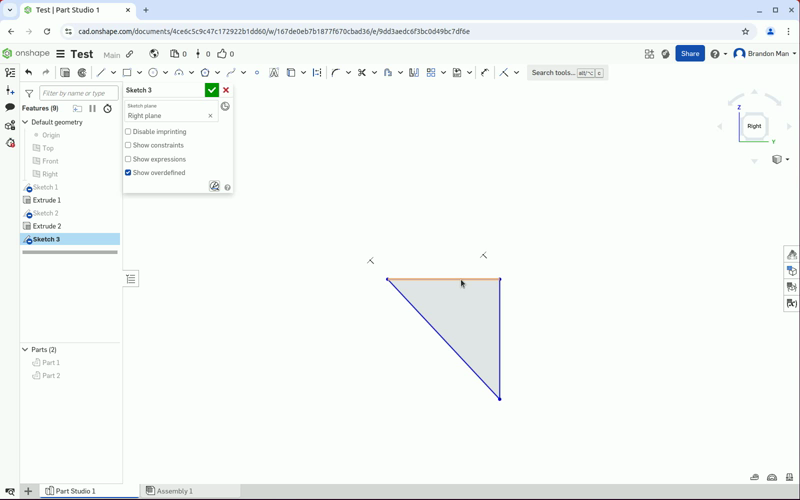
click(461, 279)
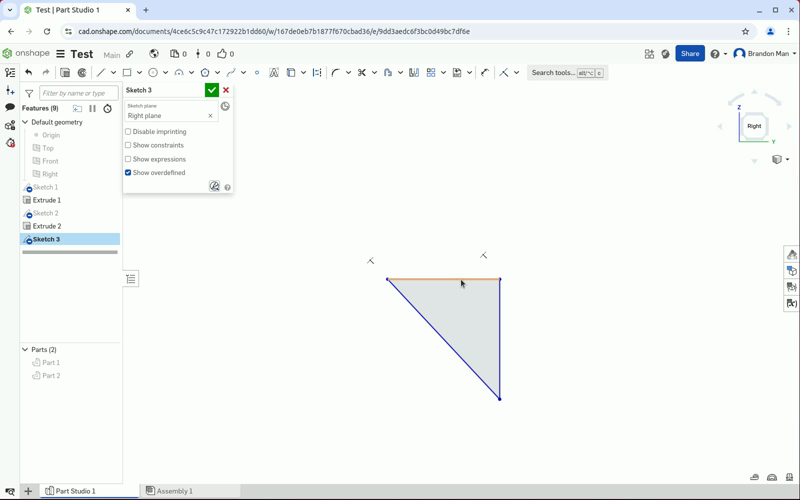
scroll(-6)
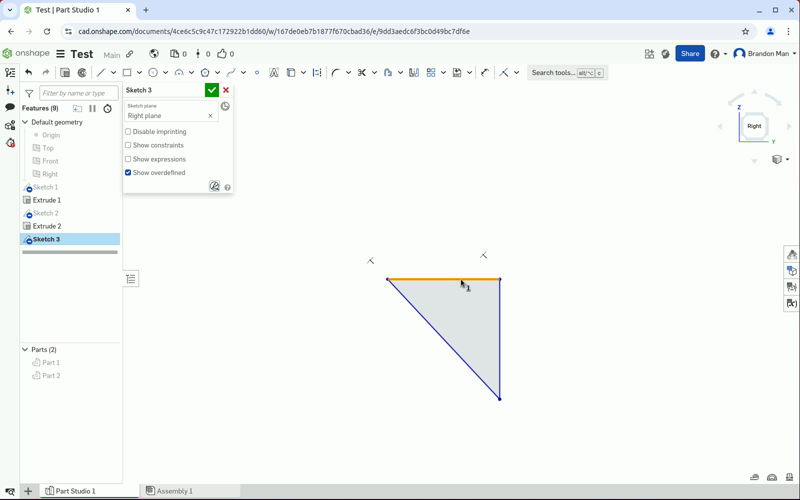
scroll(-6)
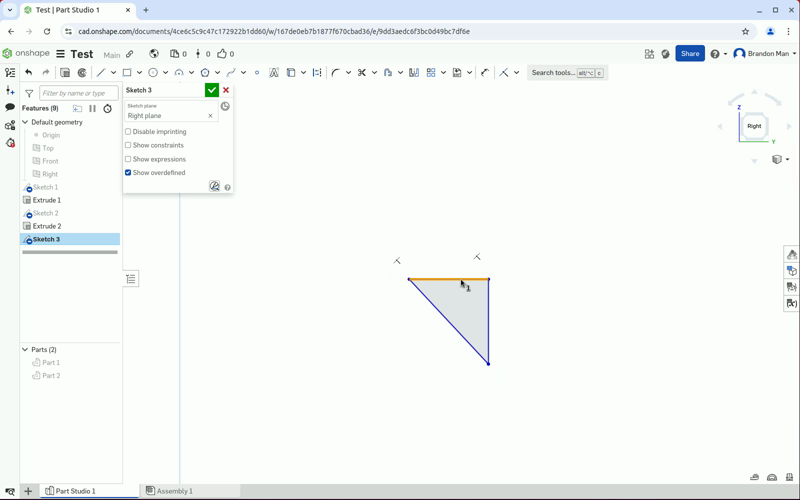
scroll(-6)
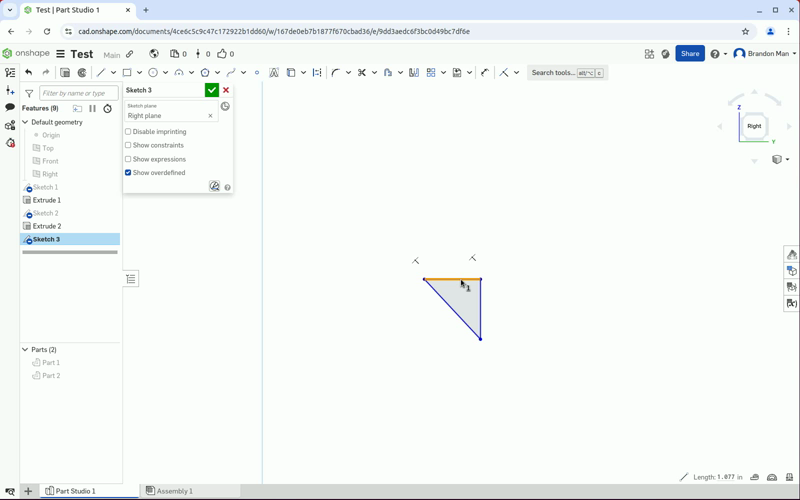
scroll(-6)
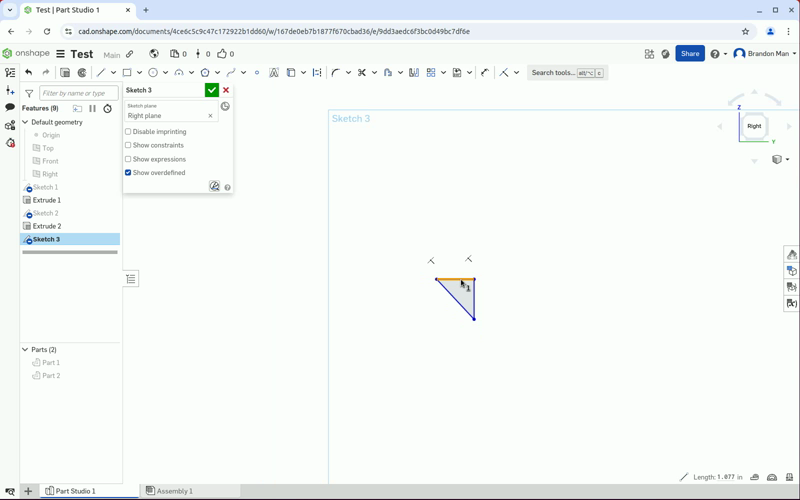
scroll(-6)
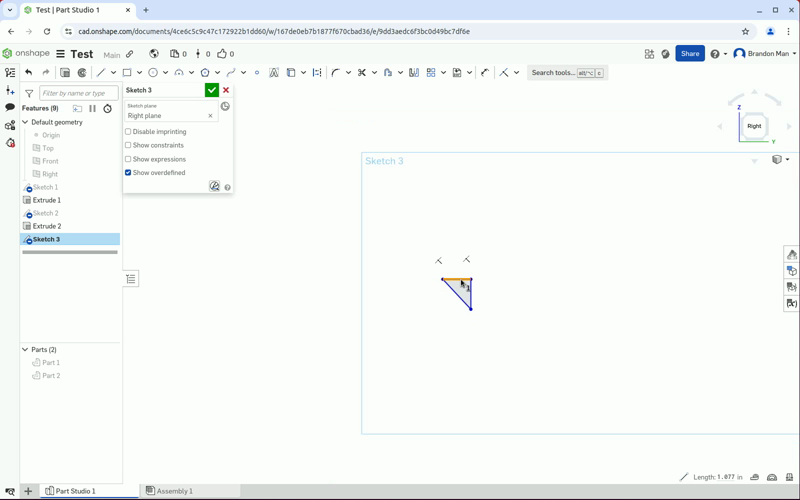
scroll(-6)
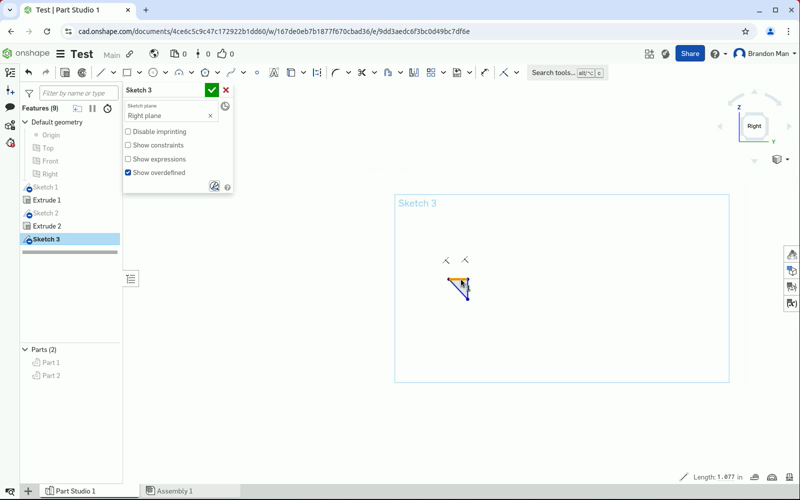
scroll(-6)
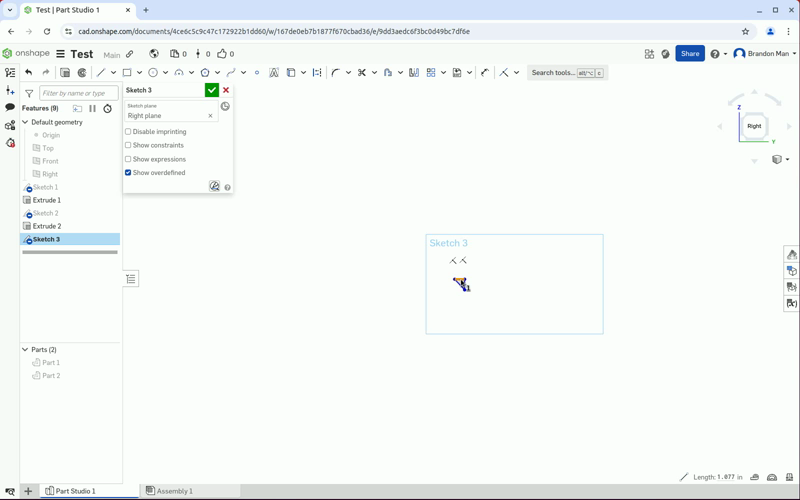
mouse_move(73, 352)
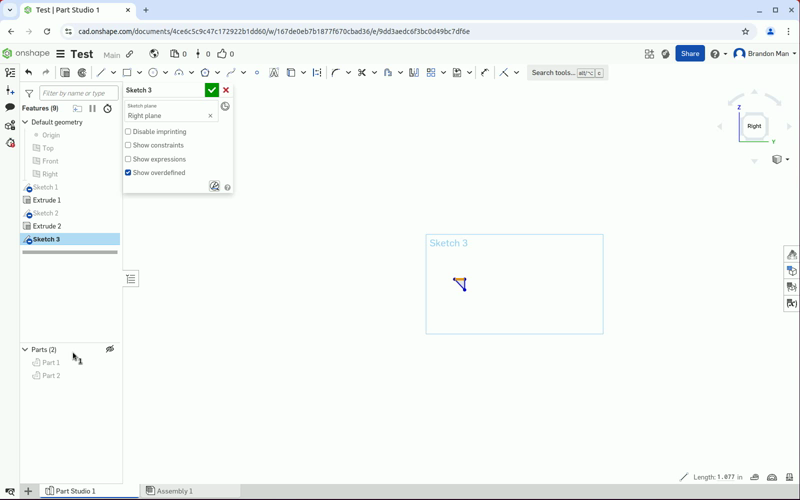
key(shift+y)
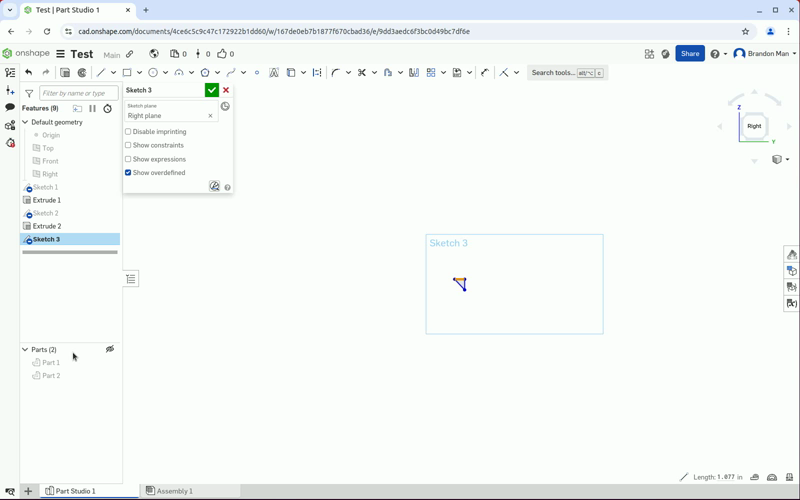
key(shift+e)
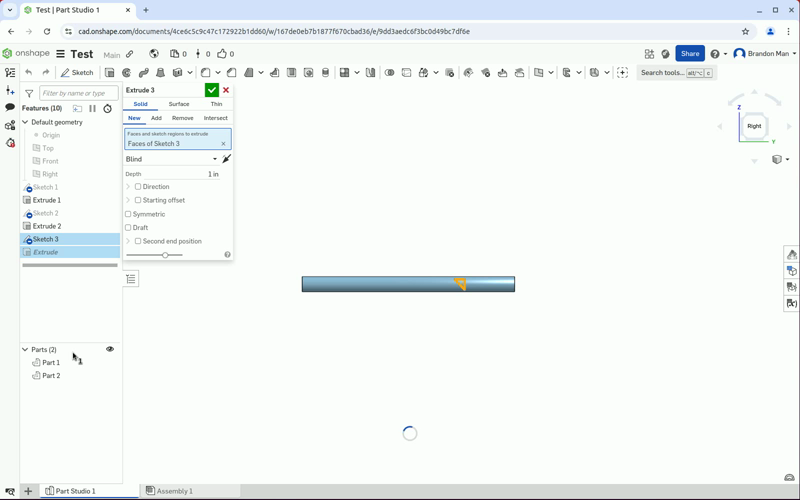
mouse_move(143, 106)
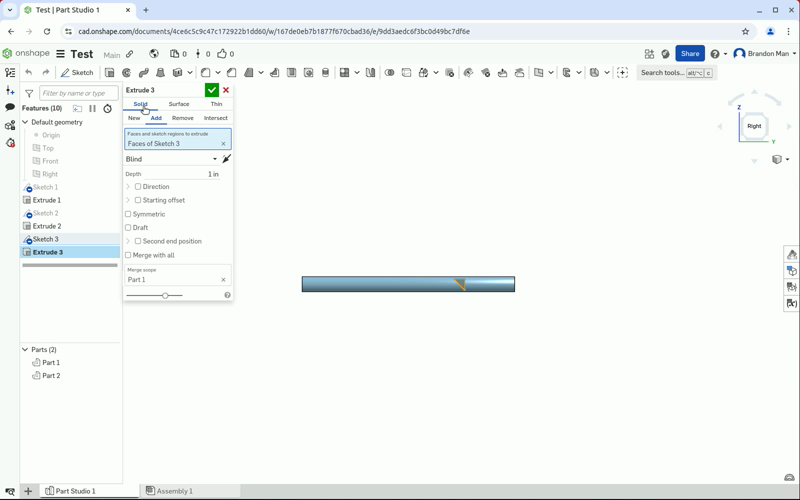
click(143, 106)
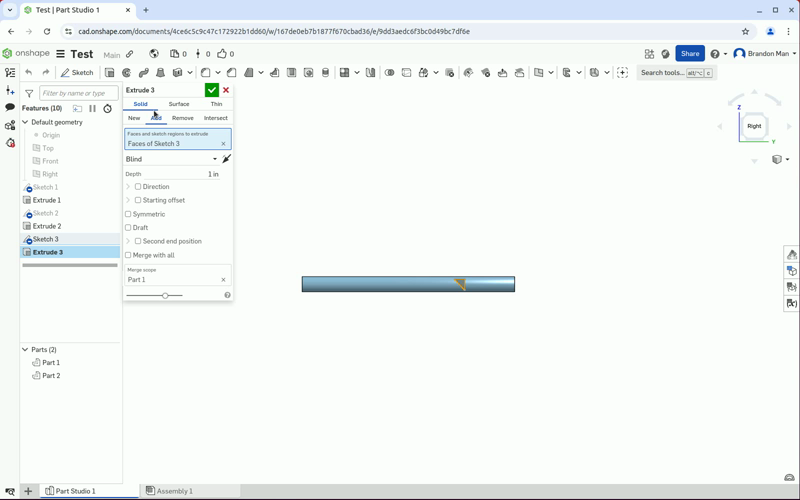
mouse_move(186, 120)
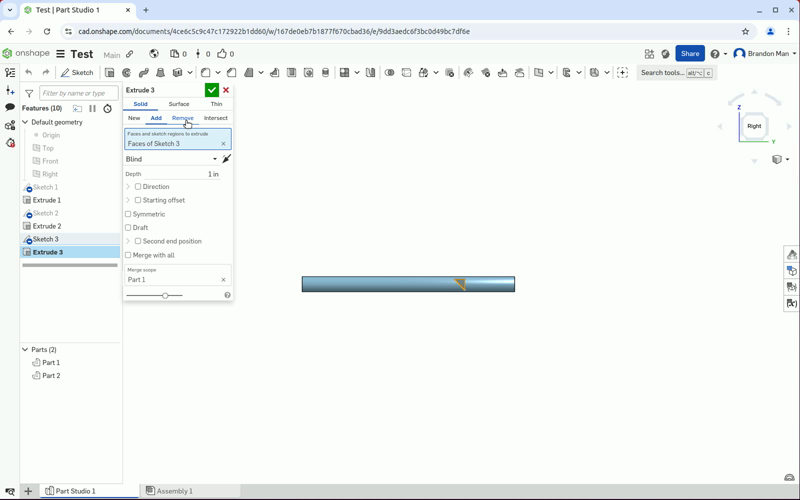
click(186, 120)
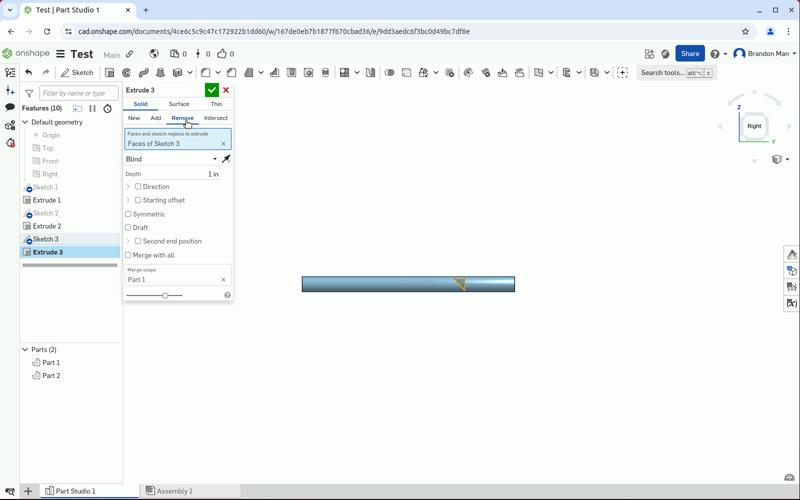
key(tab, 4)
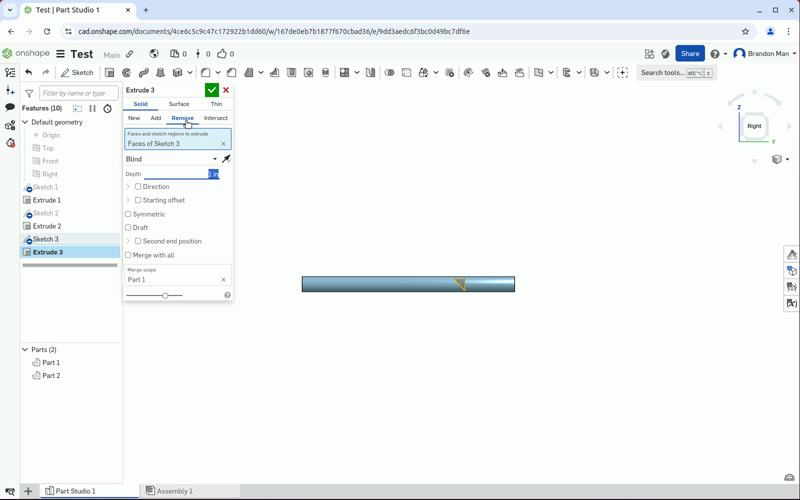
text(4.814)
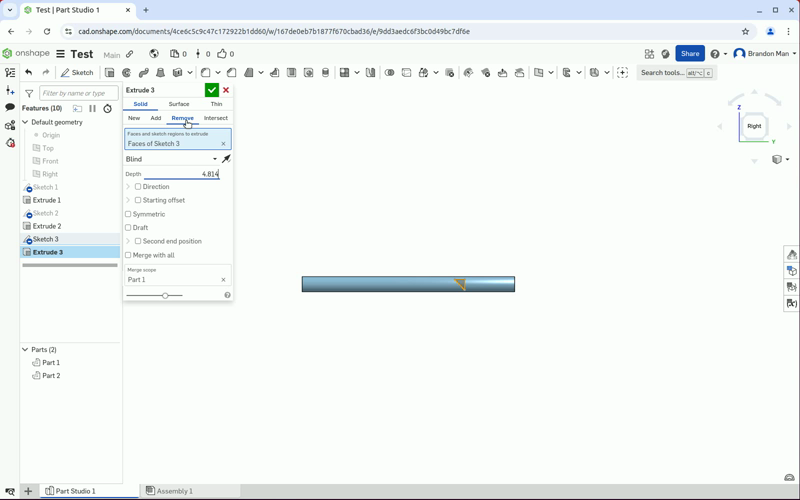
key(tab, 3)
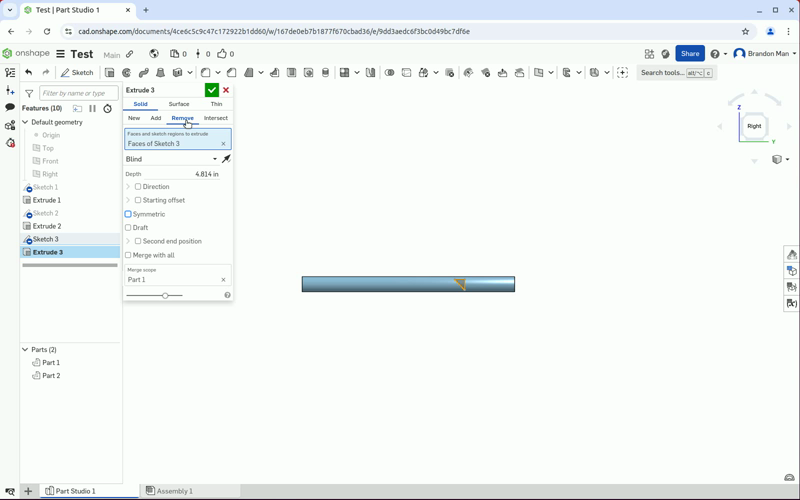
key(space)
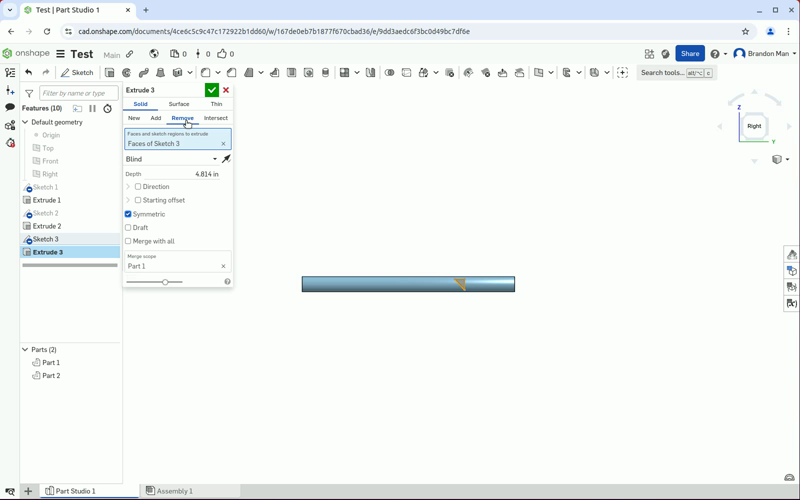
key(tab, 2)
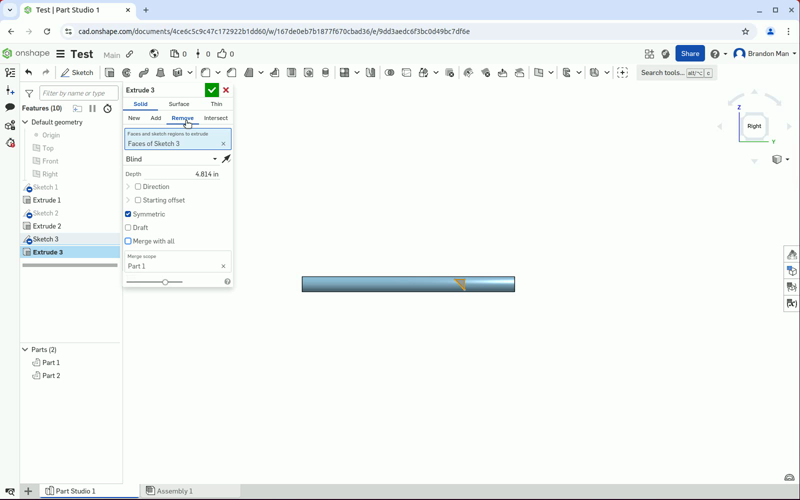
key(space)
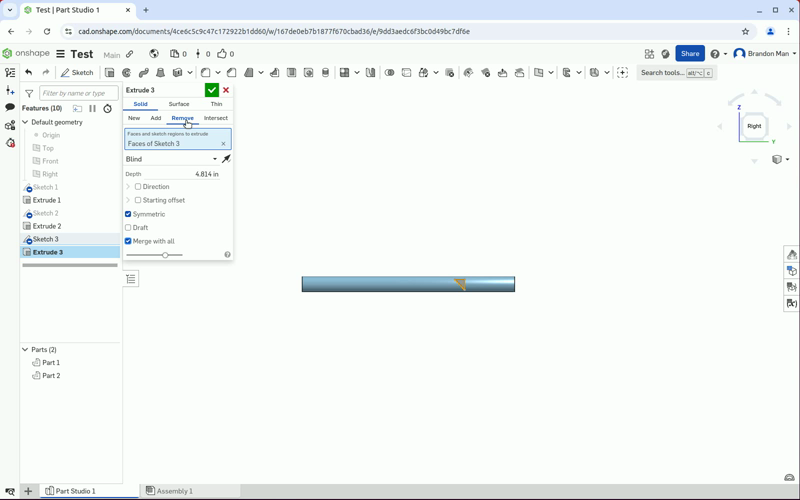
key(enter)
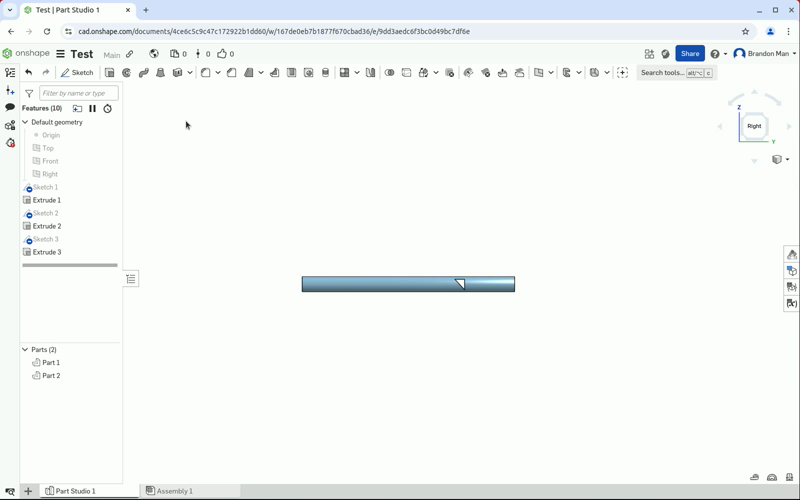
key(shift+h)
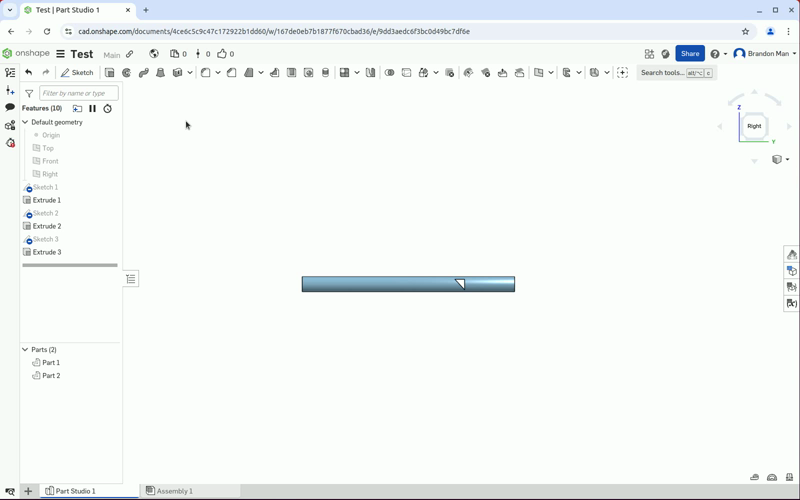
key(shift+h)
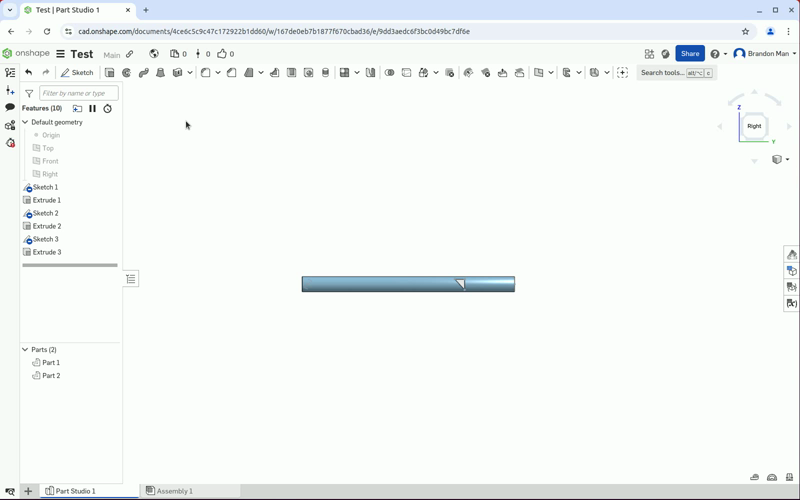
key(shift+7)
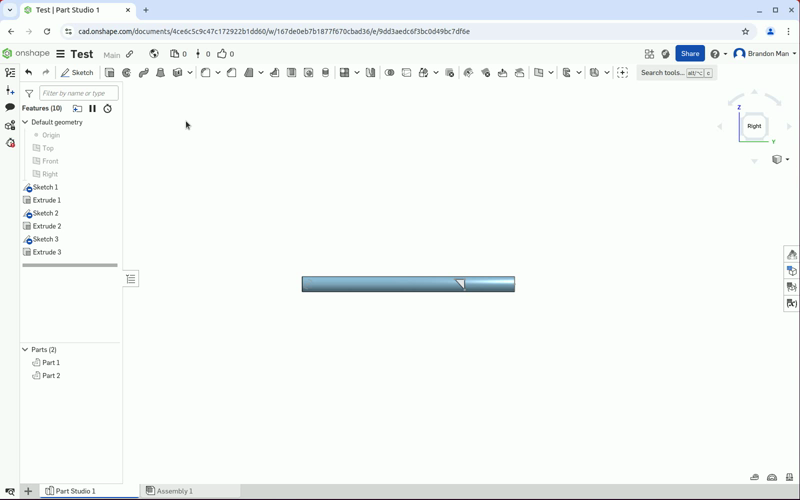
key(right, 2)
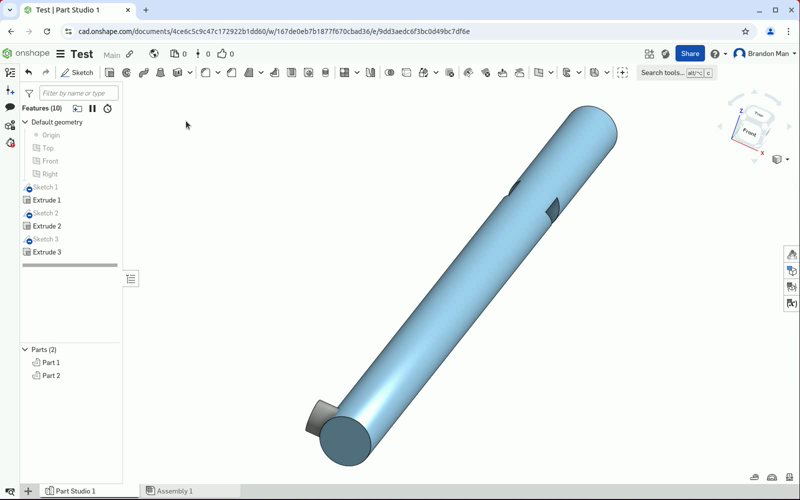
key(down, 2)
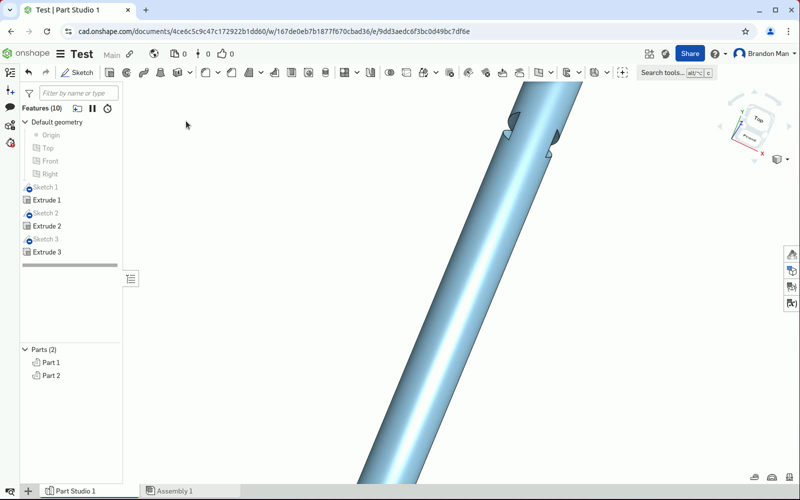
key(up, 2)
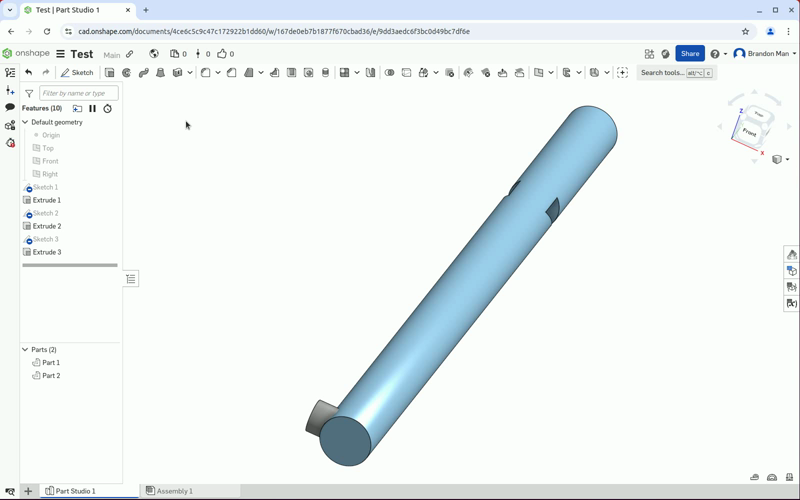
key(left, 2)
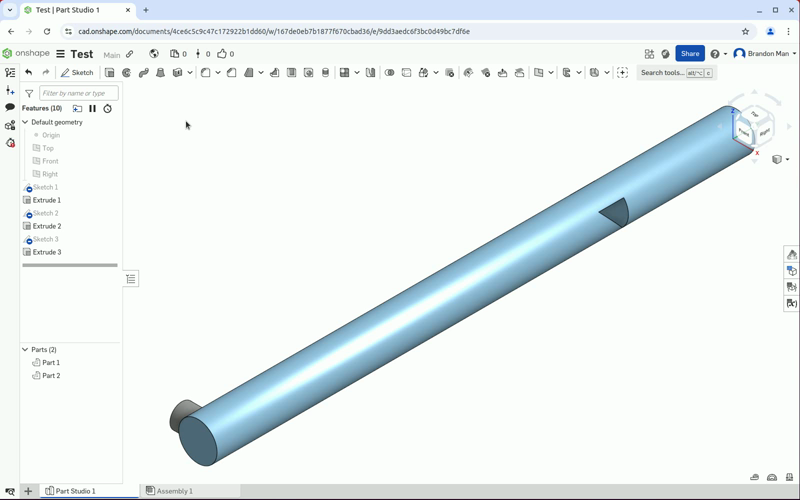
mouse_move(73, 189)
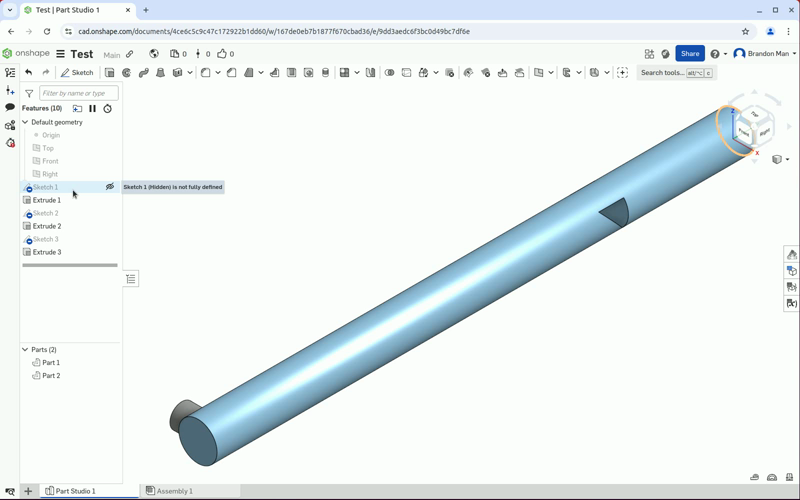
click(73, 189)